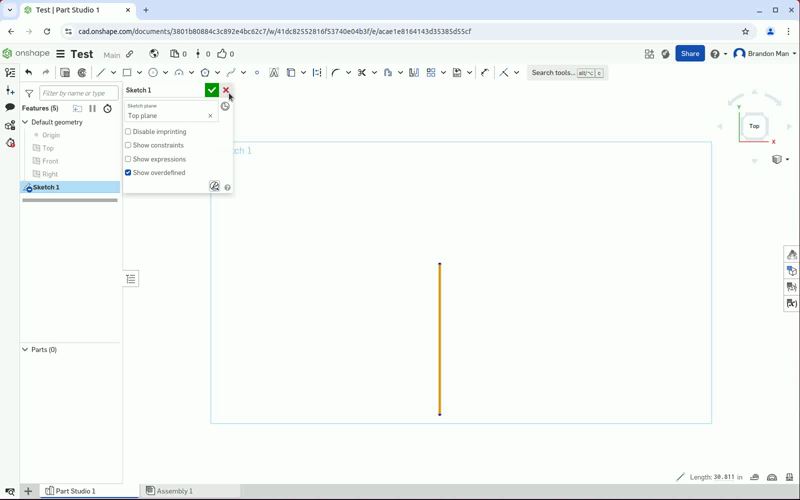
key(shift+h)
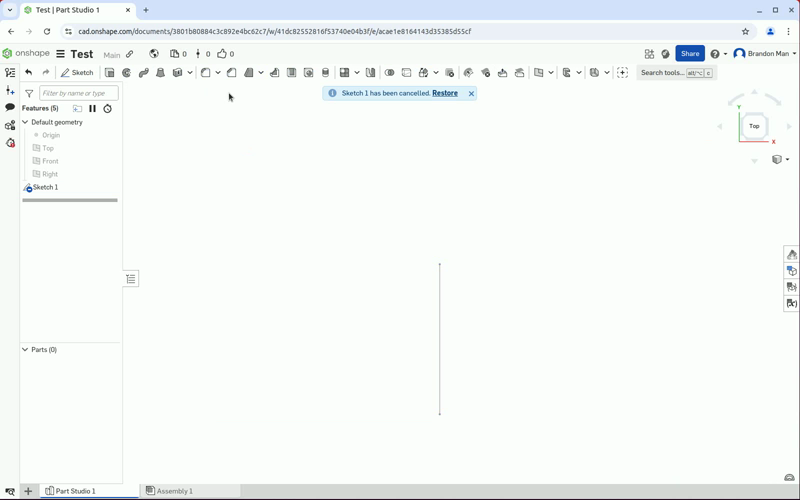
key(shift+s)
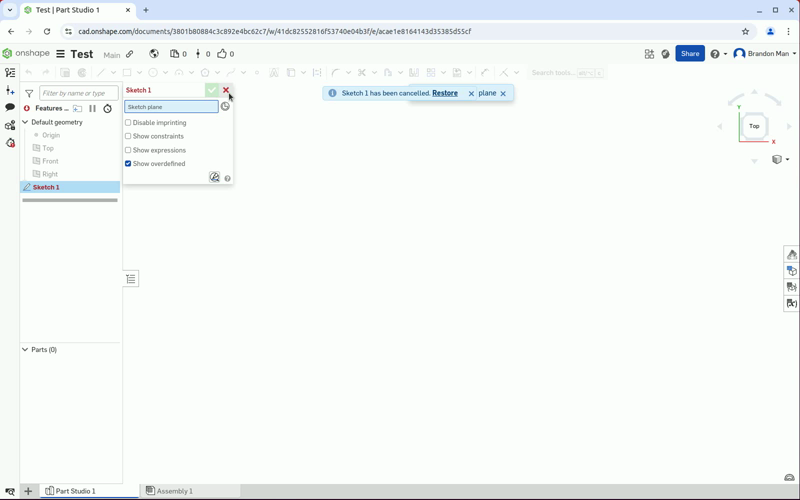
mouse_move(73, 150)
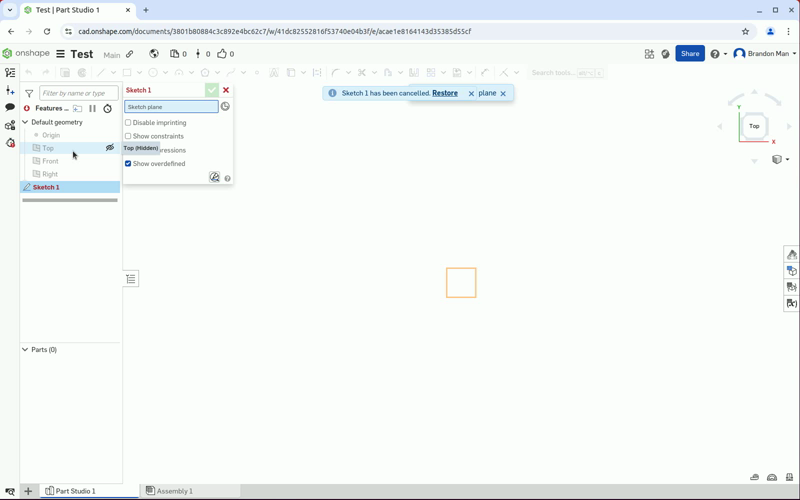
click(73, 150)
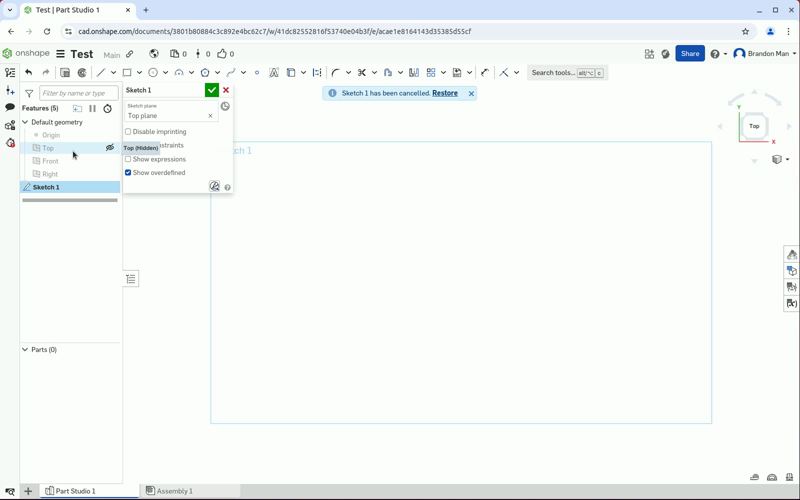
mouse_move(73, 352)
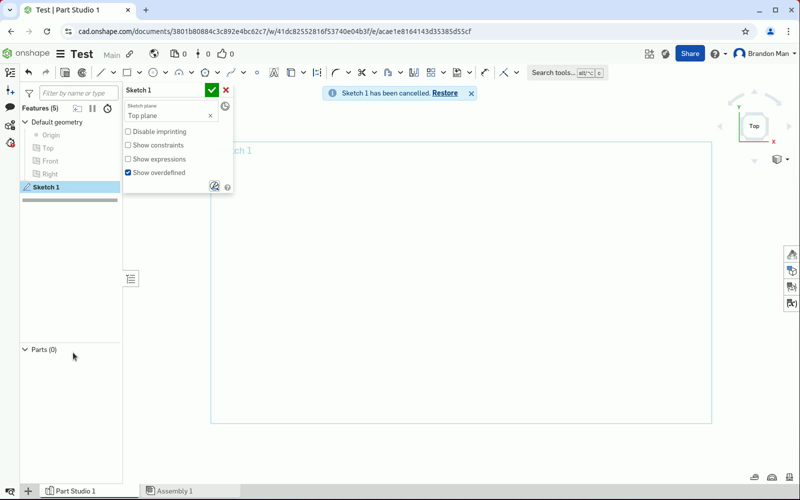
key(y)
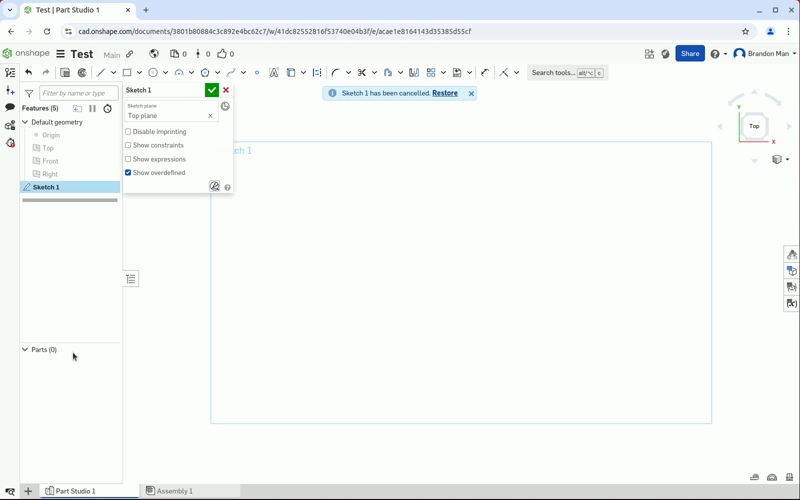
key(l)
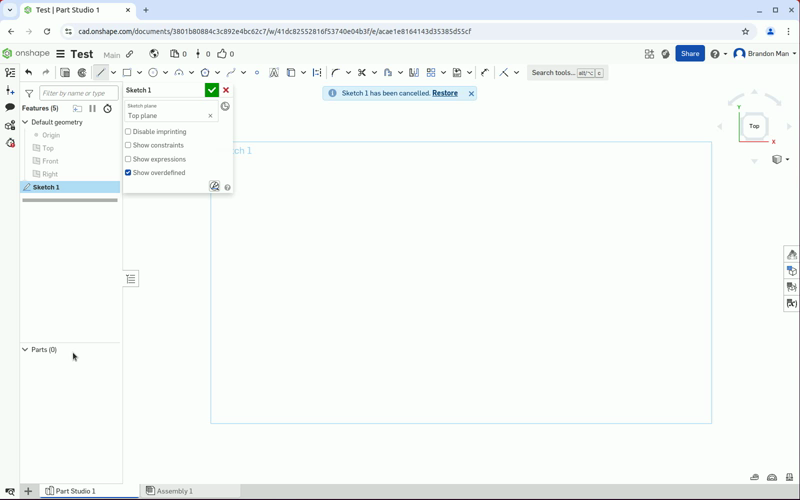
key_down(shift)
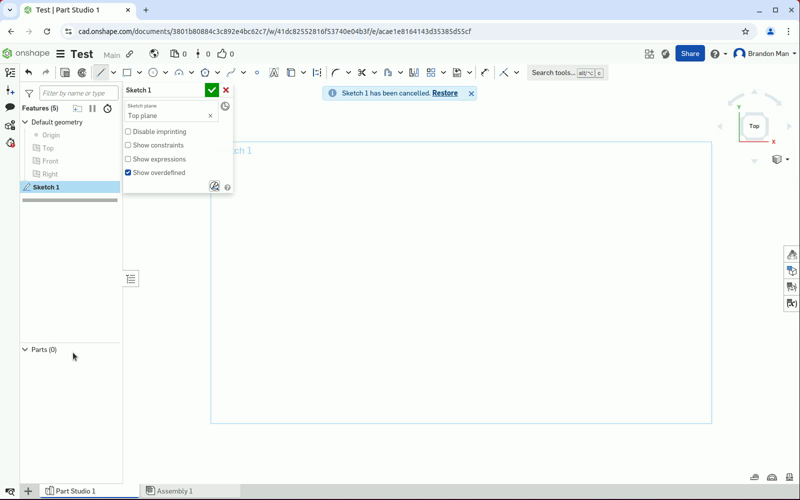
mouse_move(348, 339)
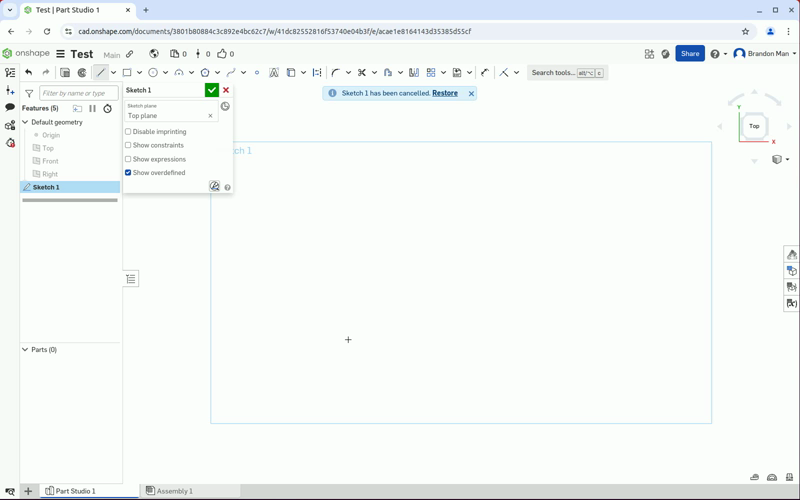
click(348, 339)
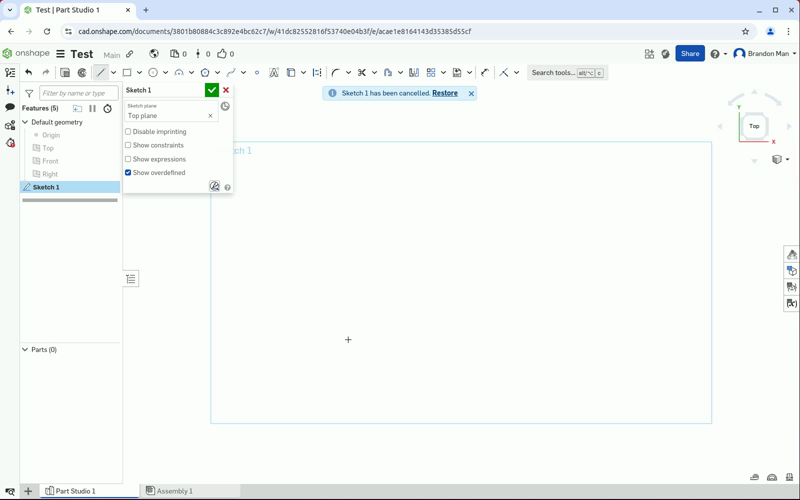
key_up(shift)
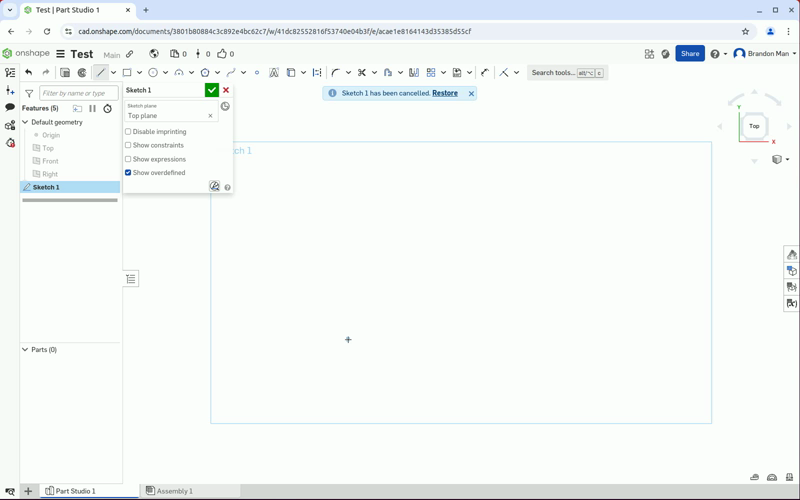
key_down(shift)
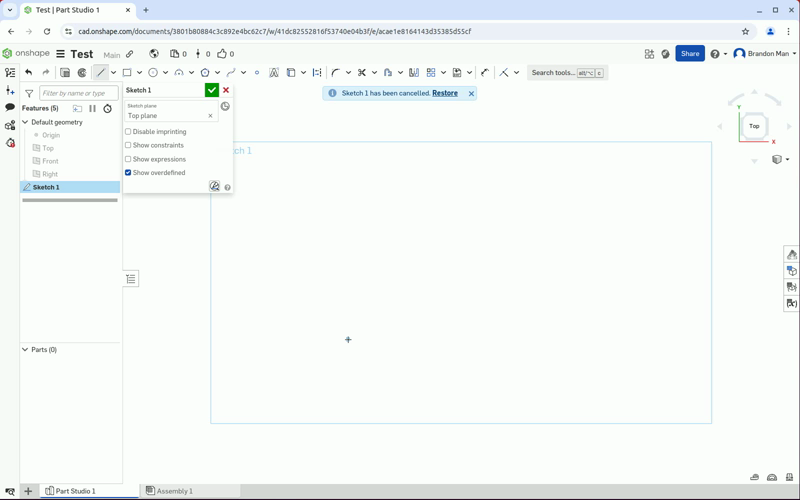
mouse_move(460, 339)
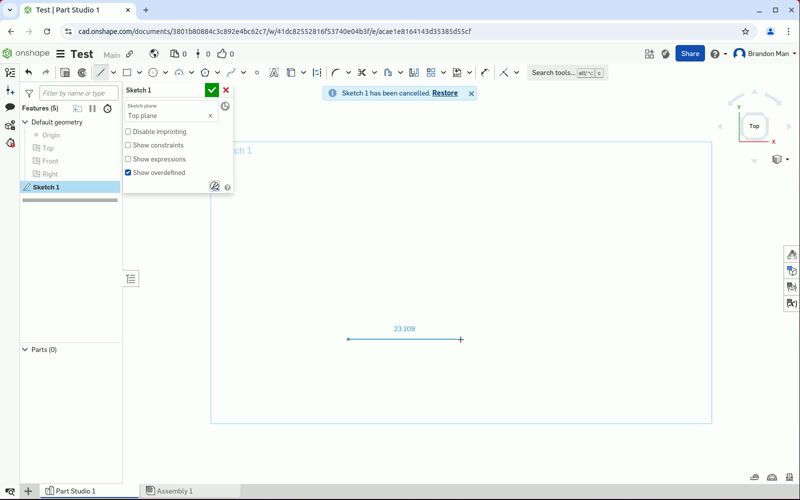
click(460, 339)
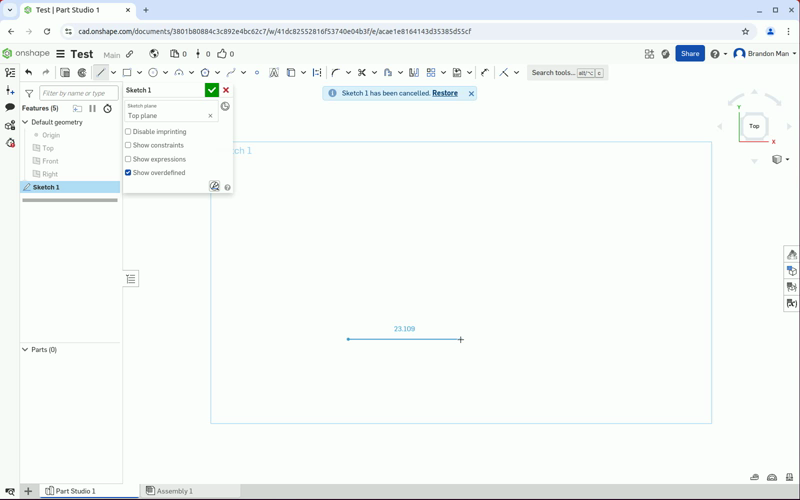
key_up(shift)
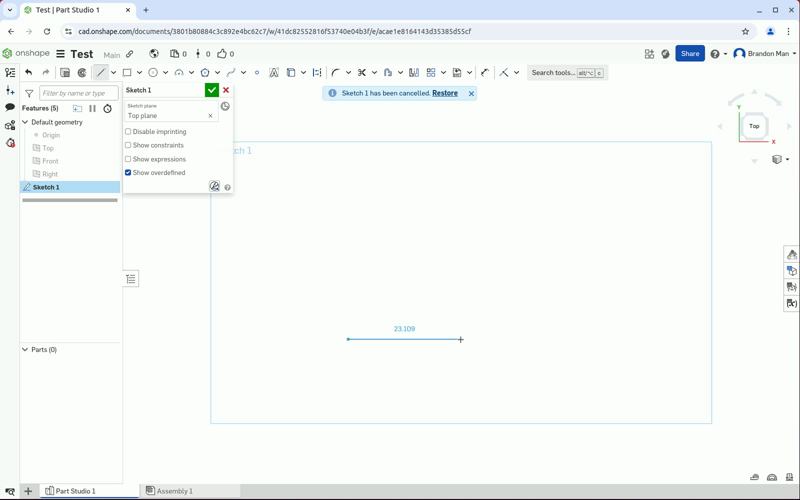
key_down(shift)
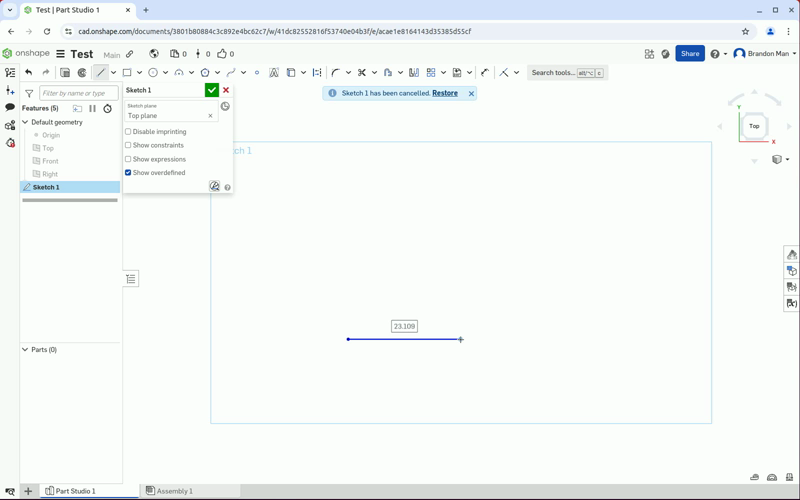
mouse_move(490, 339)
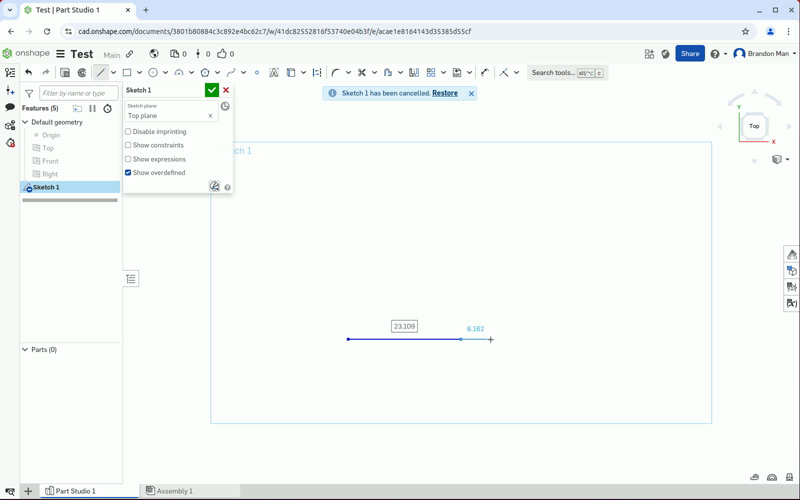
mouse_move(460, 281)
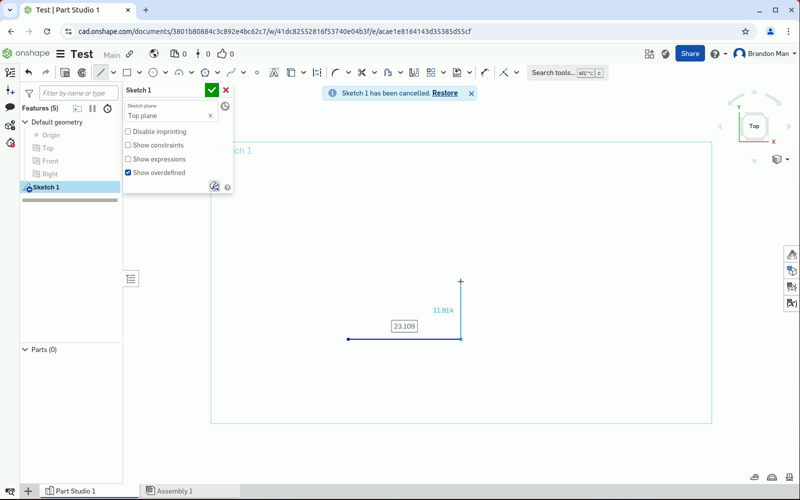
click(460, 281)
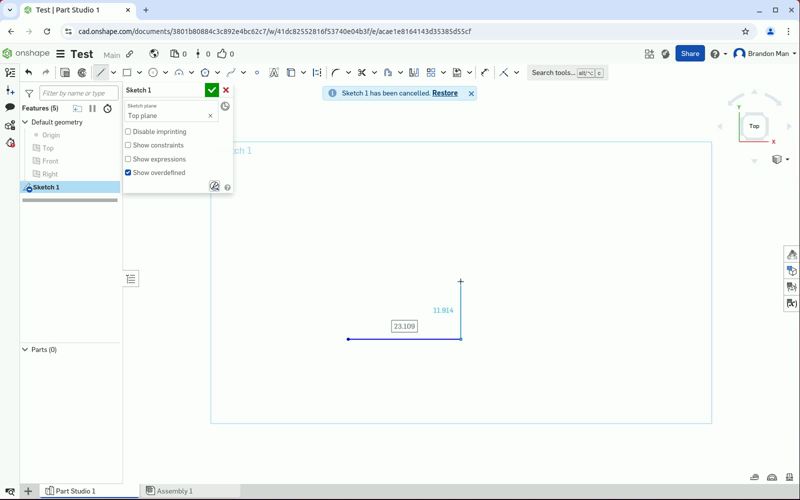
key_up(shift)
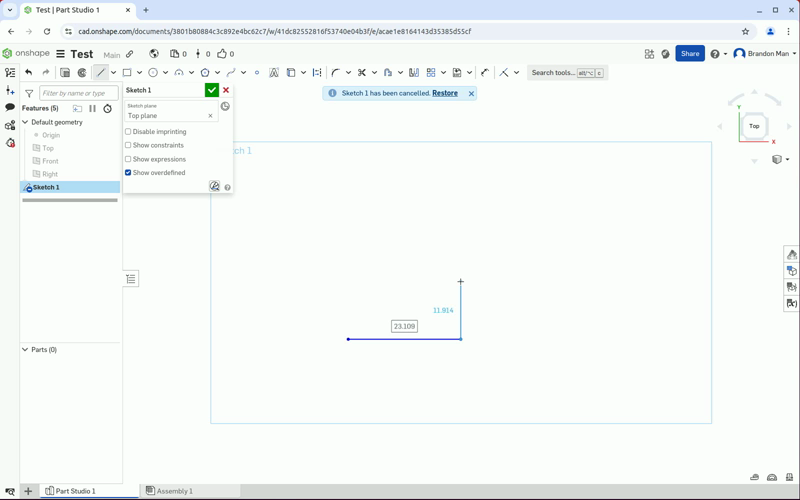
key_down(shift)
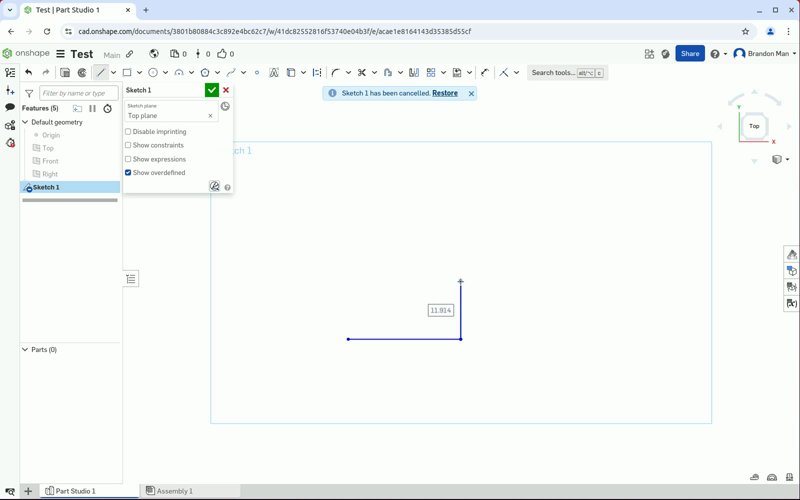
mouse_move(348, 281)
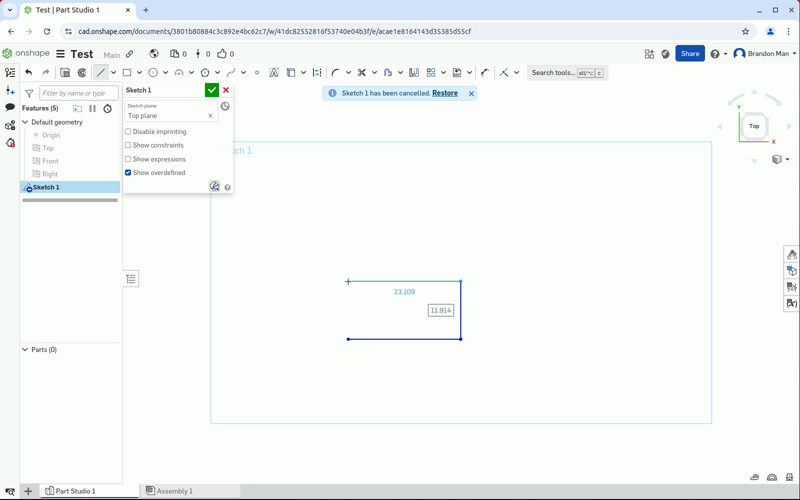
click(348, 281)
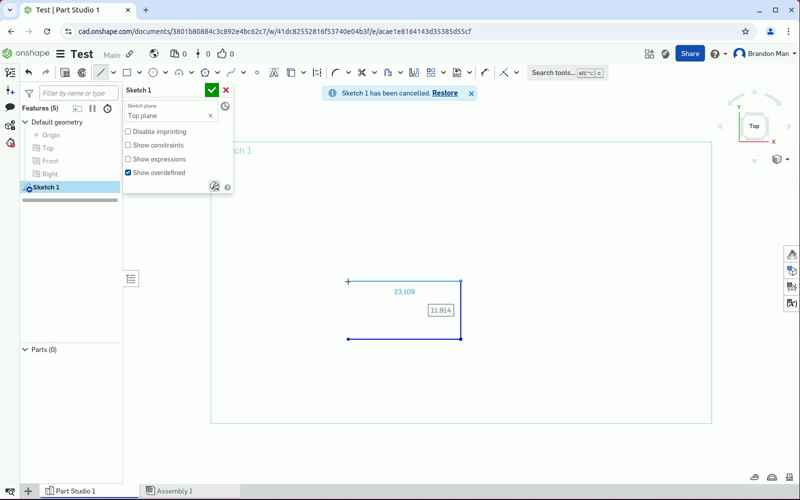
key_up(shift)
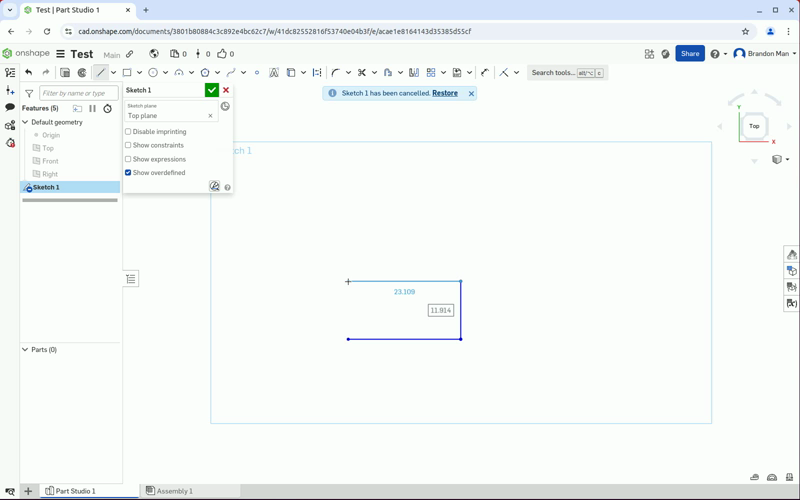
mouse_move(378, 281)
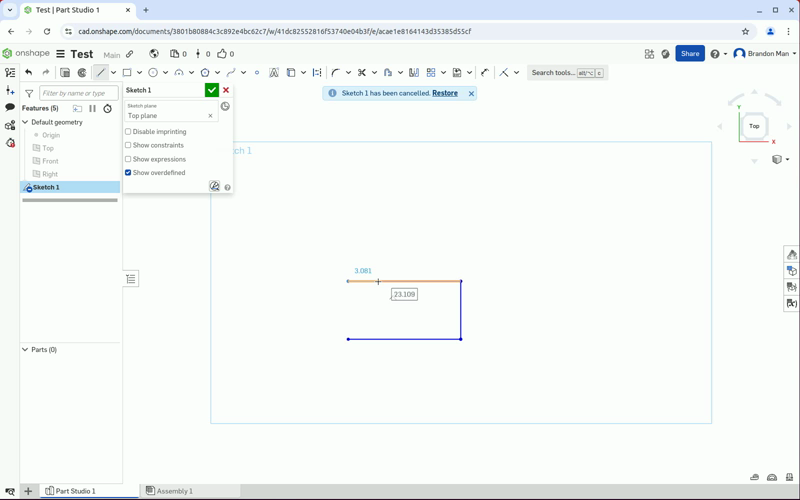
key_down(shift)
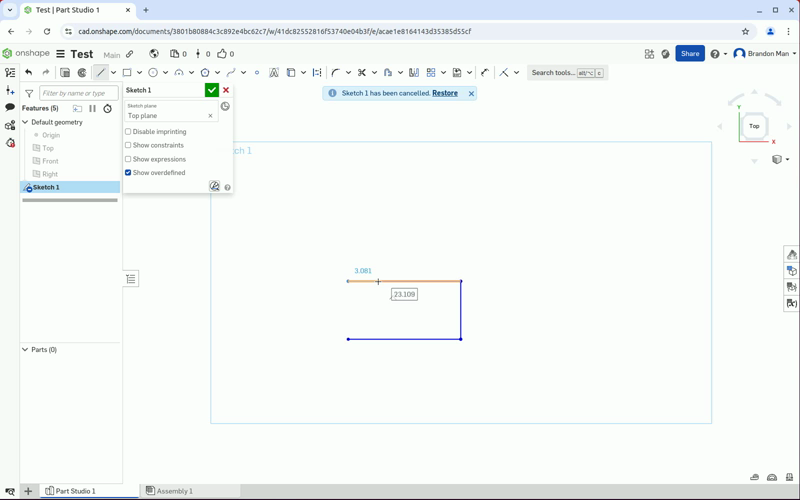
mouse_move(348, 339)
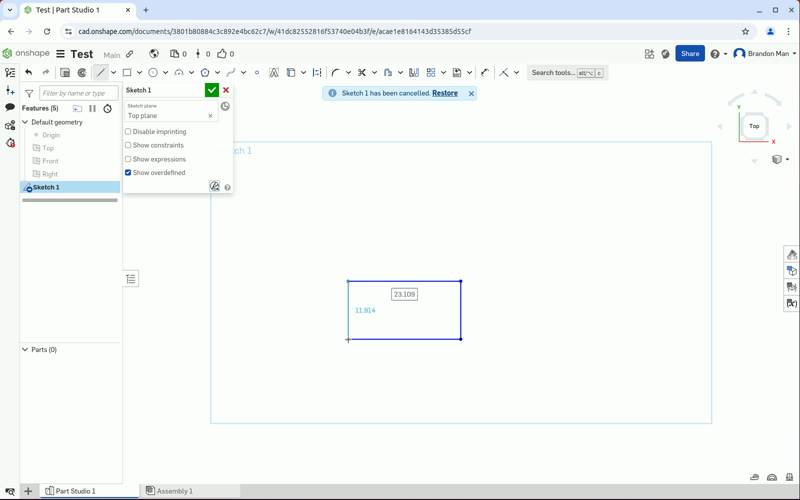
key_up(shift)
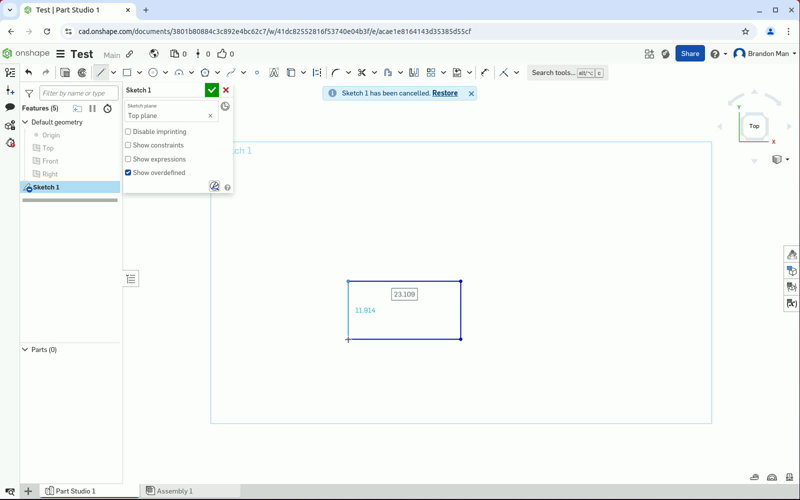
click(348, 339)
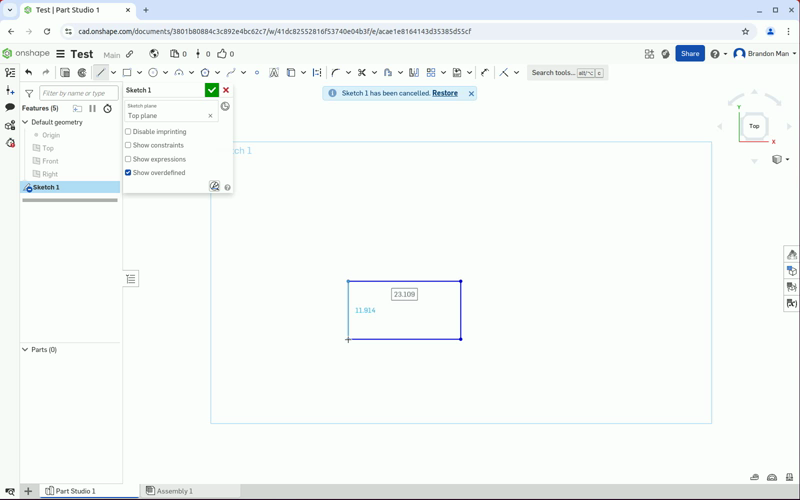
key(esc)
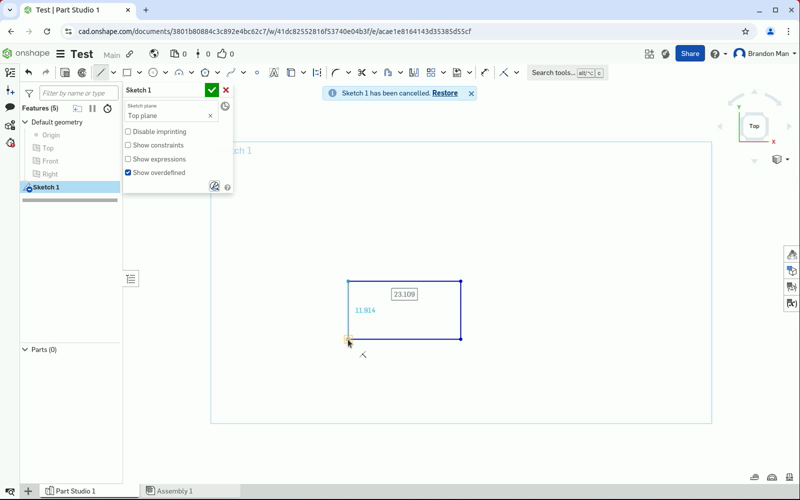
mouse_move(437, 303)
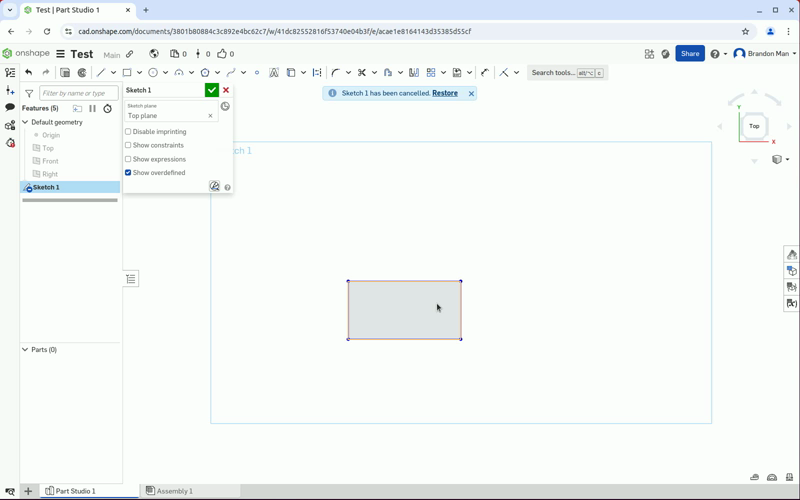
click(437, 303)
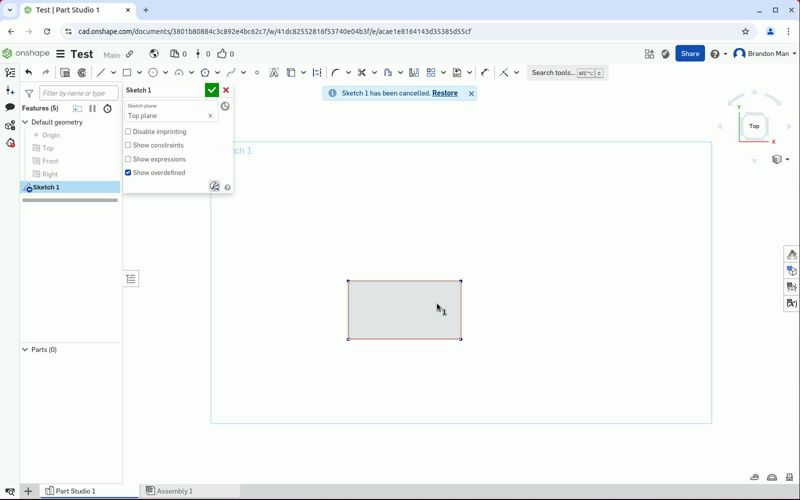
mouse_move(73, 352)
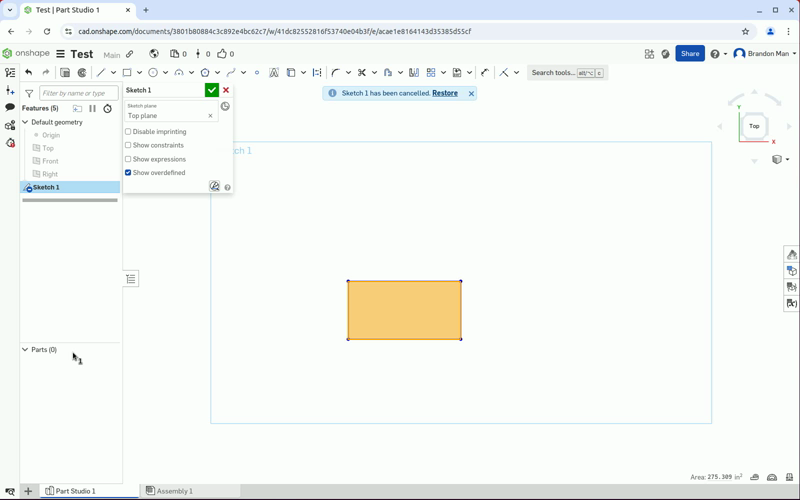
key(shift+y)
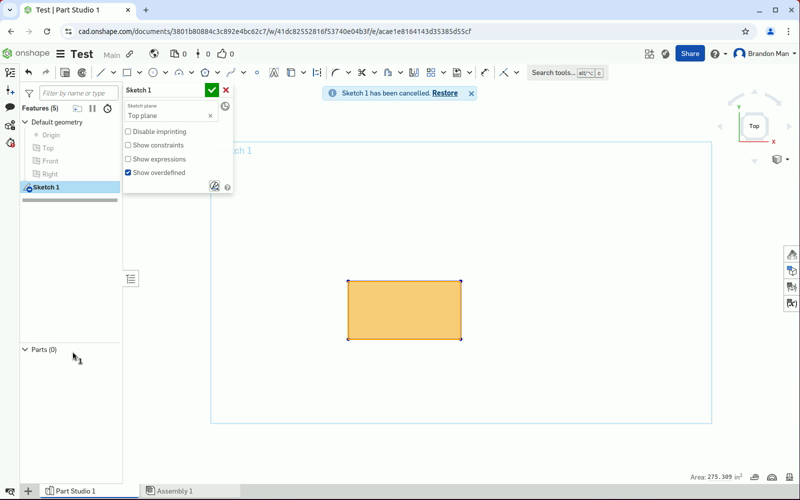
key(shift+e)
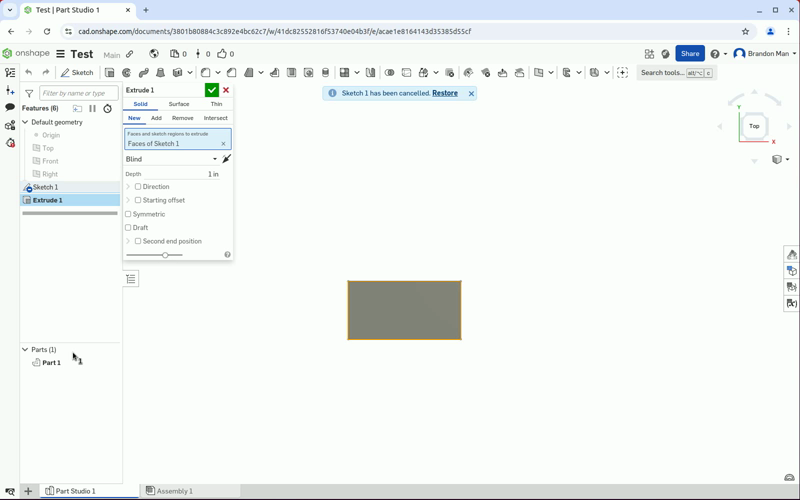
mouse_move(143, 106)
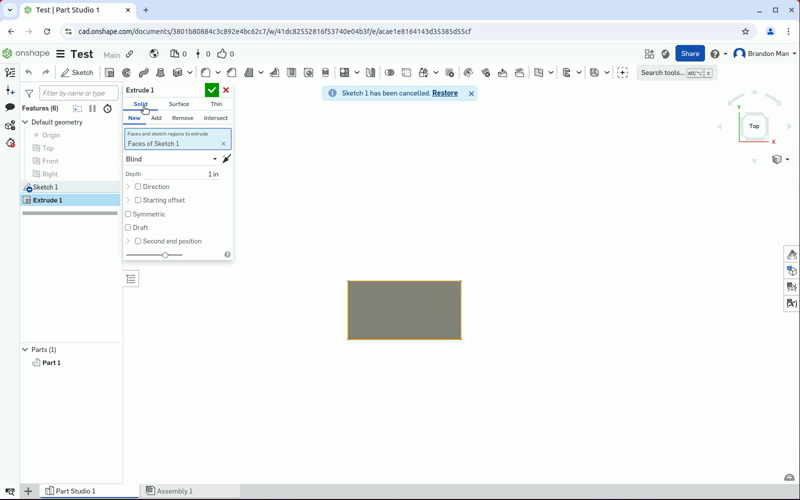
click(143, 106)
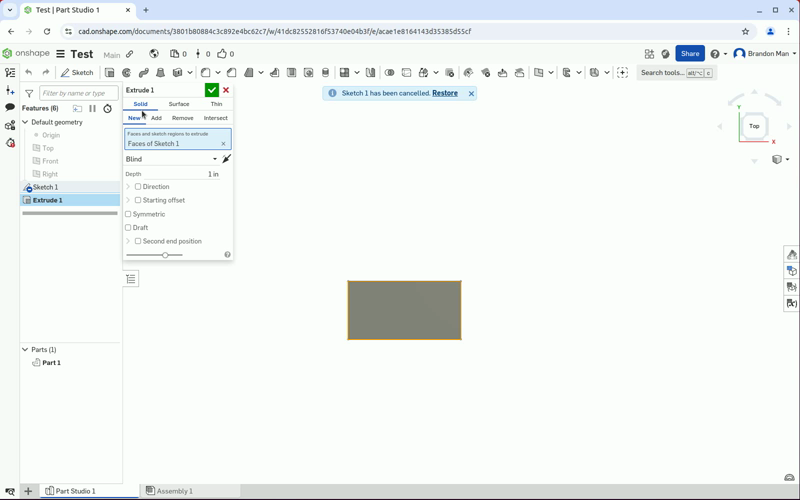
mouse_move(137, 120)
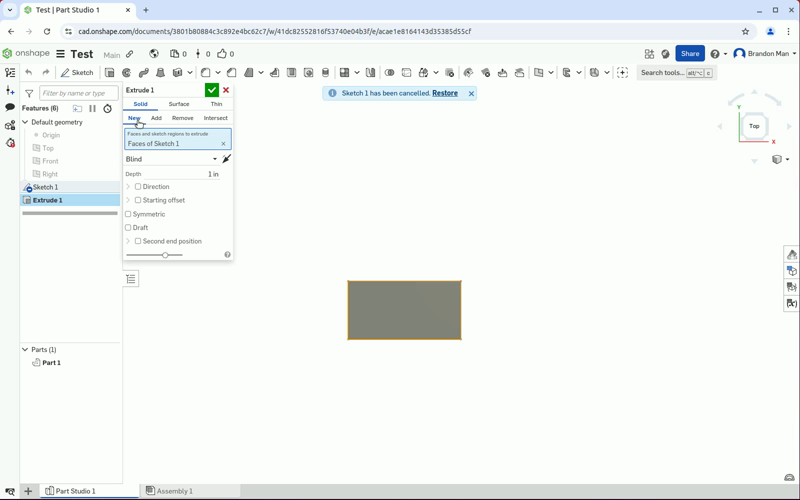
click(137, 120)
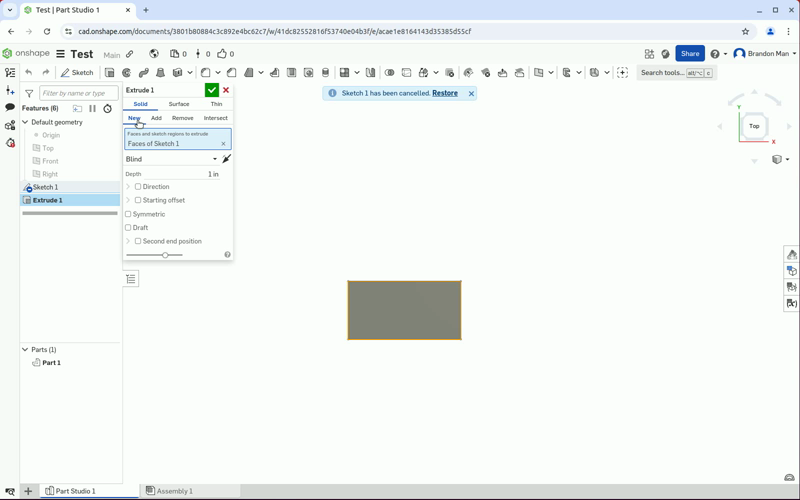
key(tab, 4)
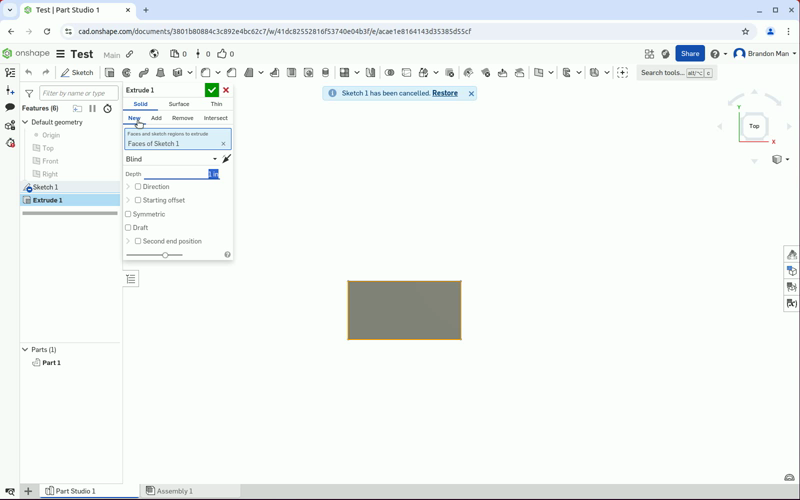
text(0.241)
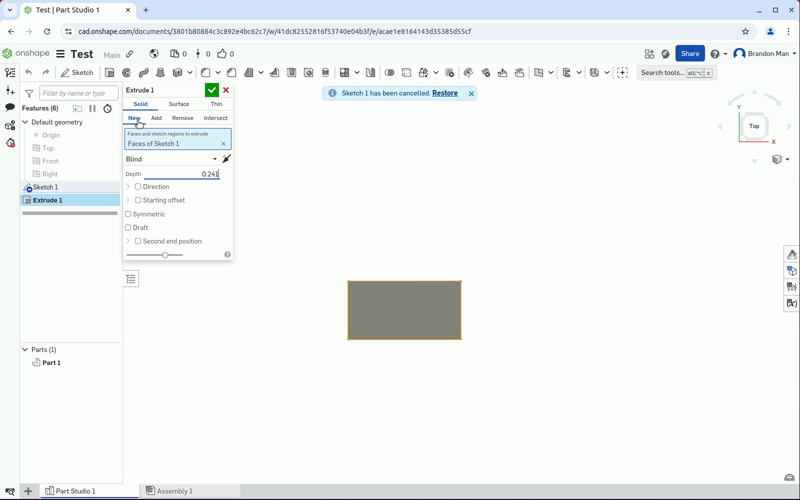
key(enter)
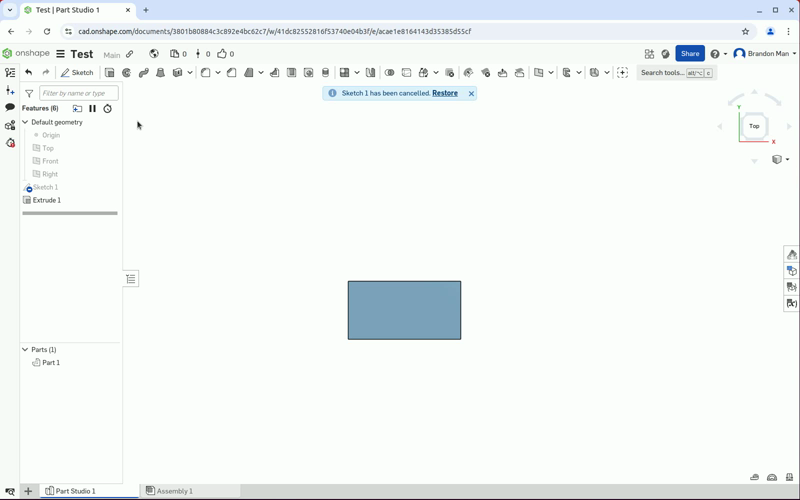
key(shift+h)
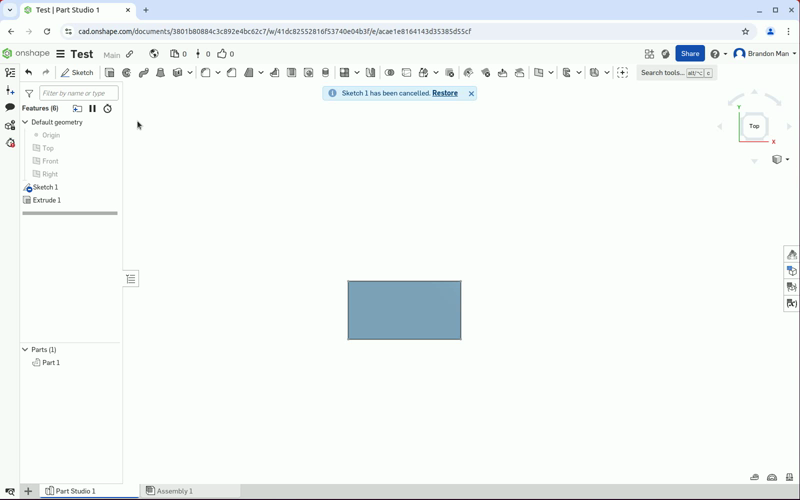
key(shift+h)
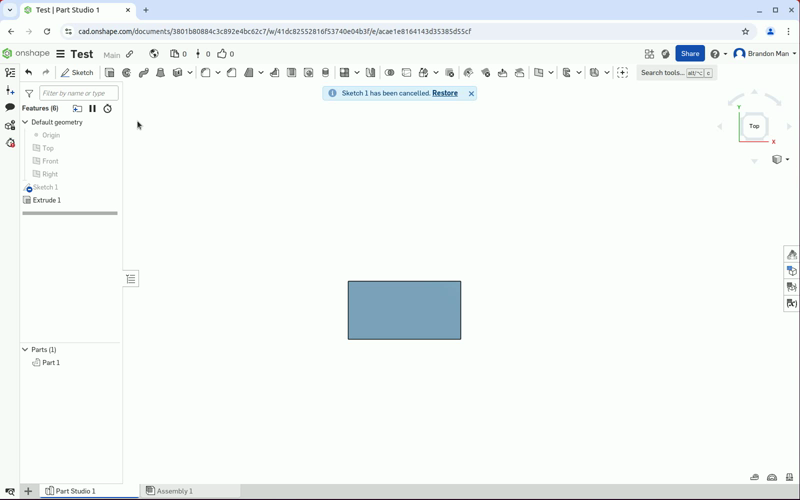
mouse_move(73, 189)
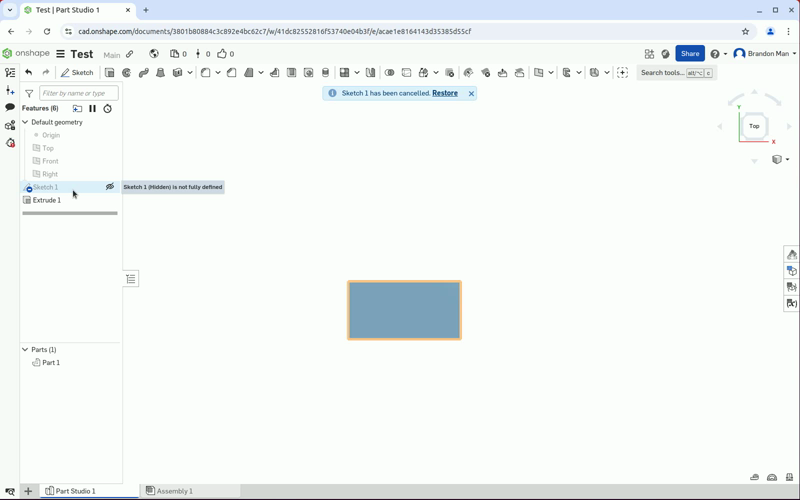
click(73, 189)
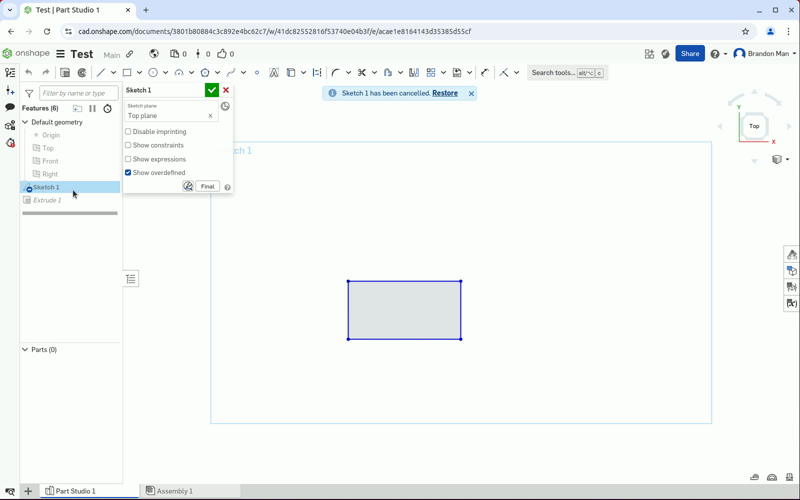
mouse_move(229, 92)
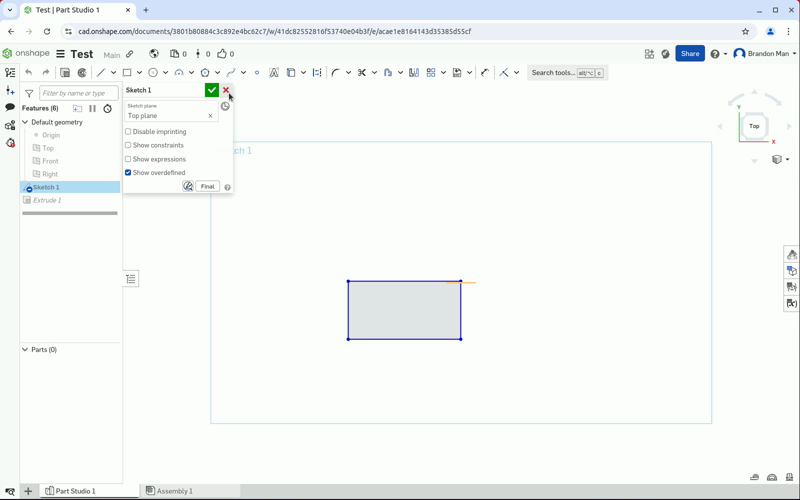
click(229, 92)
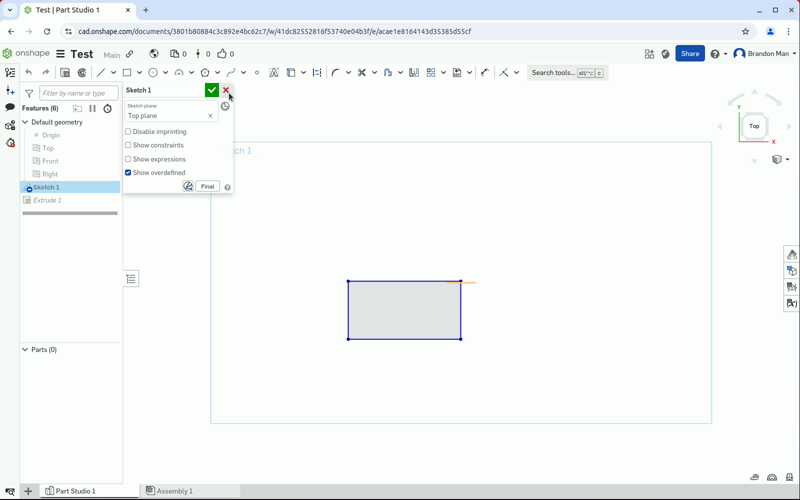
key(shift+s)
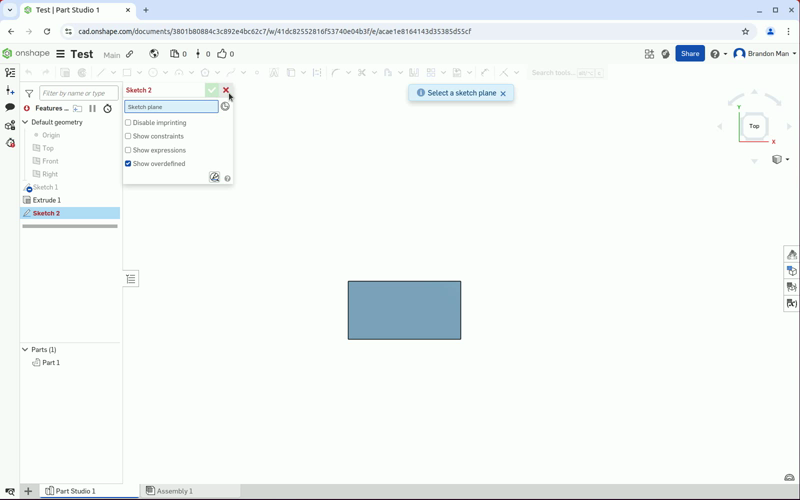
mouse_move(73, 150)
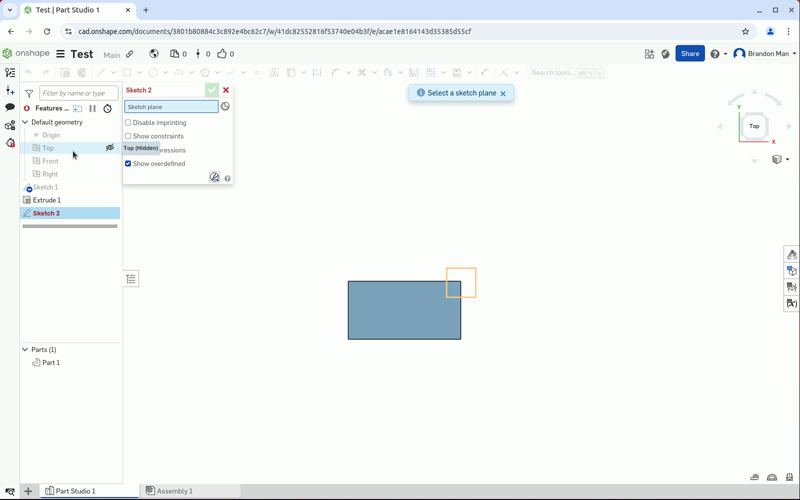
click(73, 150)
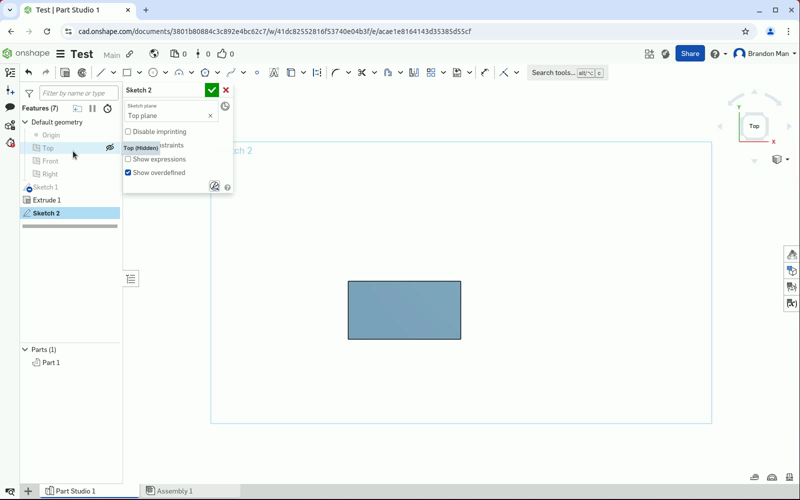
mouse_move(73, 352)
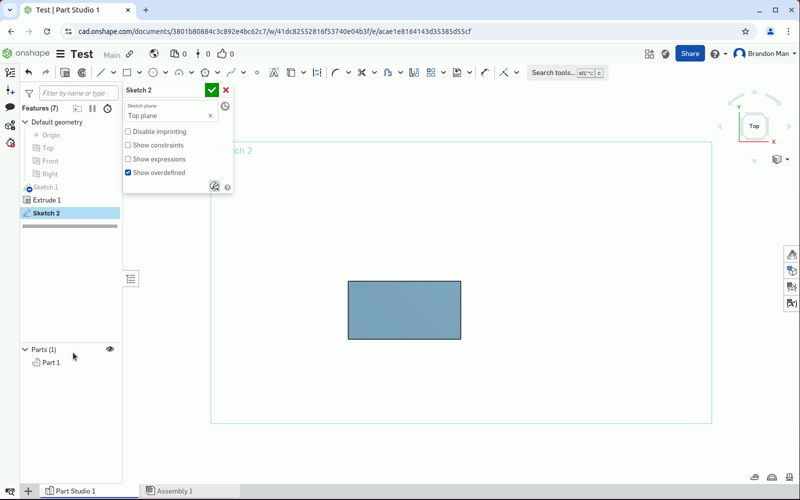
key(y)
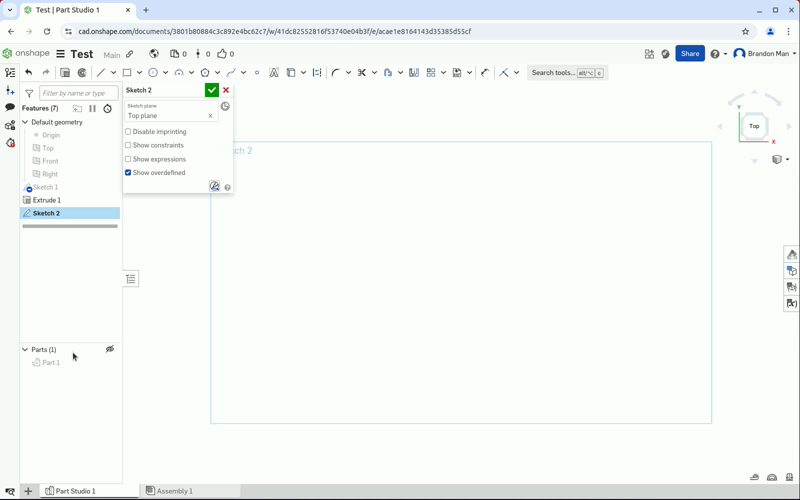
key(l)
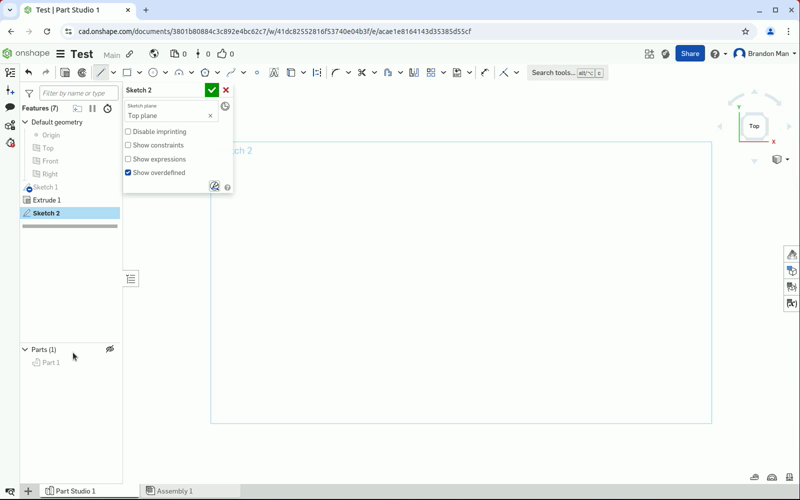
key_down(shift)
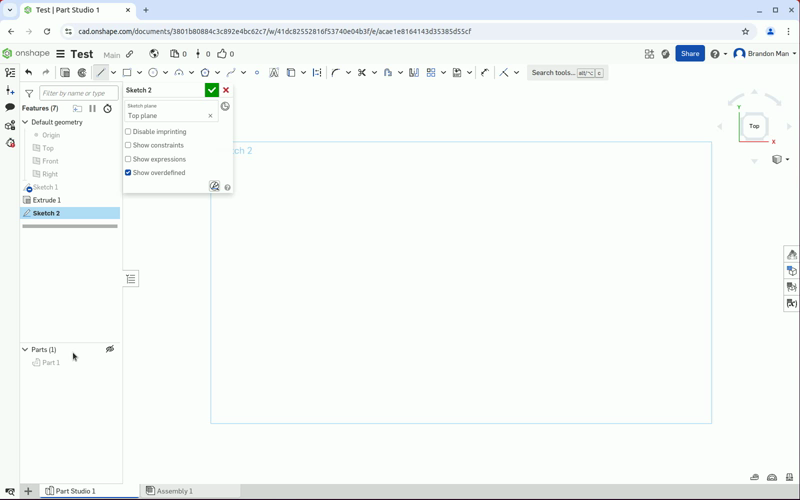
mouse_move(460, 339)
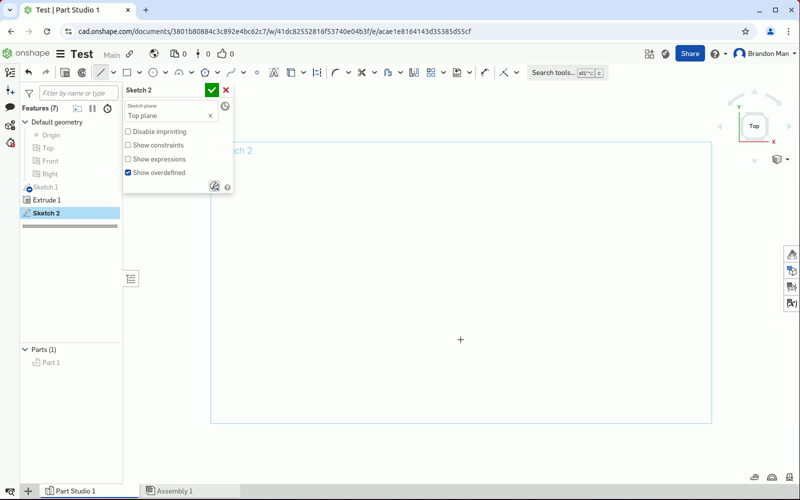
click(460, 339)
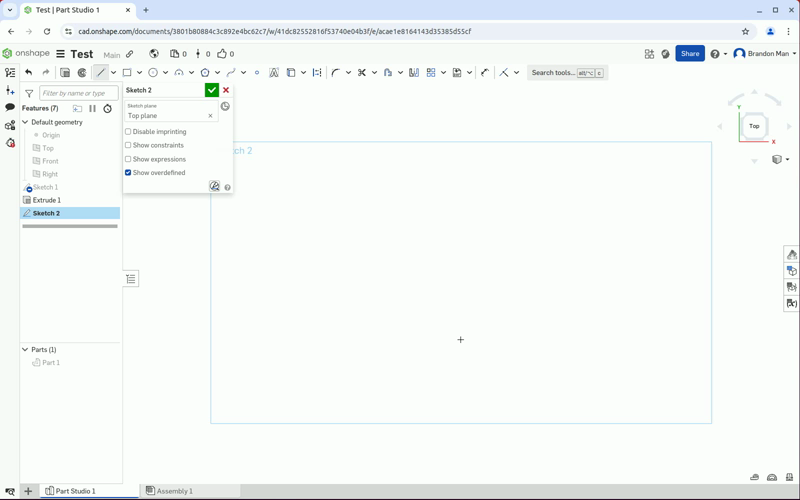
key_up(shift)
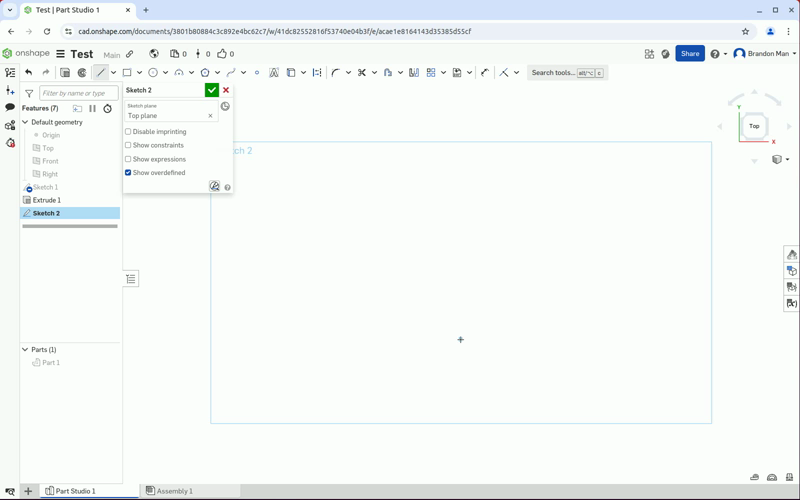
key_down(shift)
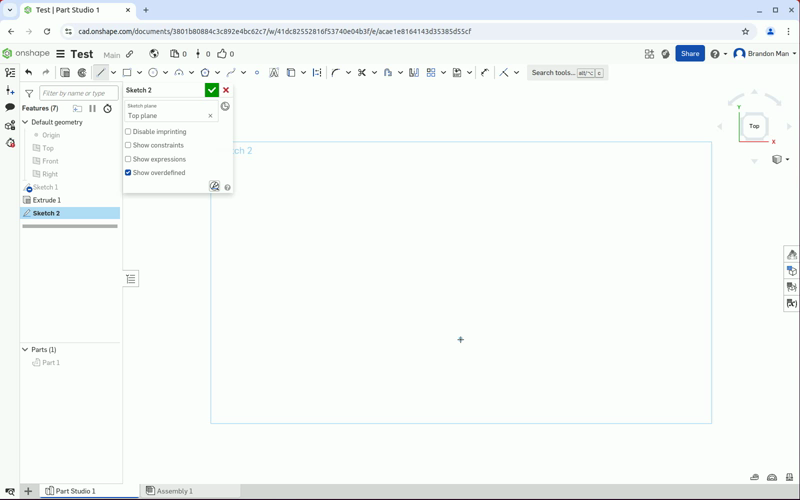
mouse_move(573, 339)
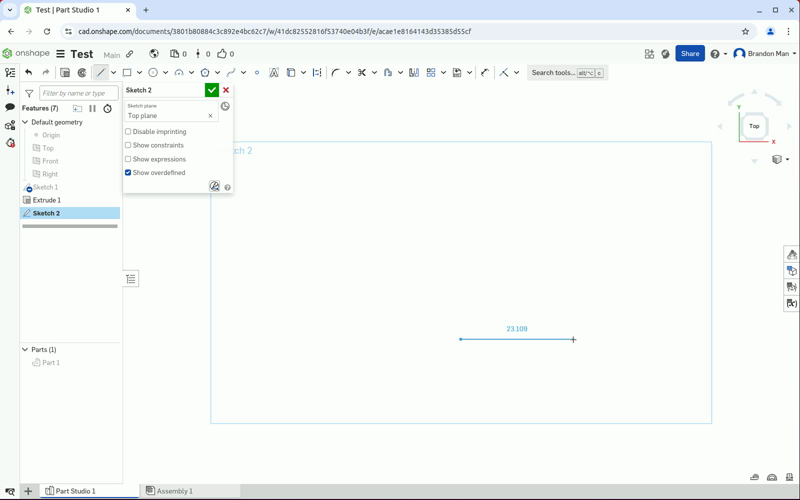
click(573, 339)
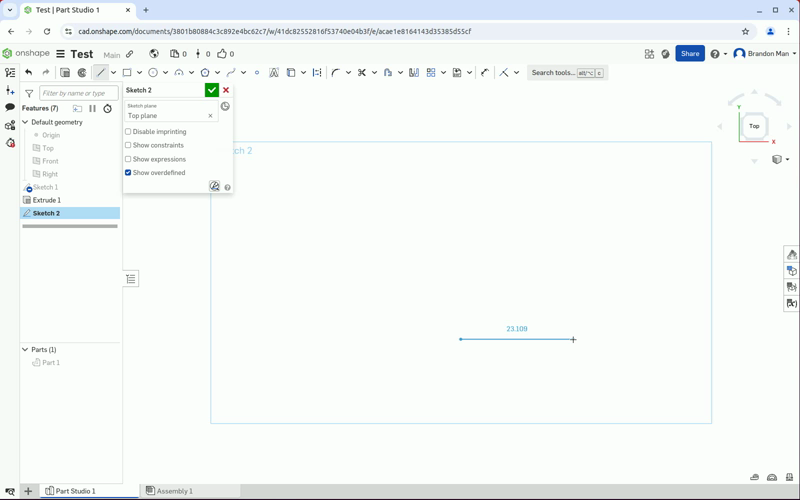
key_up(shift)
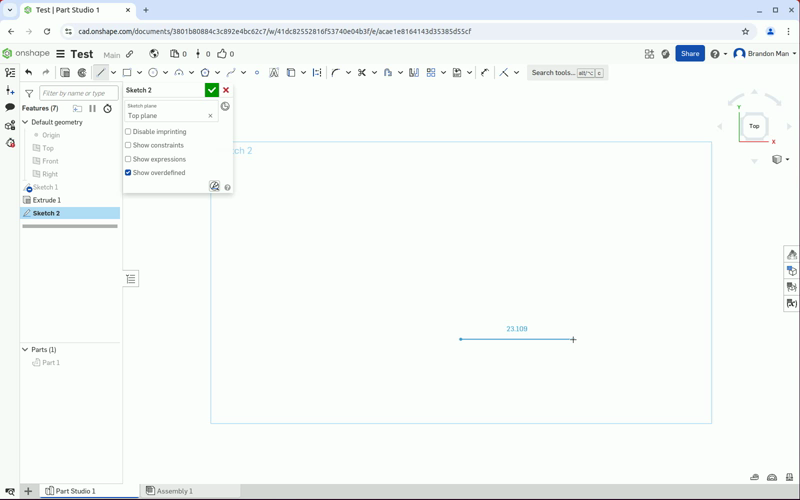
key_down(shift)
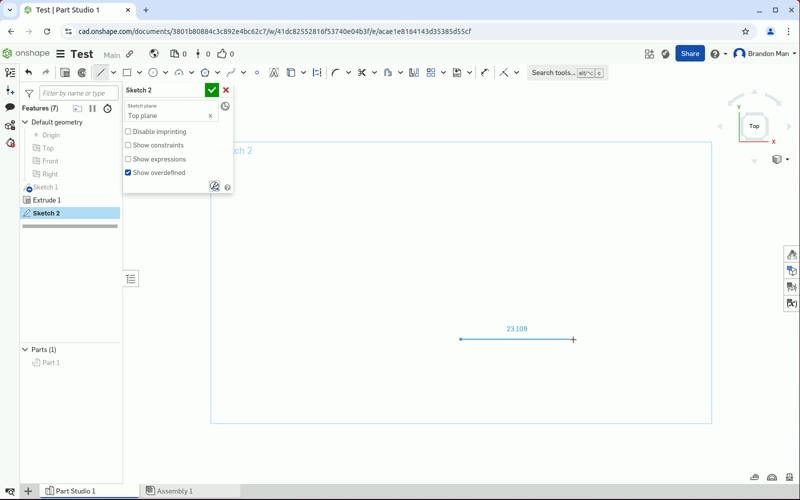
mouse_move(589, 339)
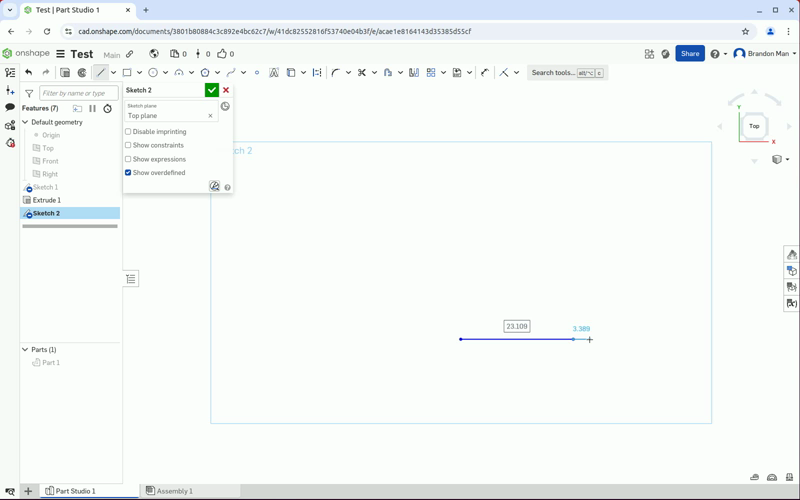
mouse_move(573, 281)
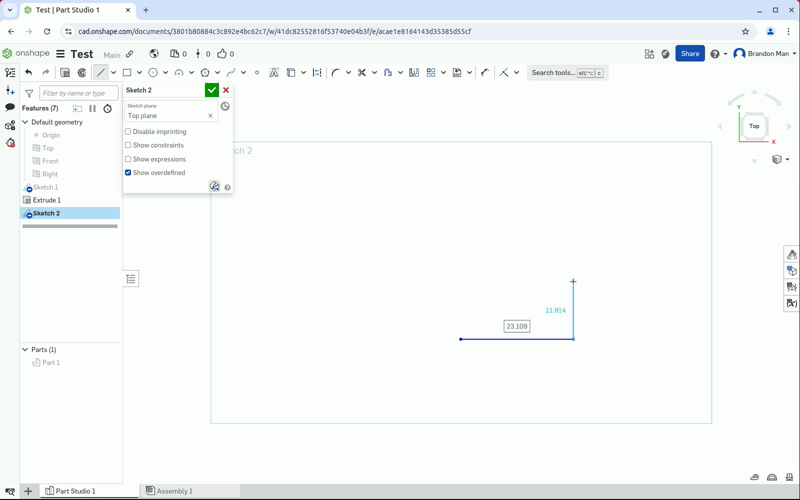
click(573, 281)
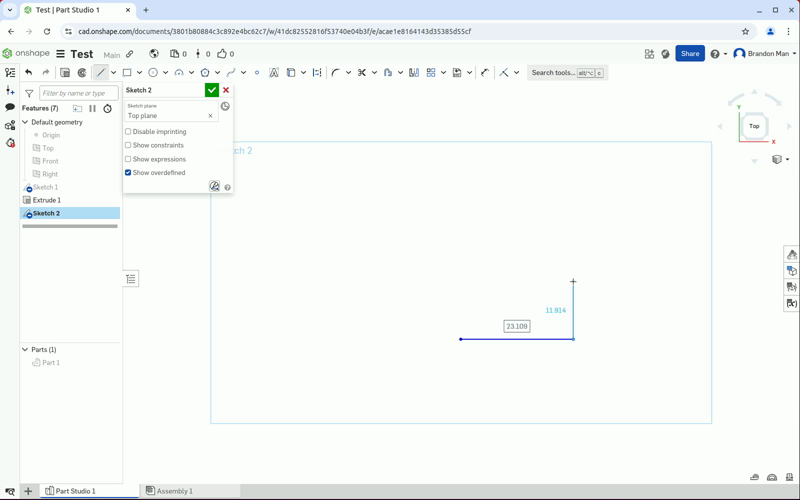
key_up(shift)
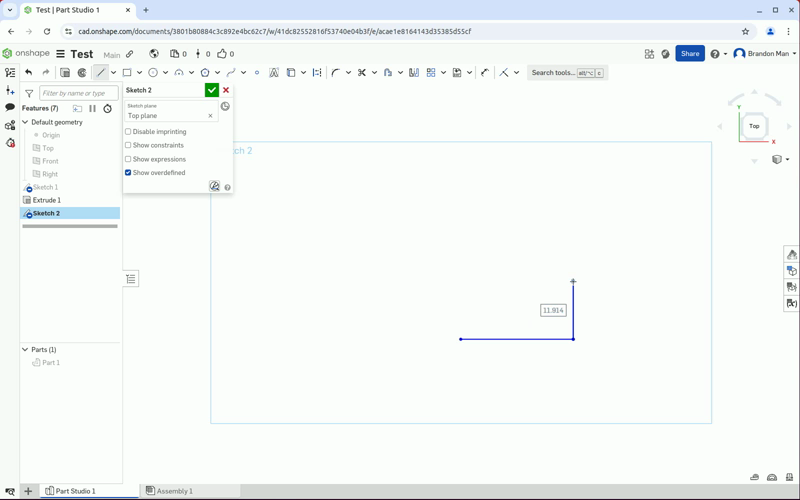
key_down(shift)
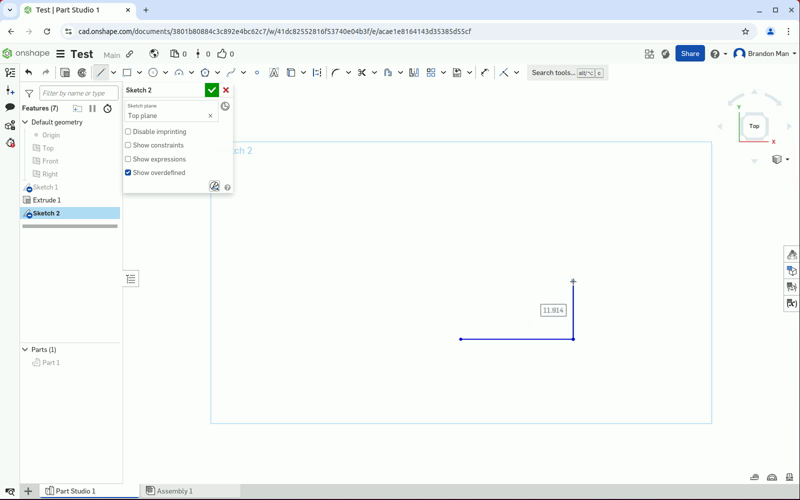
mouse_move(460, 281)
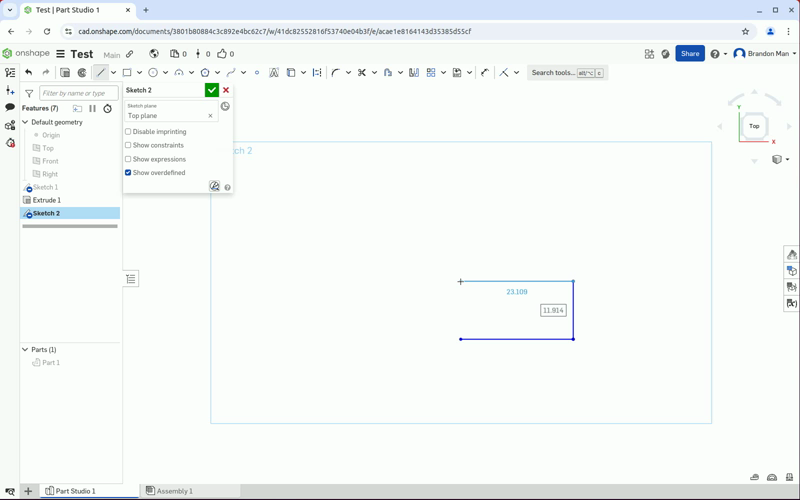
click(460, 281)
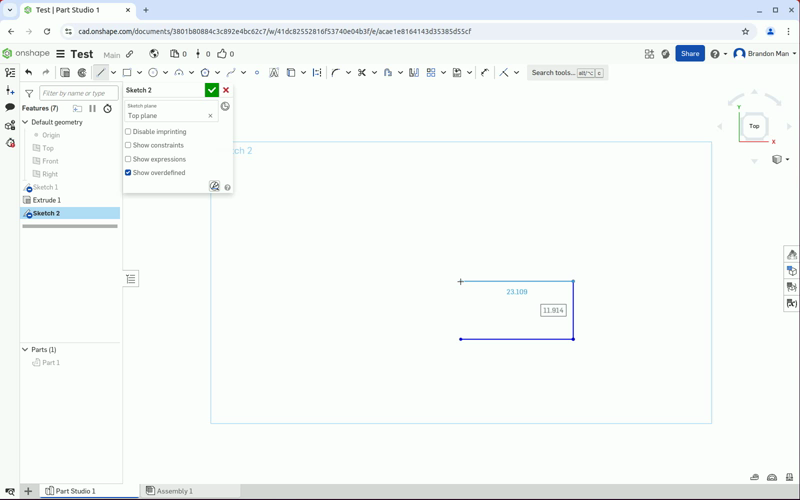
key_up(shift)
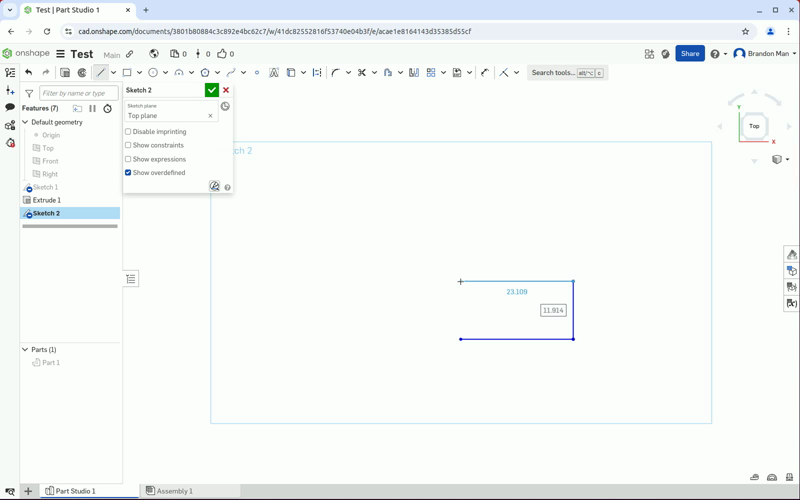
mouse_move(490, 281)
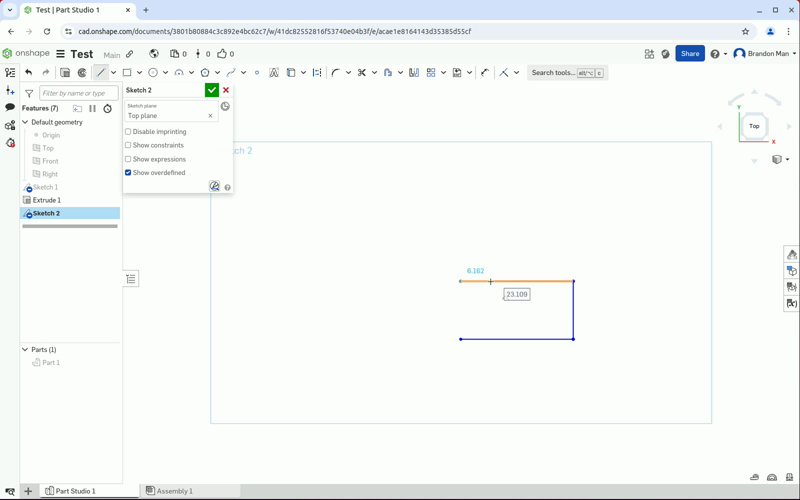
key_down(shift)
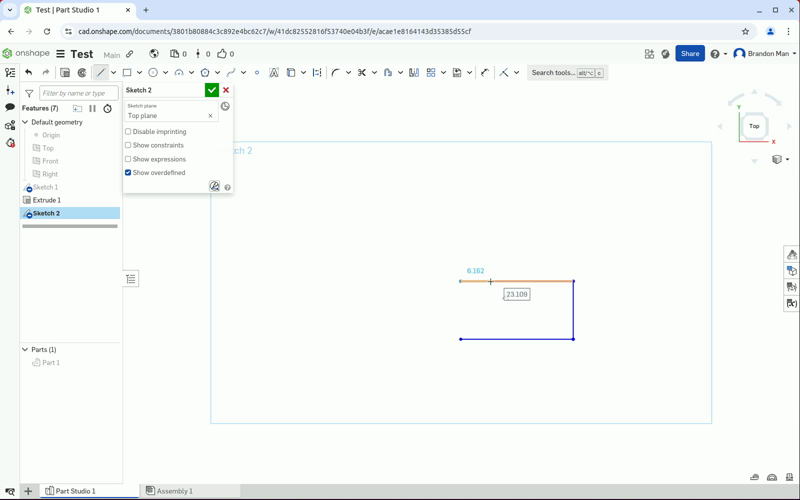
mouse_move(460, 339)
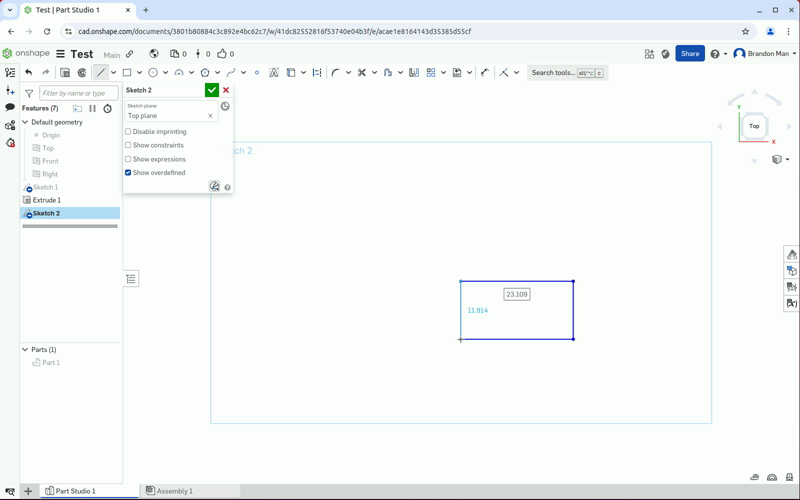
key_up(shift)
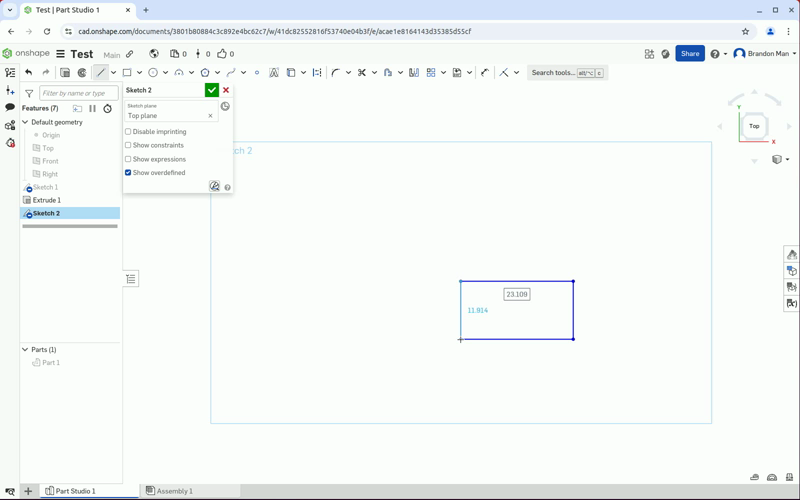
click(460, 339)
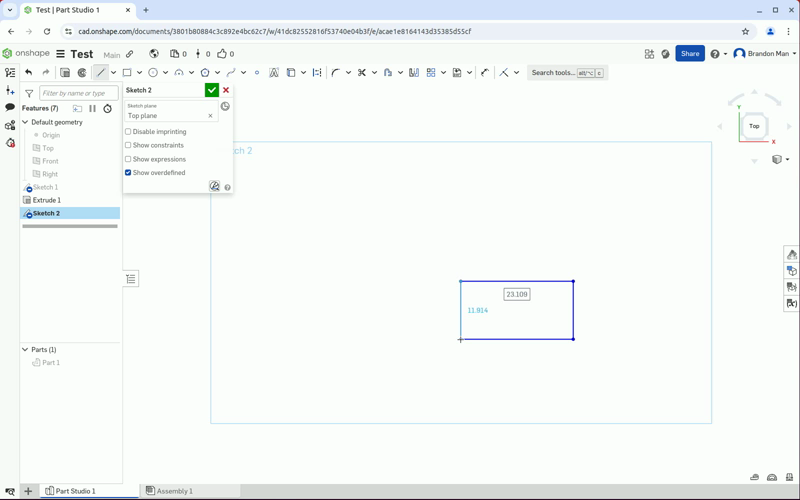
key(esc)
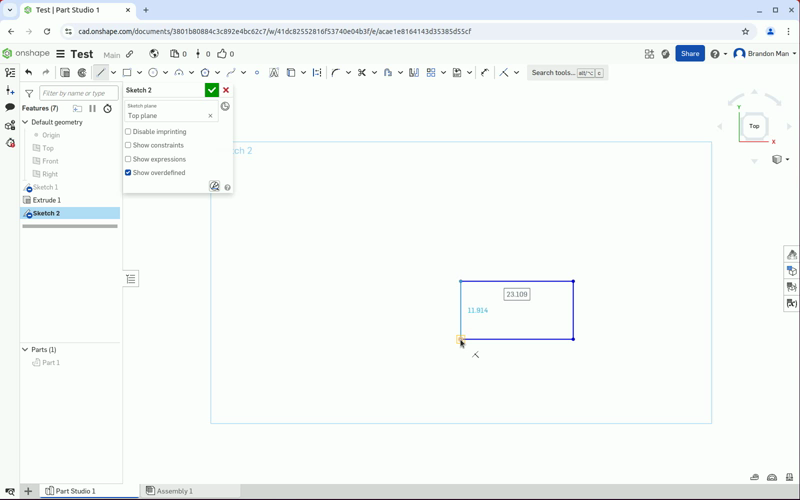
mouse_move(515, 333)
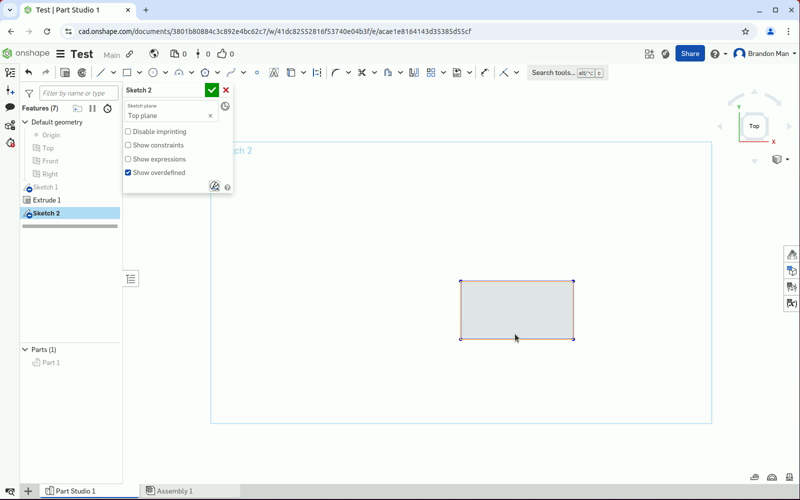
click(515, 333)
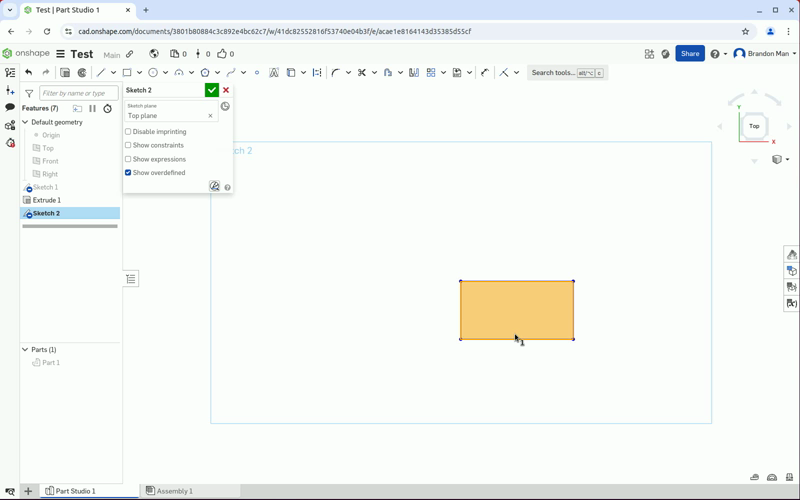
mouse_move(73, 352)
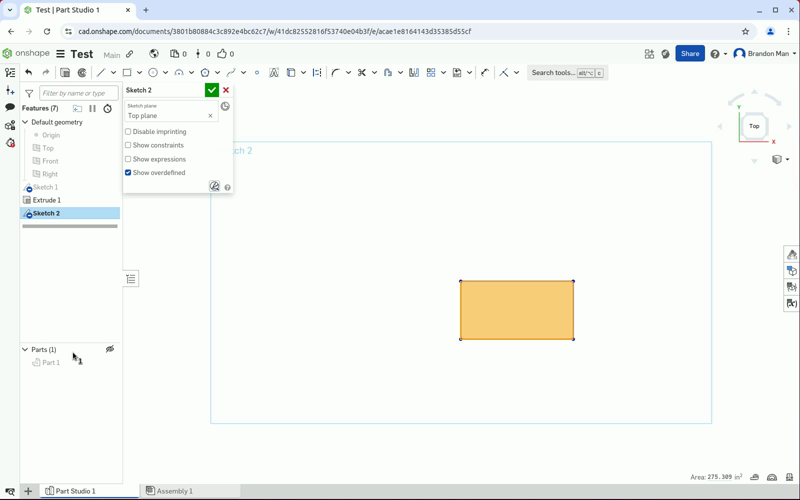
key(shift+y)
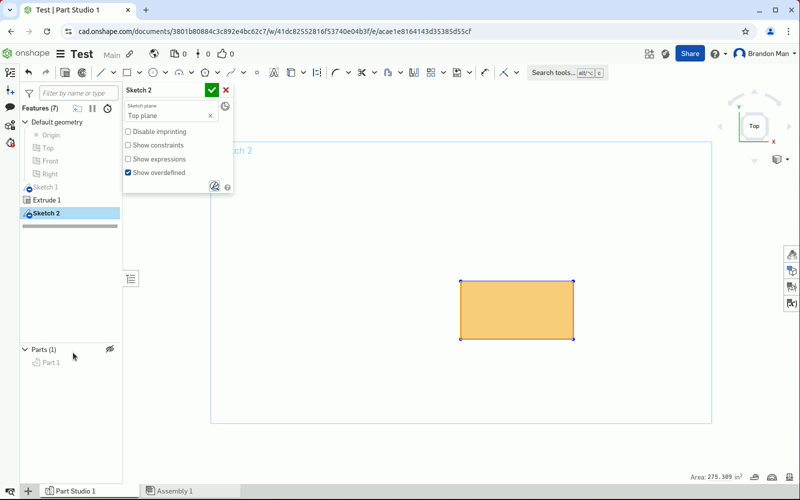
key(shift+e)
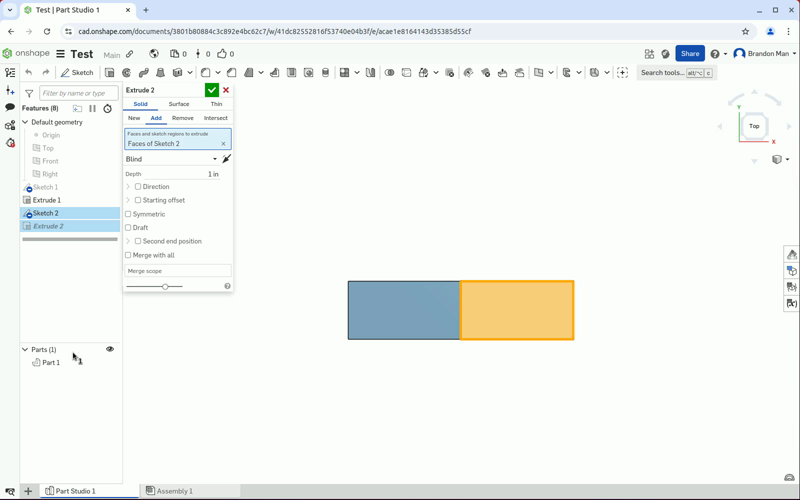
mouse_move(143, 106)
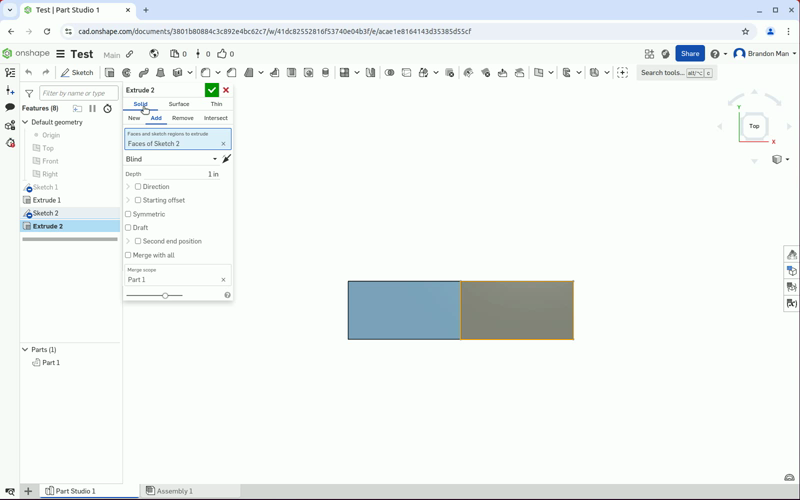
click(143, 106)
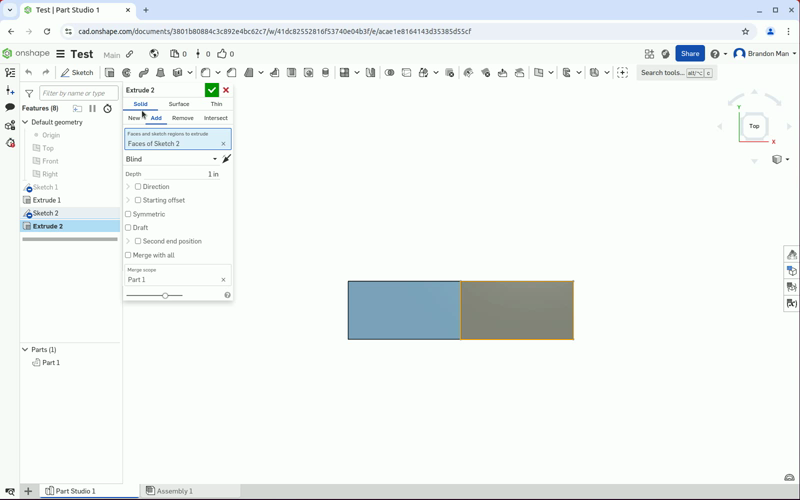
mouse_move(137, 120)
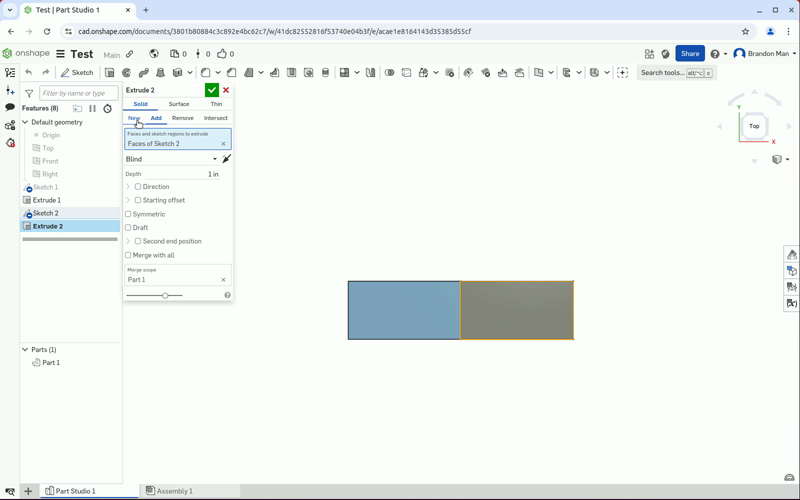
click(137, 120)
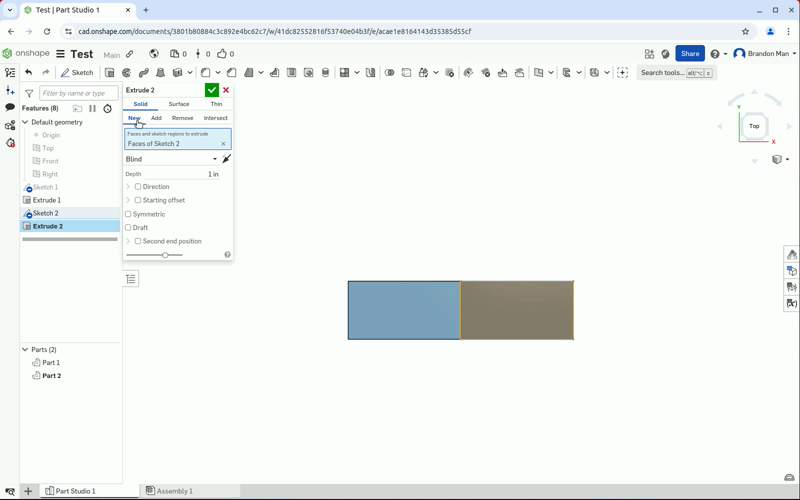
key(tab, 4)
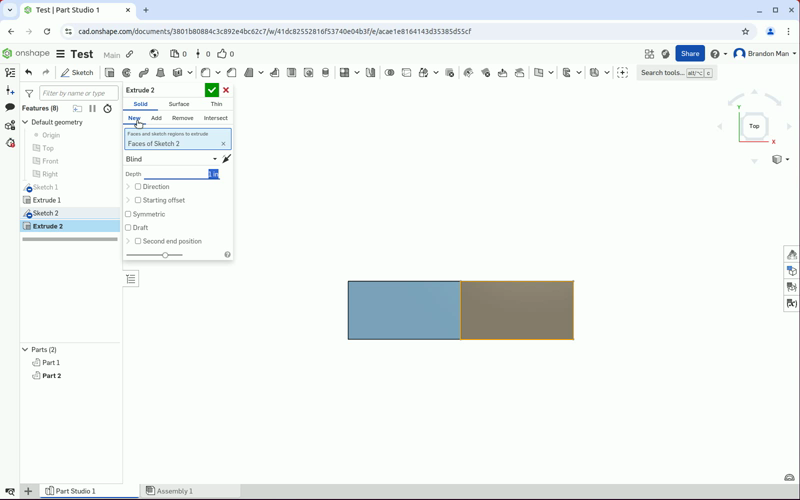
text(0.241)
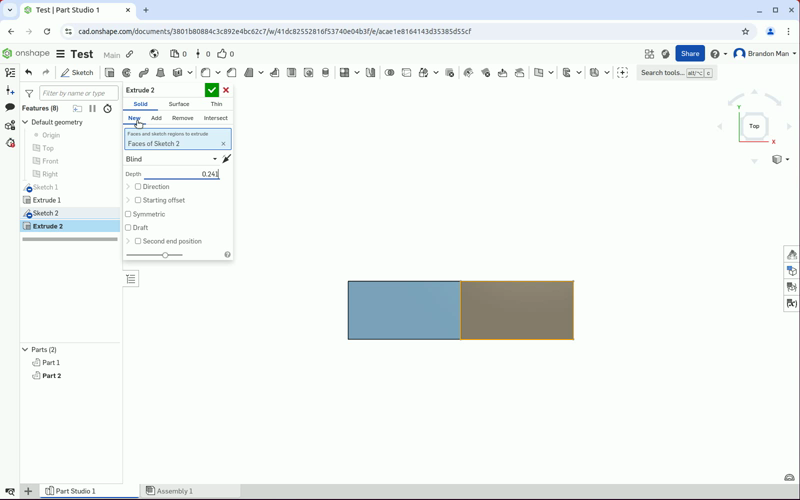
key(enter)
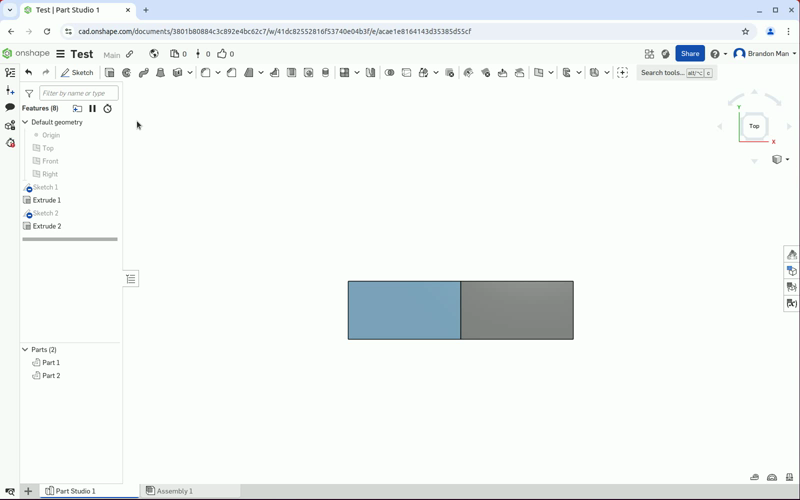
key(shift+h)
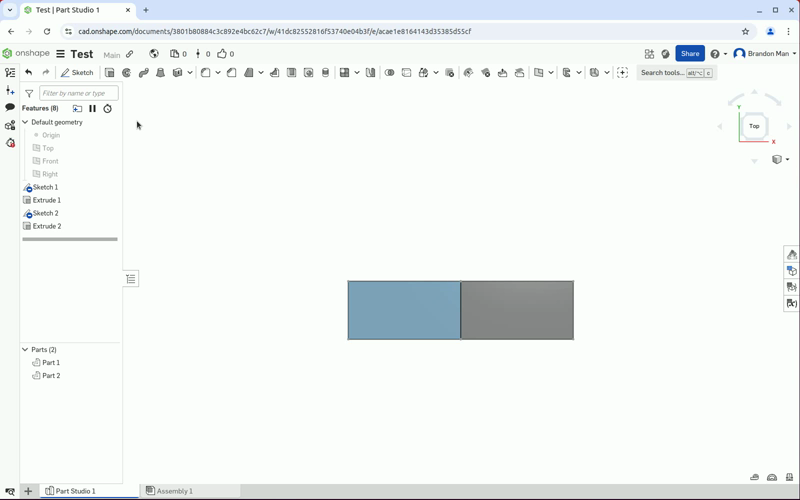
key(shift+h)
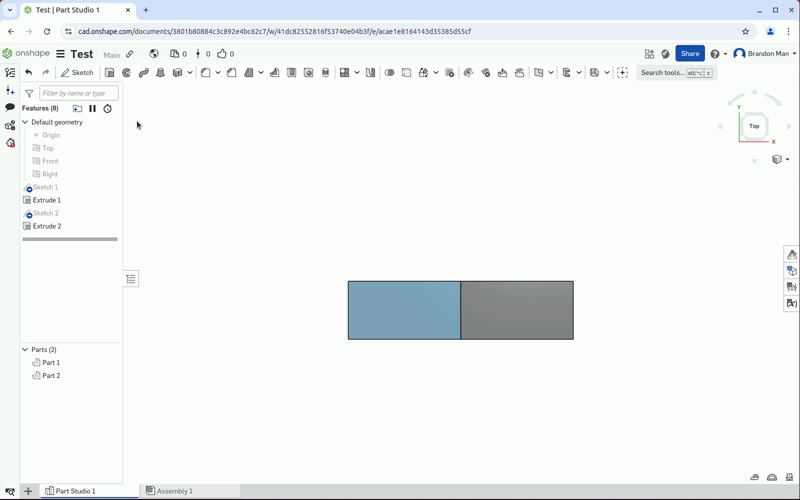
mouse_move(73, 189)
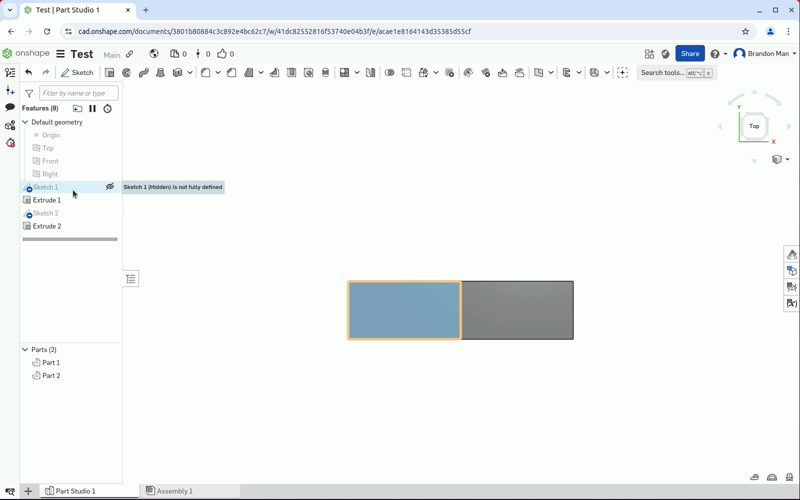
click(73, 189)
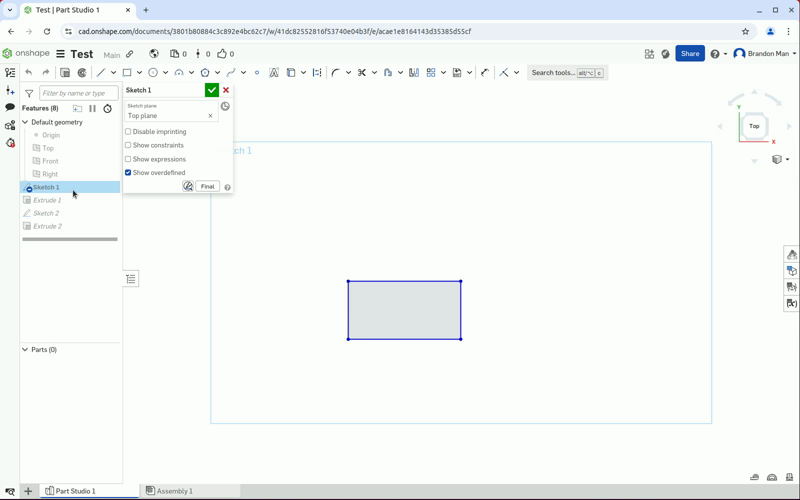
mouse_move(229, 92)
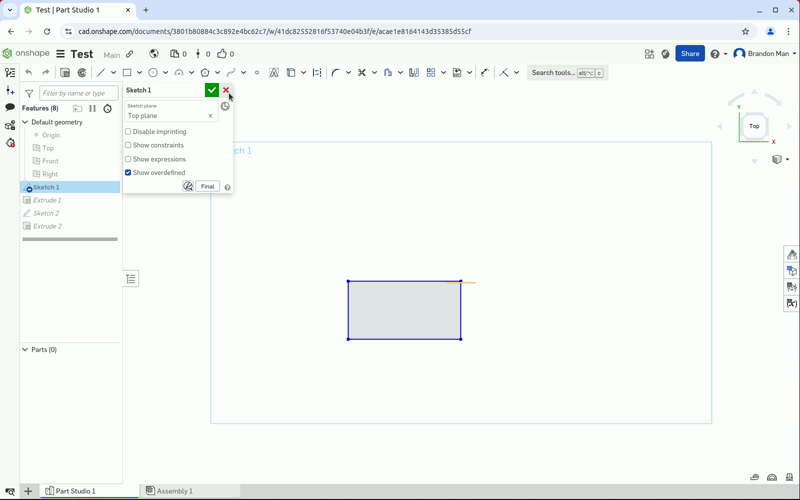
click(229, 92)
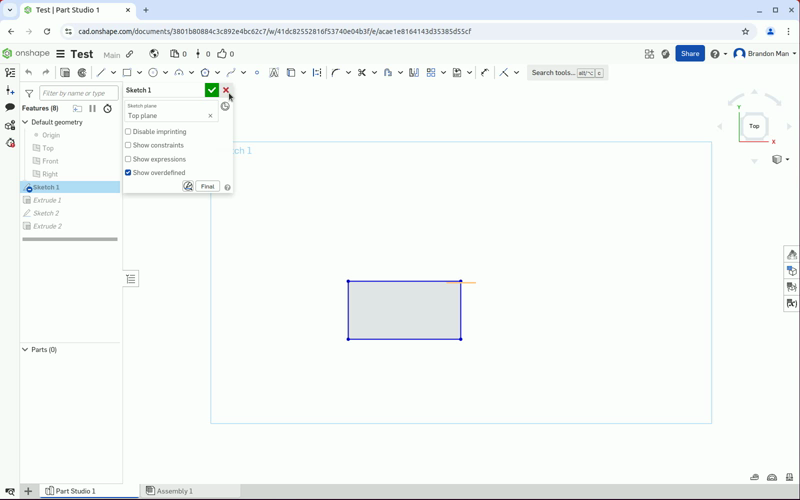
key(shift+s)
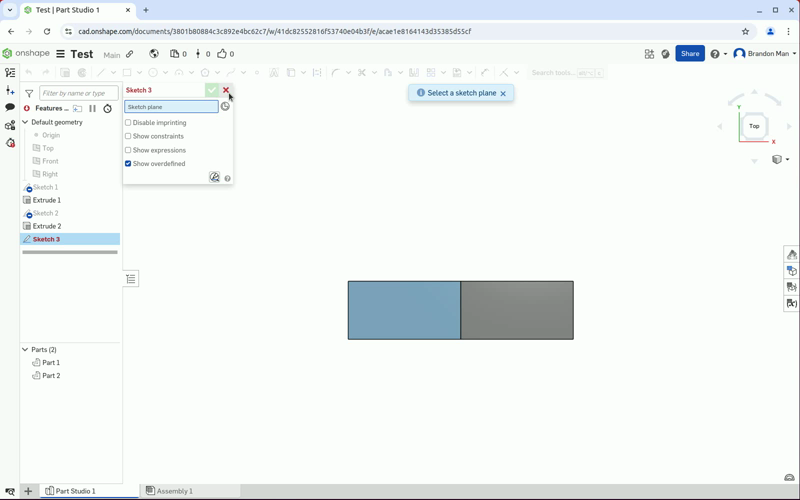
mouse_move(73, 150)
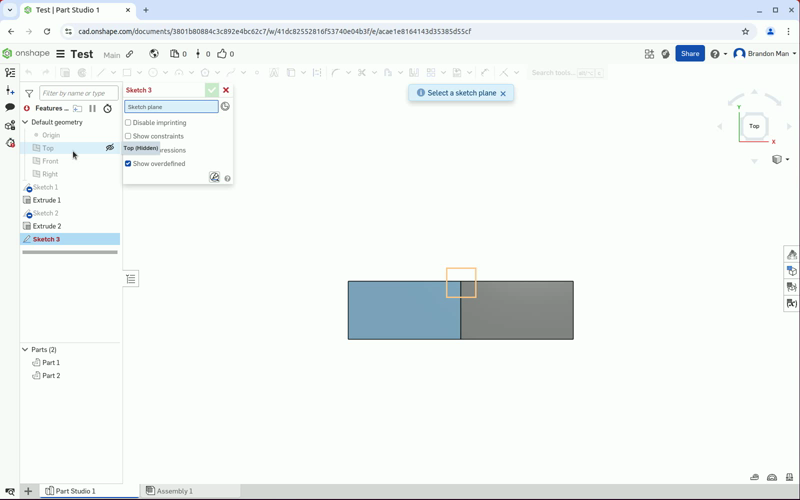
click(73, 150)
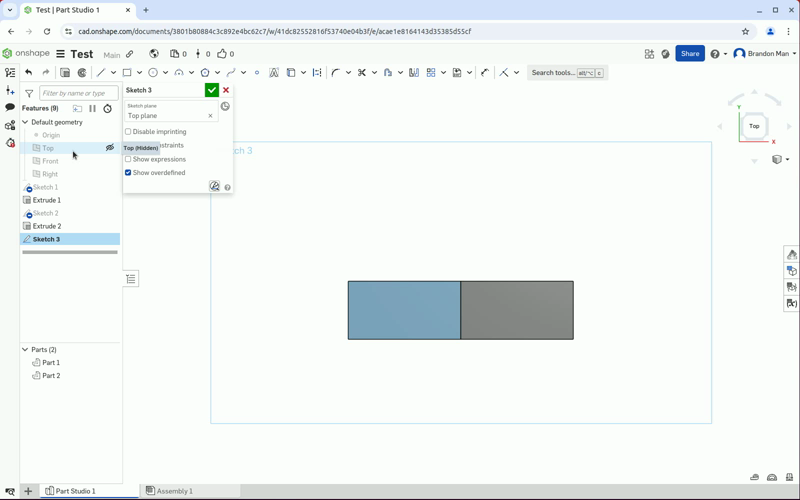
mouse_move(73, 352)
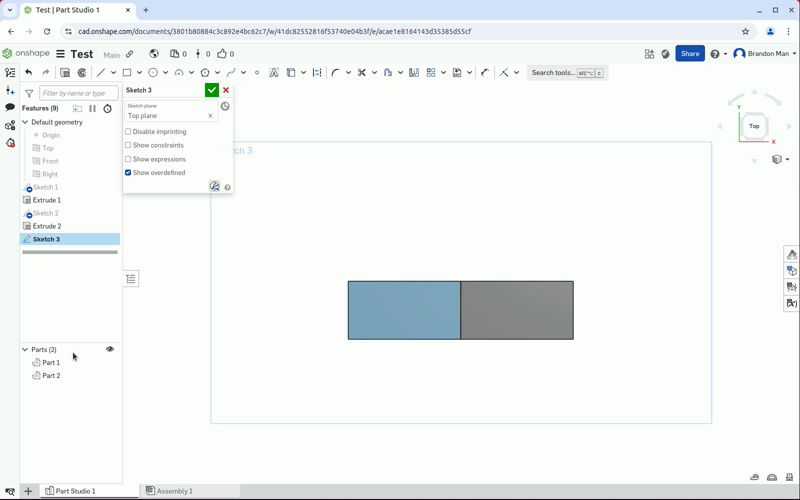
key(y)
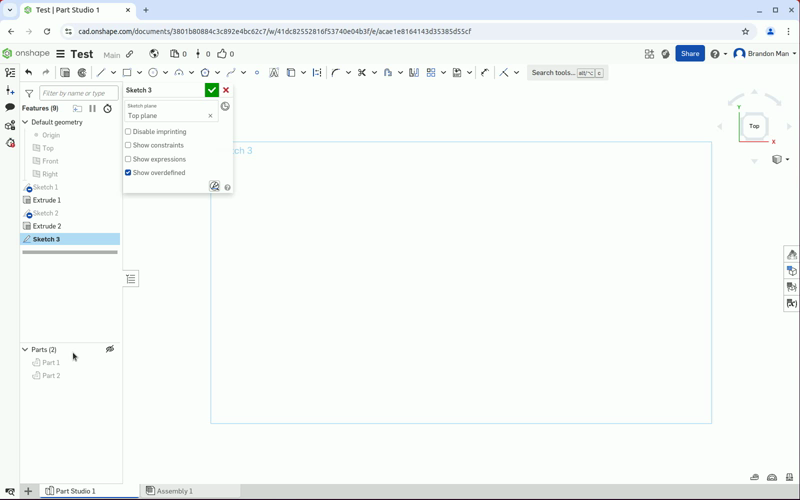
key(l)
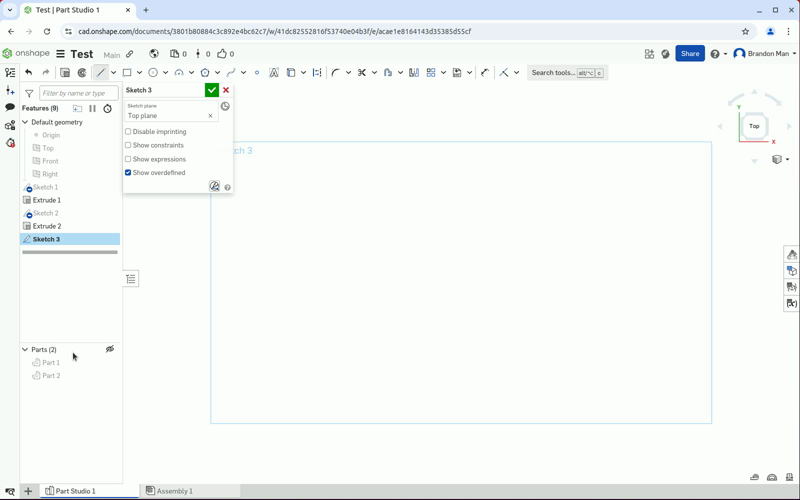
key_down(shift)
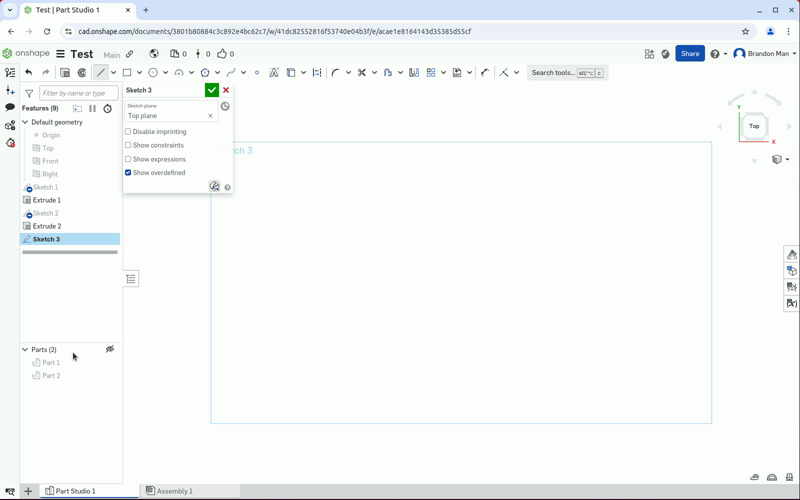
mouse_move(348, 280)
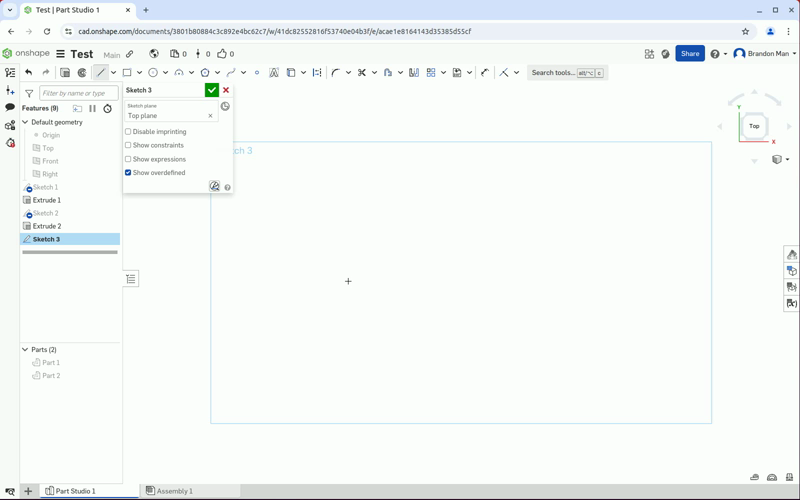
click(348, 280)
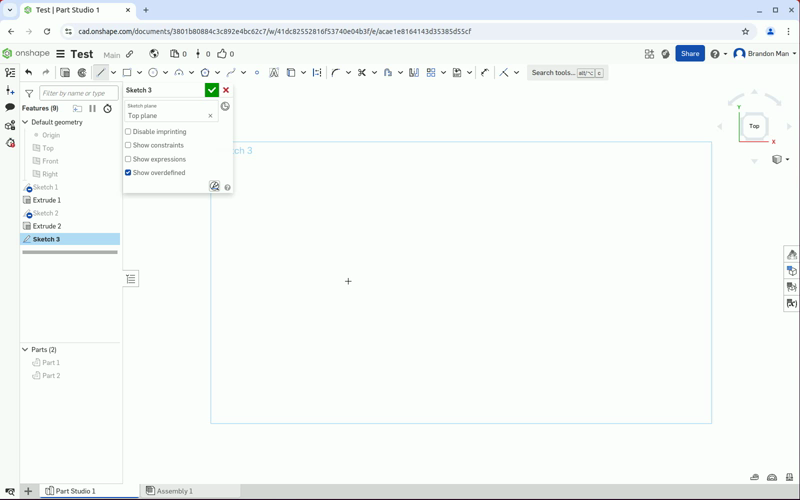
key_up(shift)
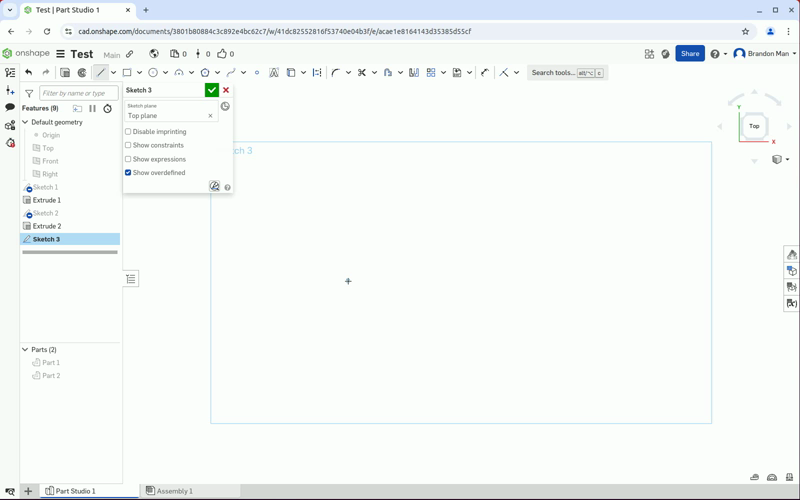
key_down(shift)
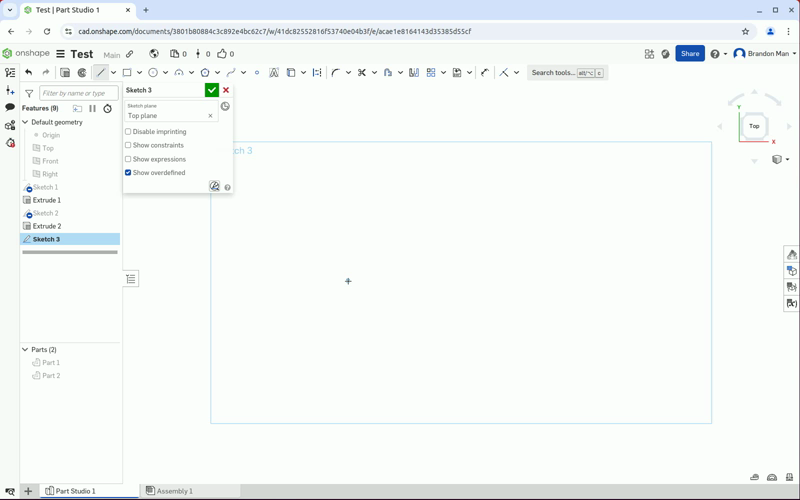
mouse_move(460, 280)
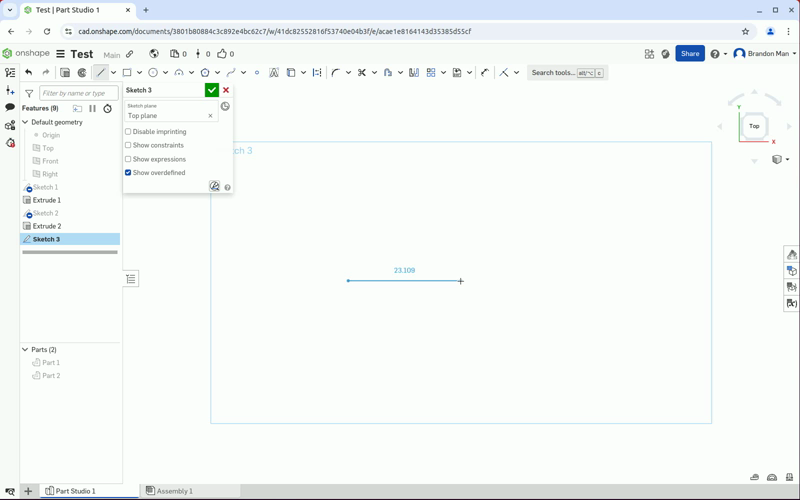
click(460, 280)
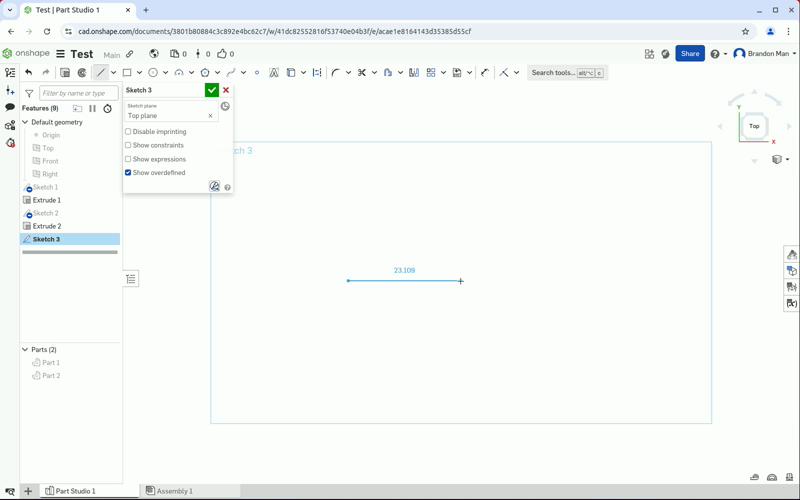
key_up(shift)
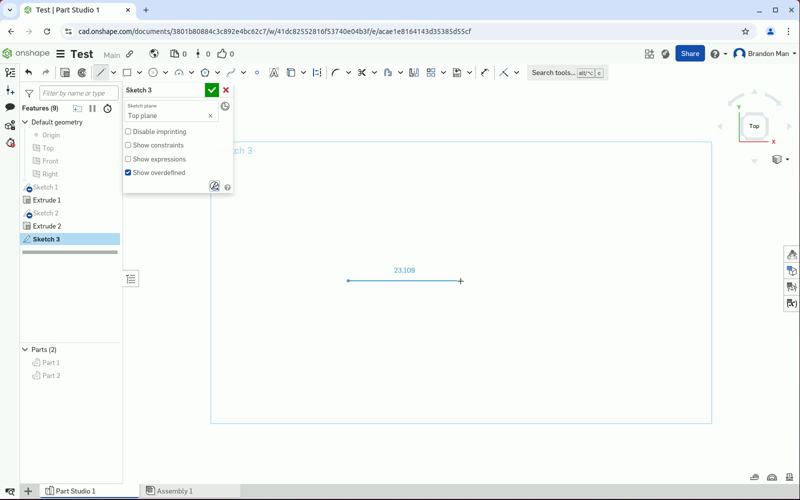
key_down(shift)
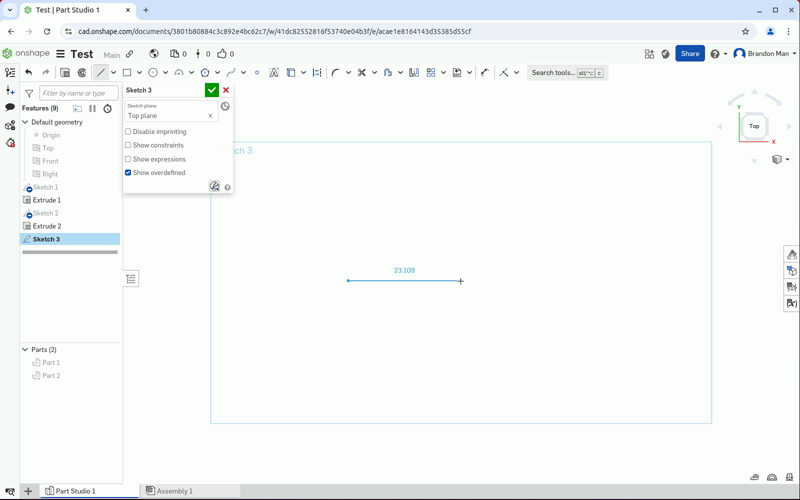
mouse_move(490, 280)
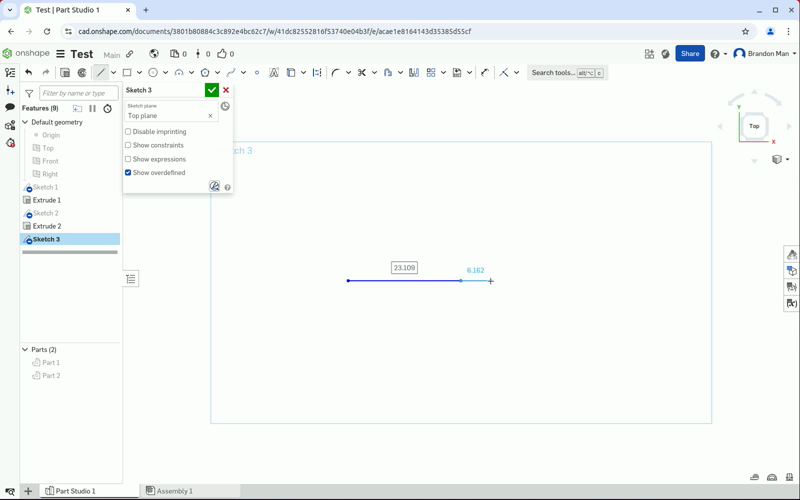
mouse_move(460, 225)
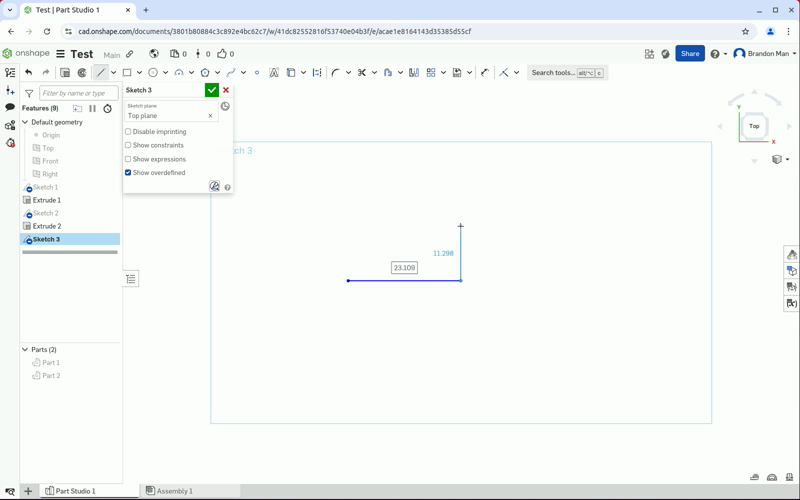
click(460, 225)
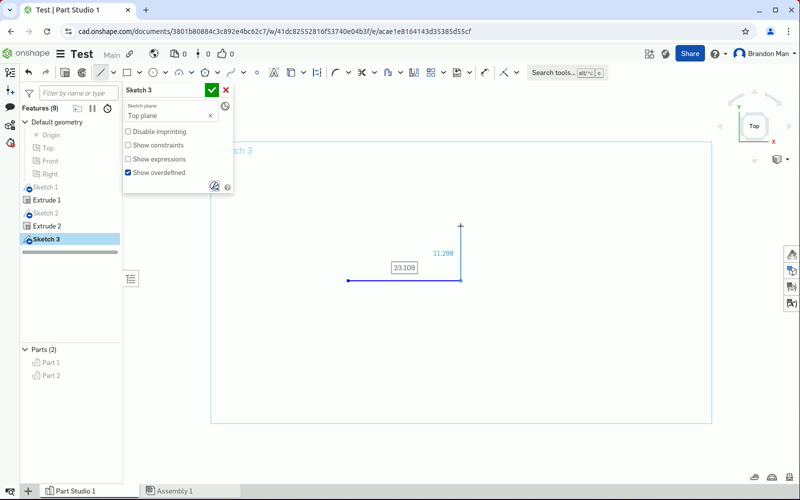
key_up(shift)
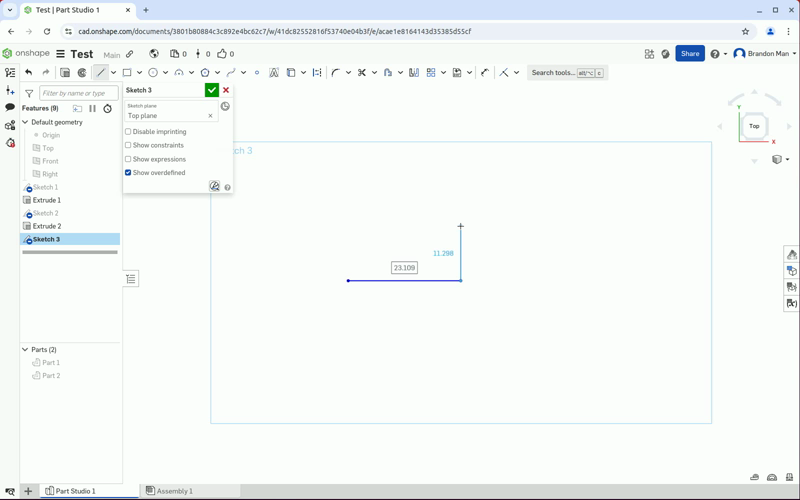
key_down(shift)
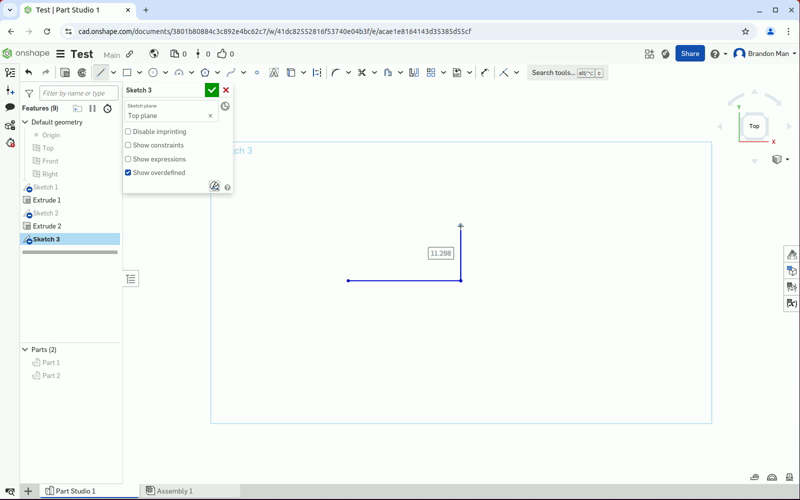
mouse_move(348, 225)
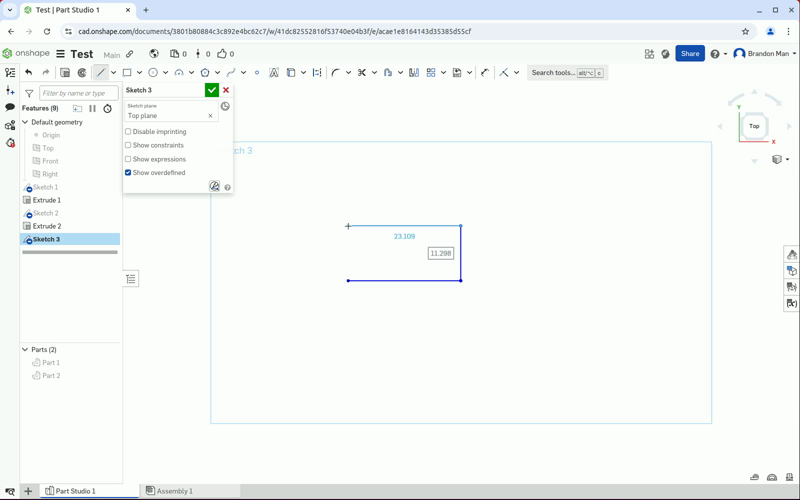
click(348, 225)
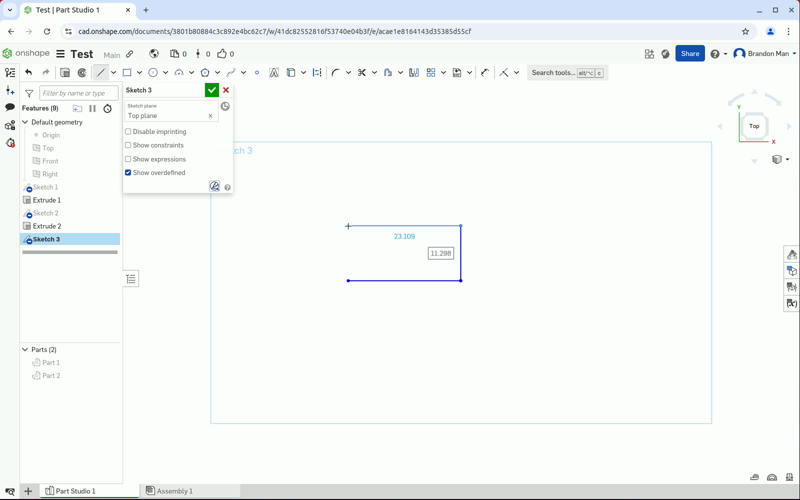
key_up(shift)
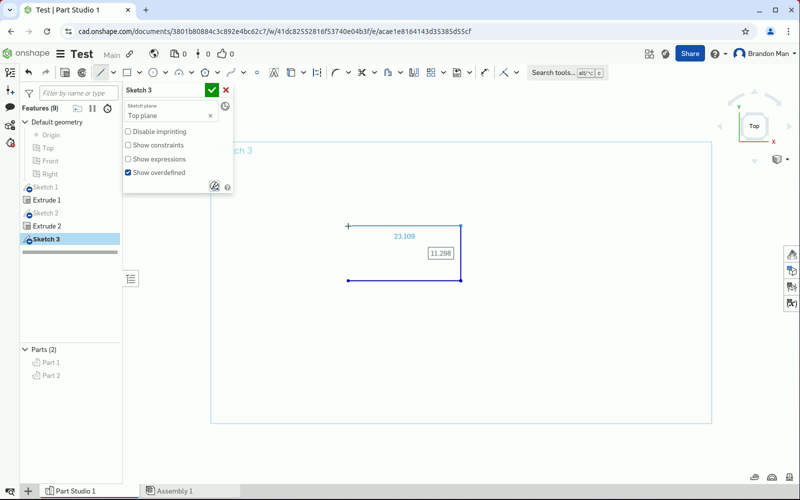
mouse_move(378, 225)
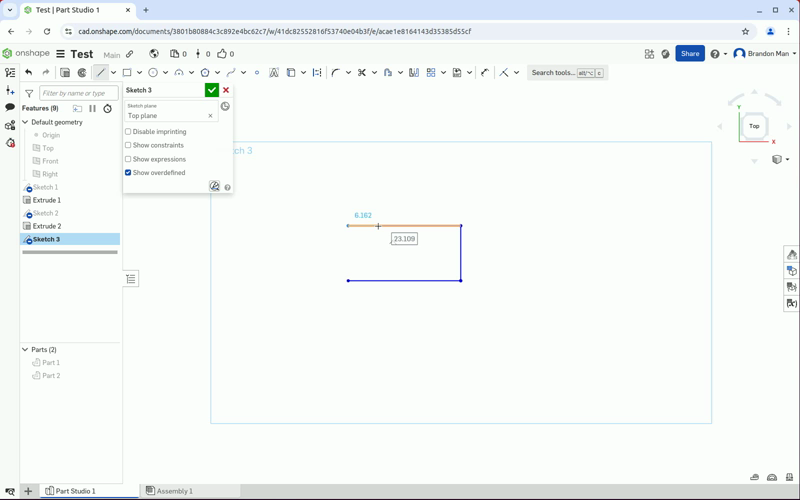
key_down(shift)
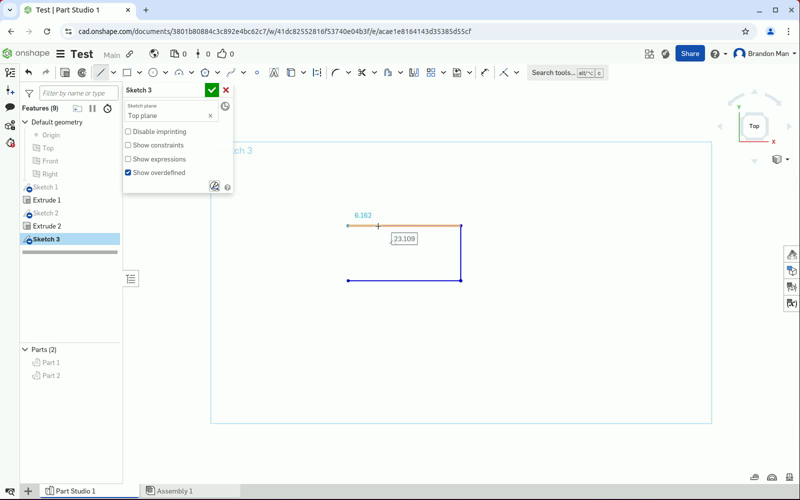
mouse_move(348, 280)
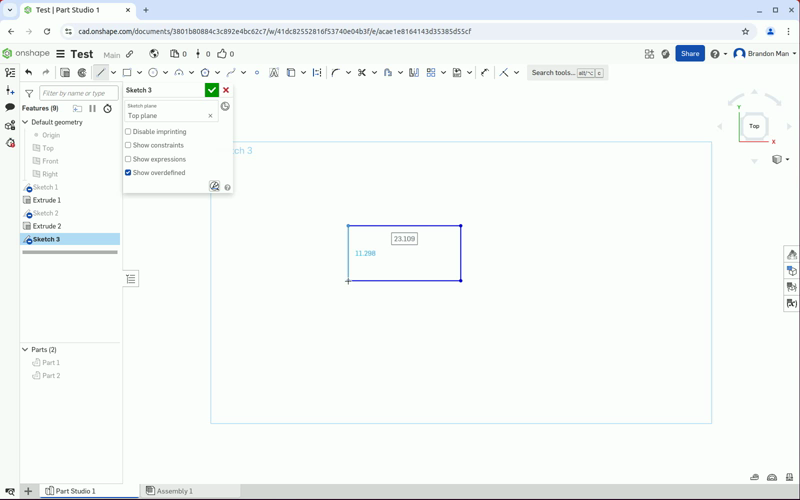
key_up(shift)
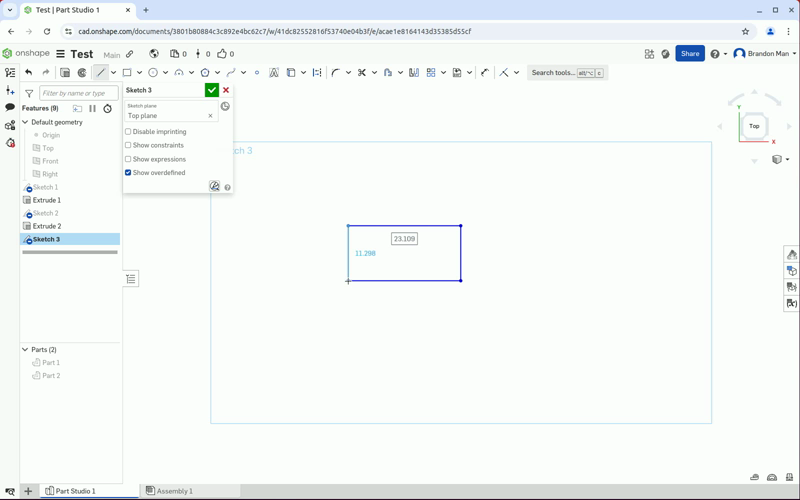
click(348, 280)
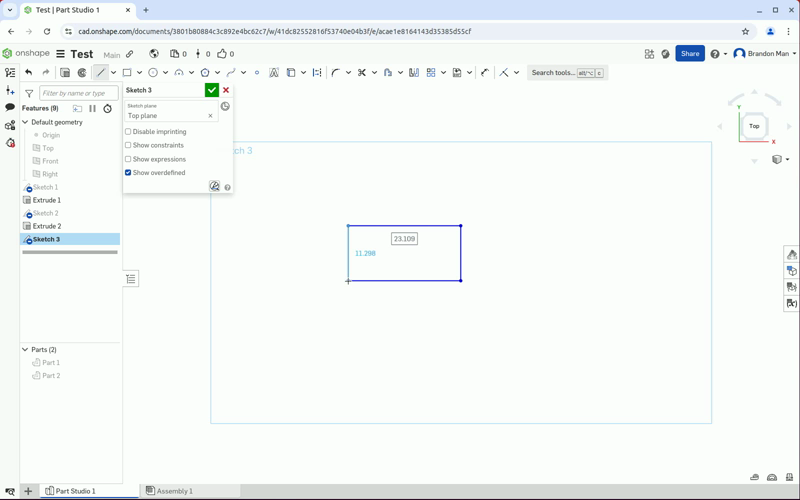
key(esc)
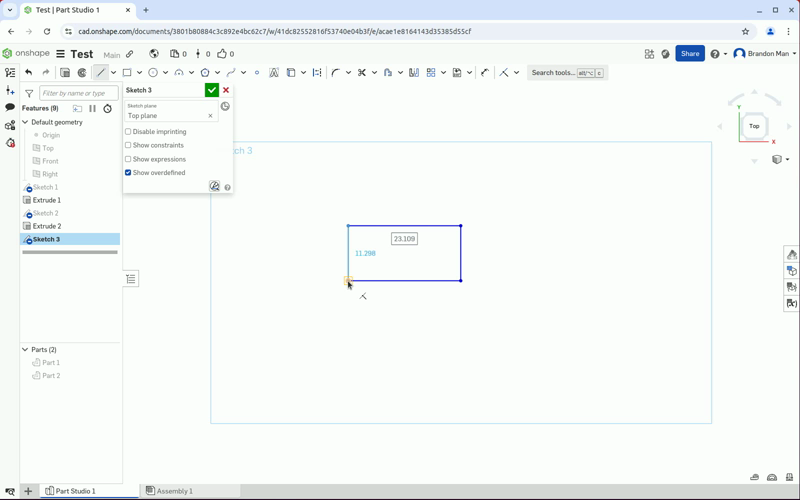
mouse_move(367, 264)
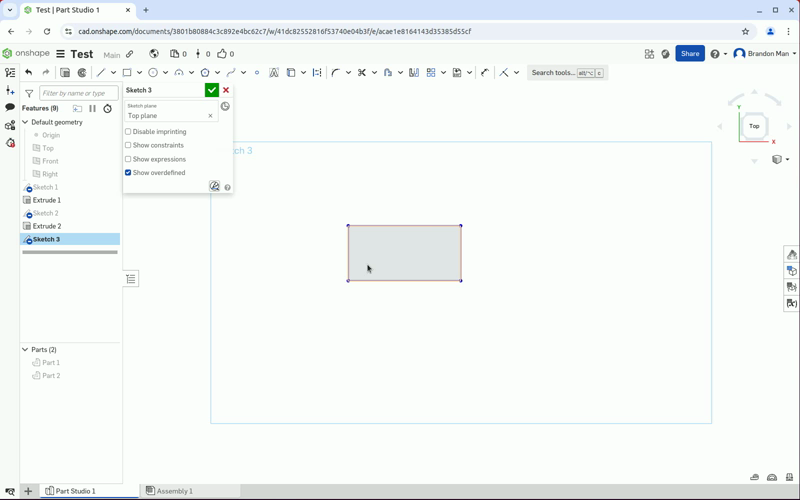
click(367, 264)
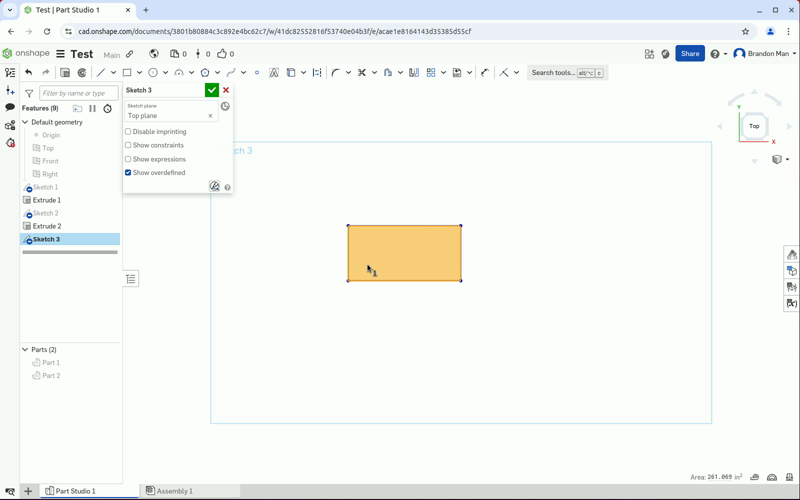
mouse_move(73, 352)
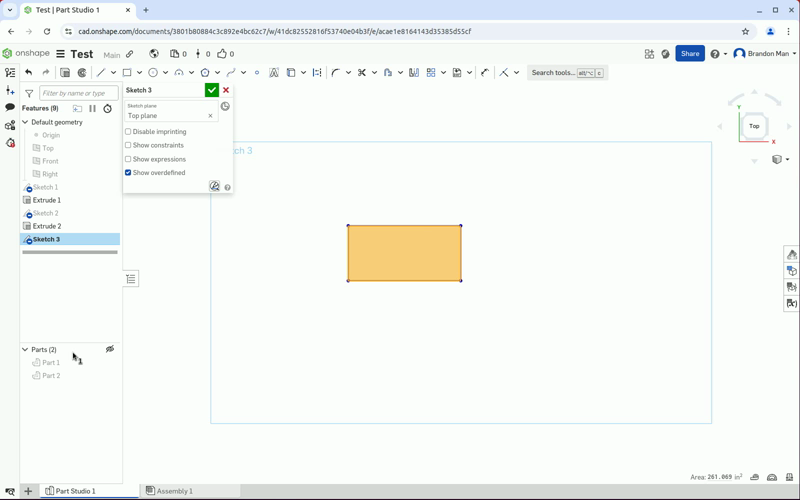
key(shift+y)
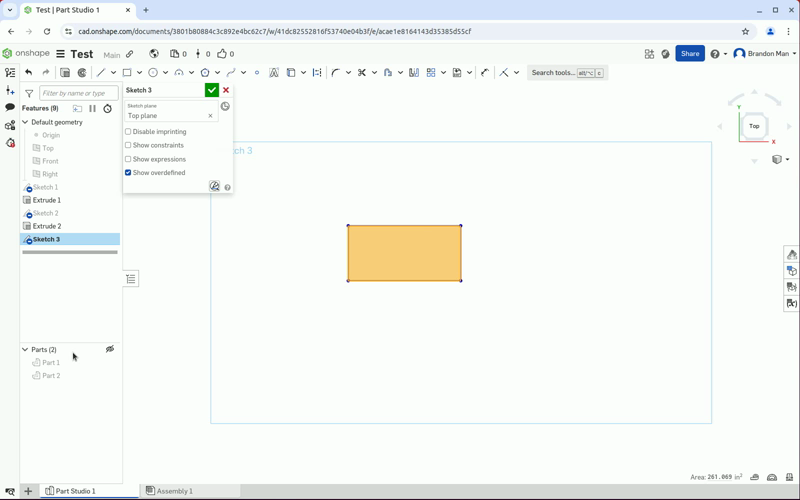
key(shift+e)
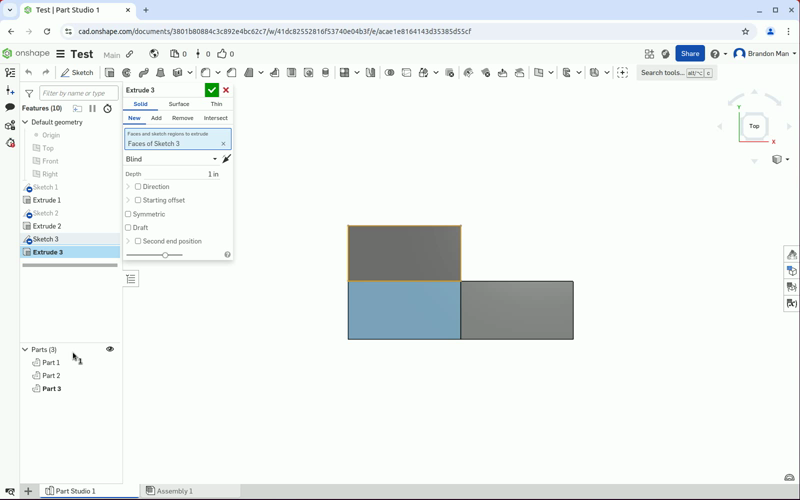
mouse_move(143, 106)
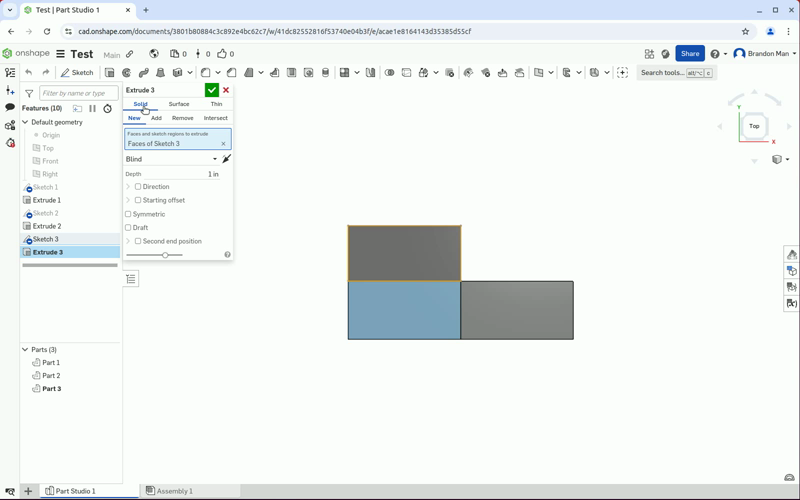
click(143, 106)
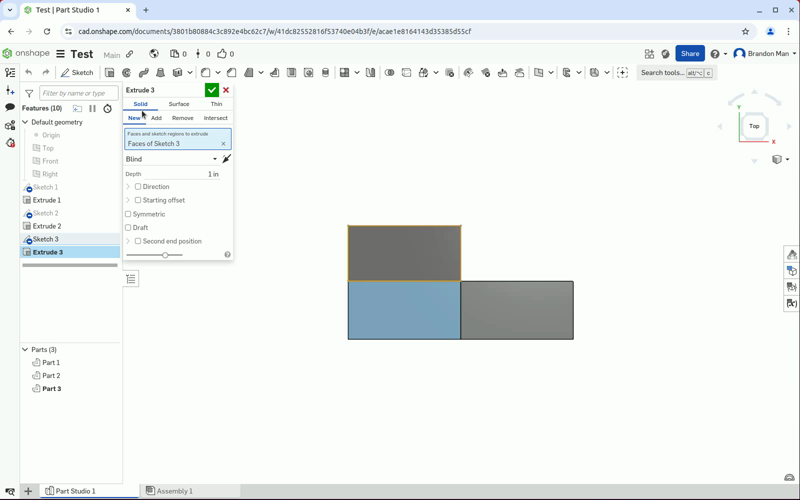
mouse_move(137, 120)
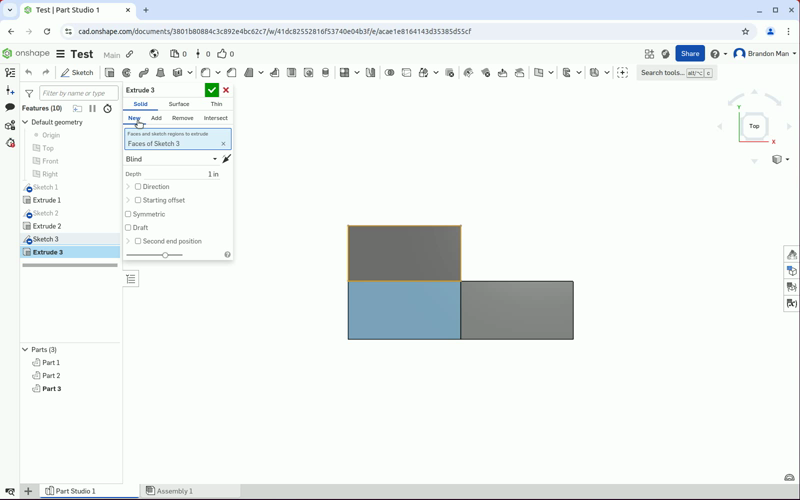
click(137, 120)
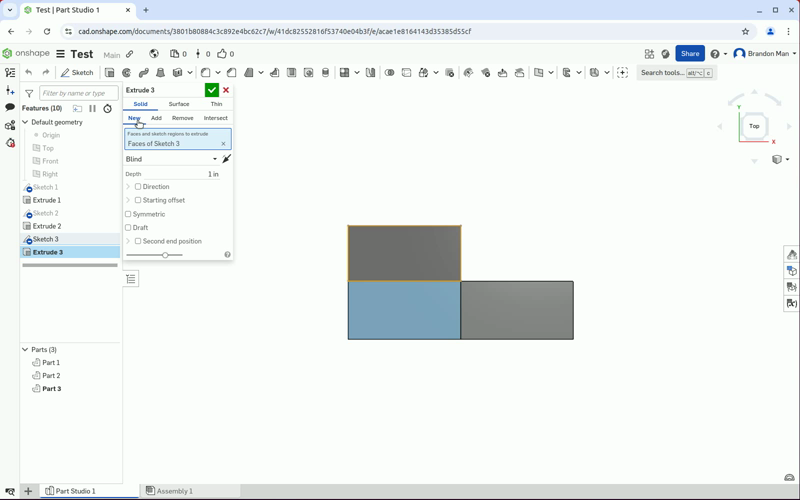
key(tab, 4)
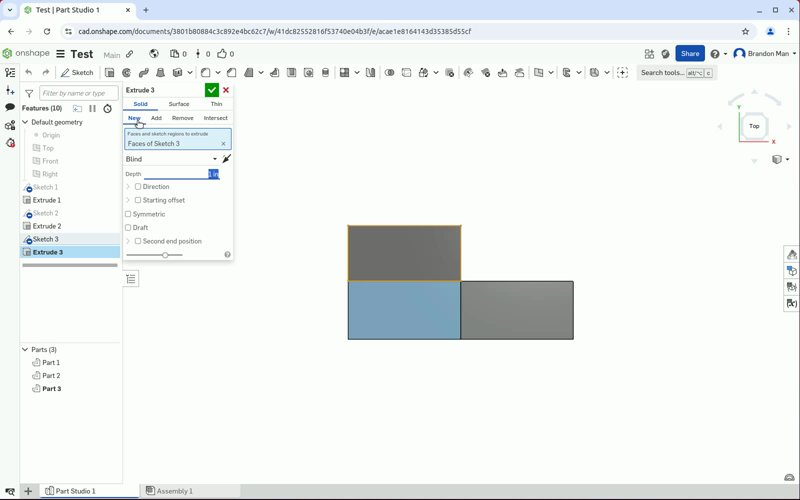
text(0.241)
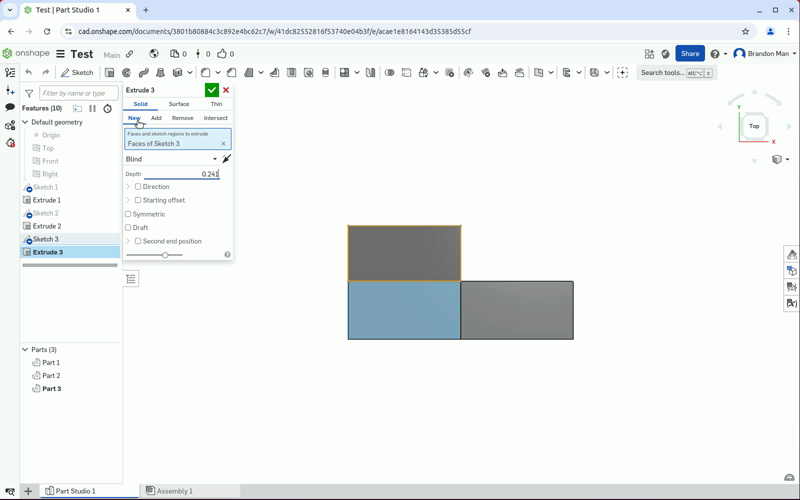
key(enter)
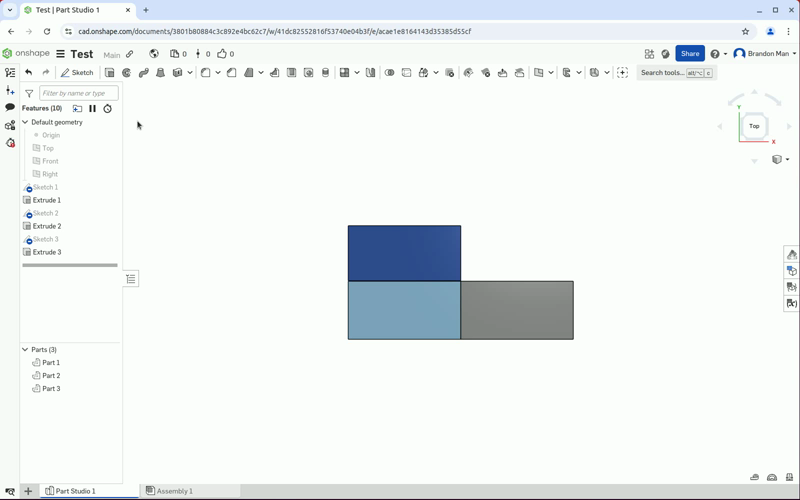
key(shift+h)
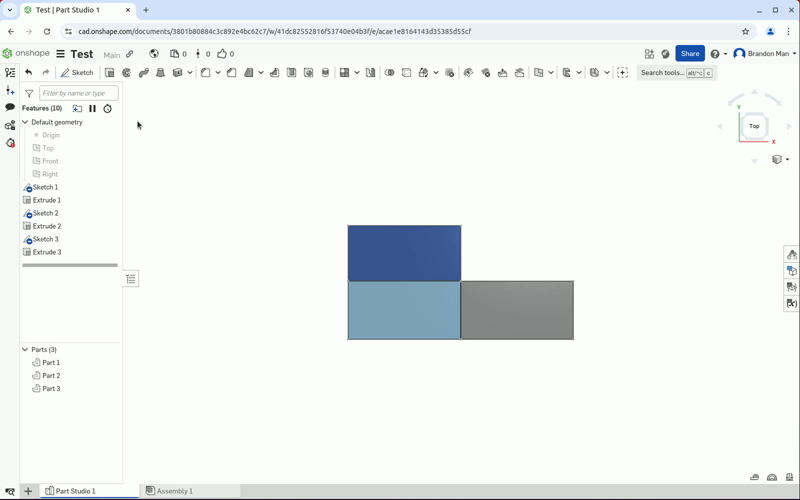
key(shift+h)
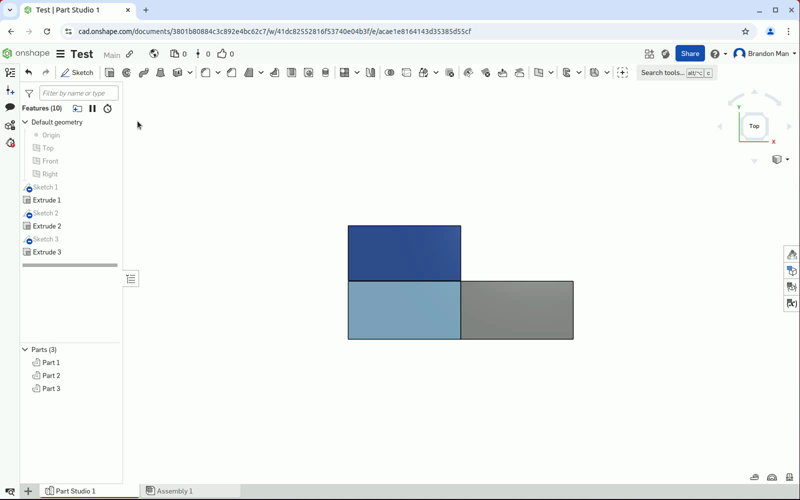
mouse_move(73, 189)
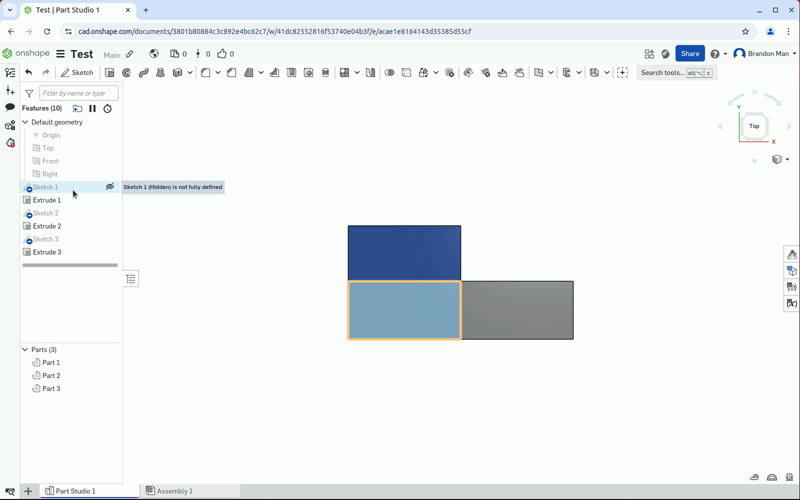
click(73, 189)
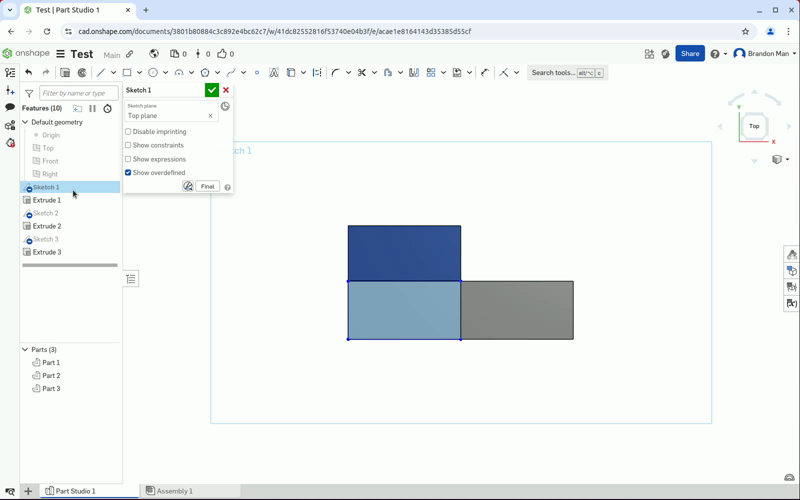
mouse_move(229, 92)
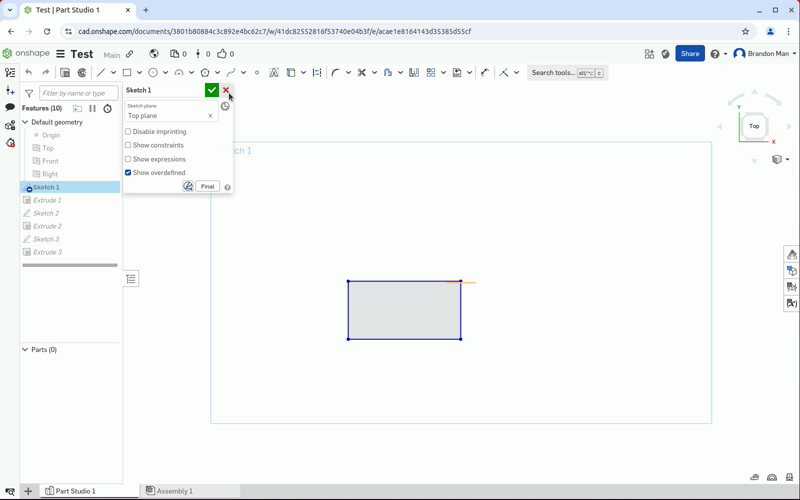
click(229, 92)
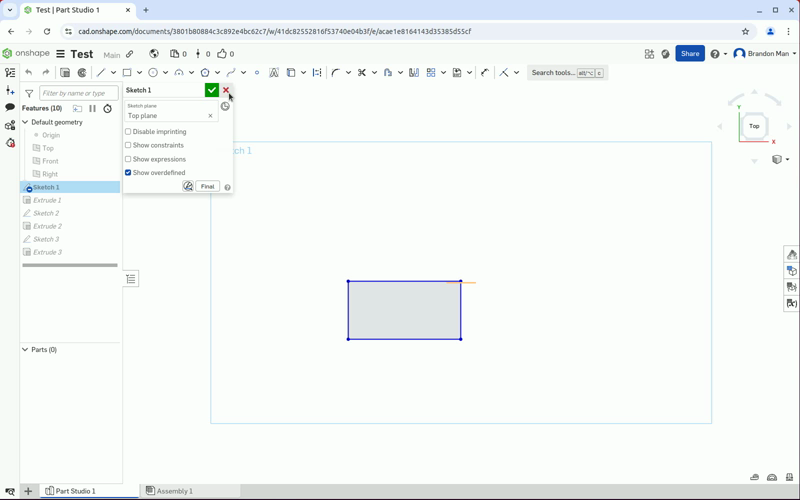
key(shift+s)
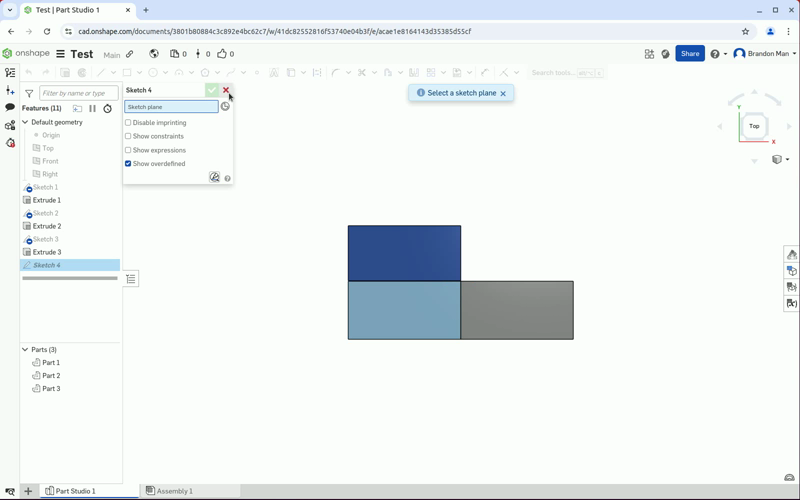
mouse_move(73, 150)
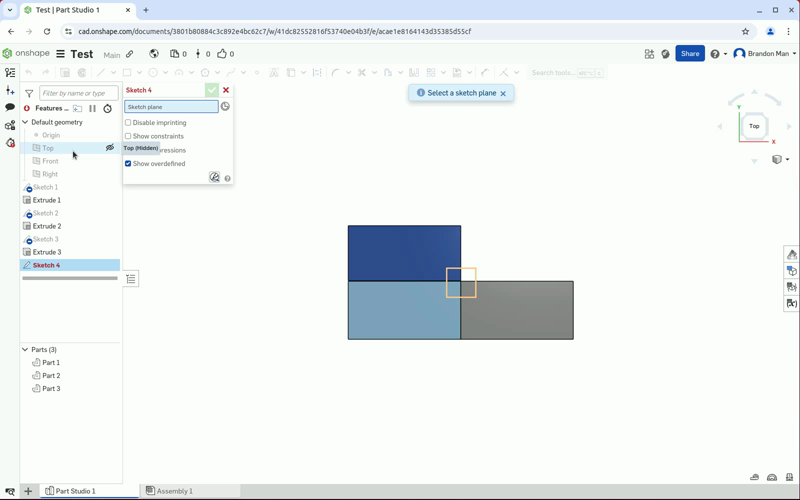
click(73, 150)
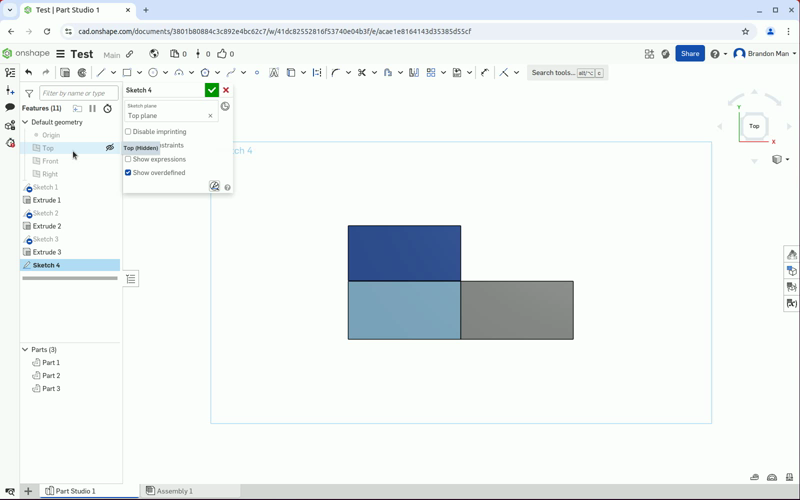
mouse_move(73, 352)
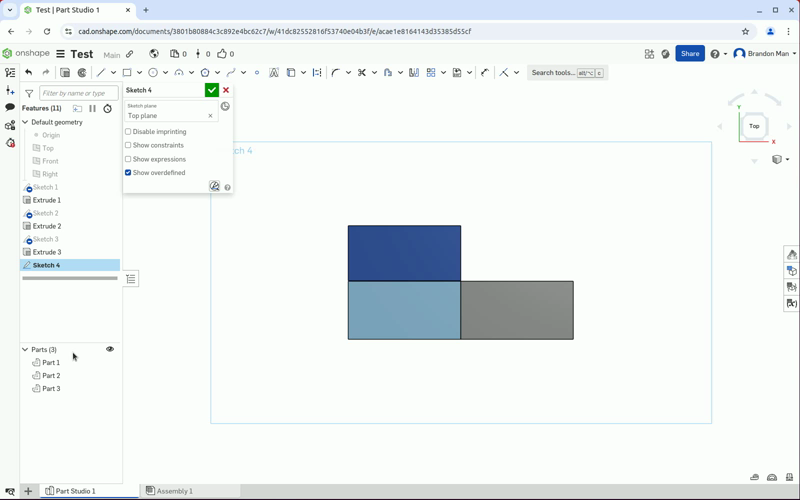
key(y)
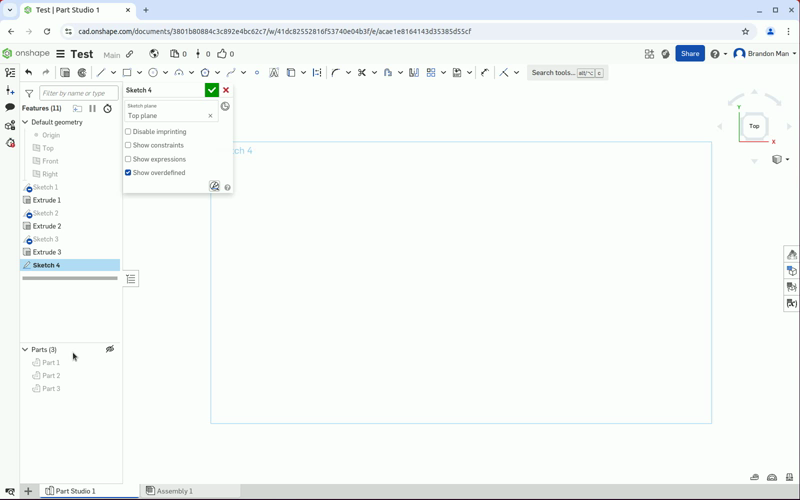
key(l)
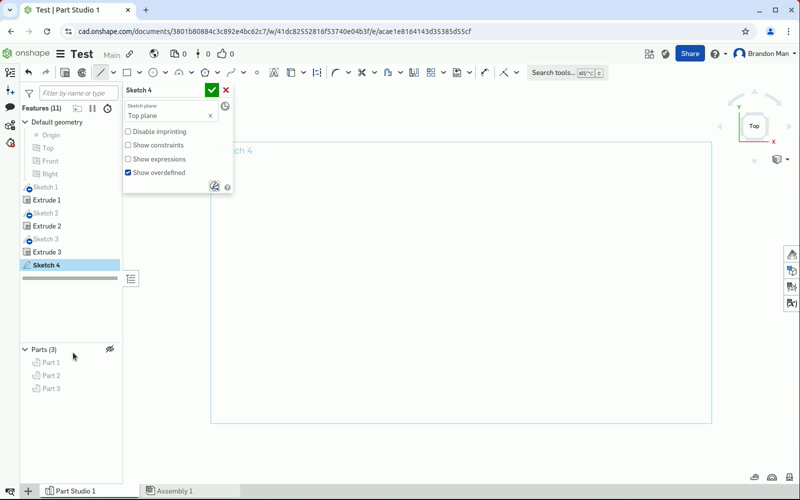
key_down(shift)
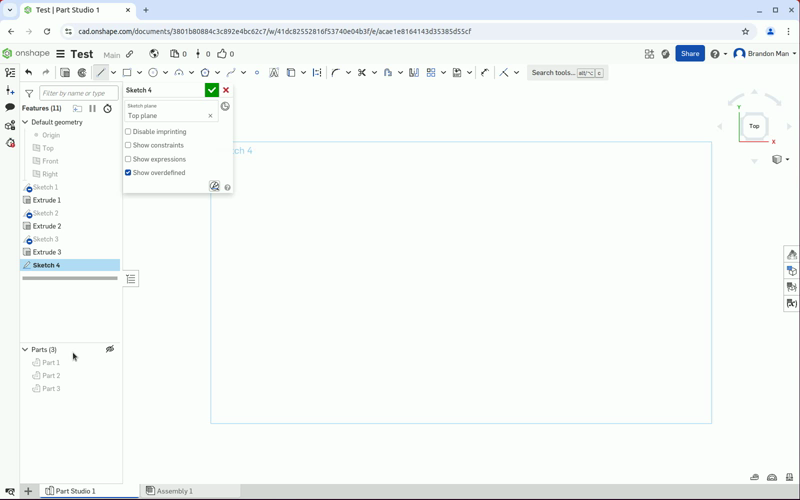
mouse_move(460, 280)
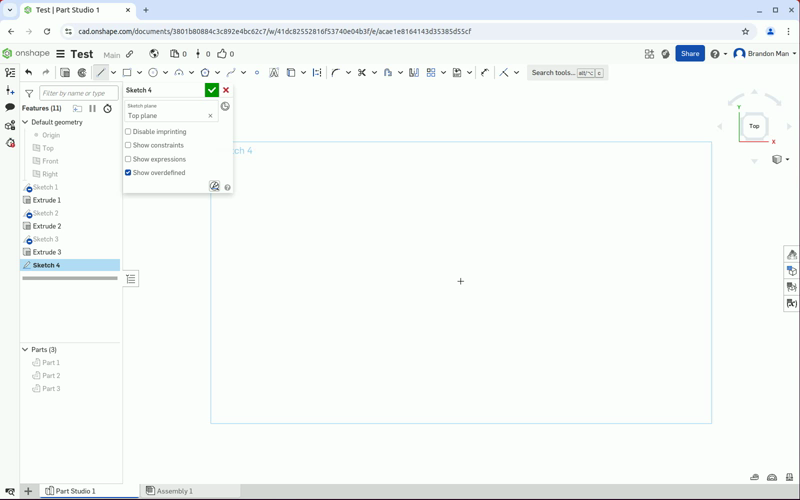
click(460, 280)
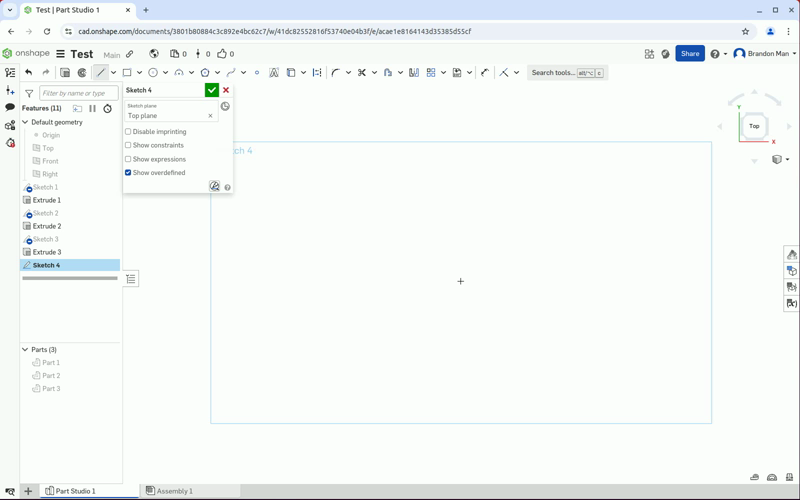
key_up(shift)
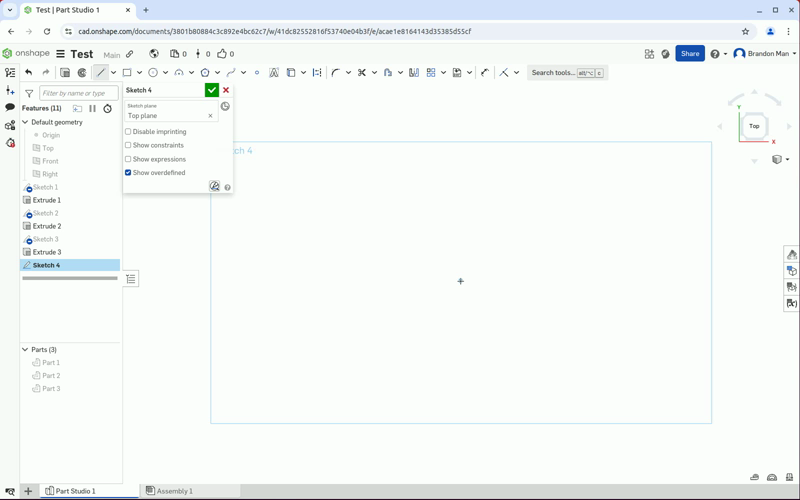
key_down(shift)
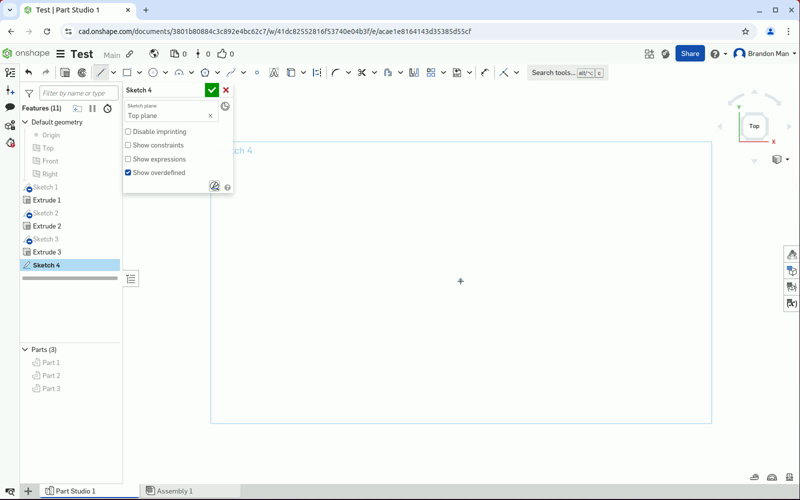
mouse_move(573, 280)
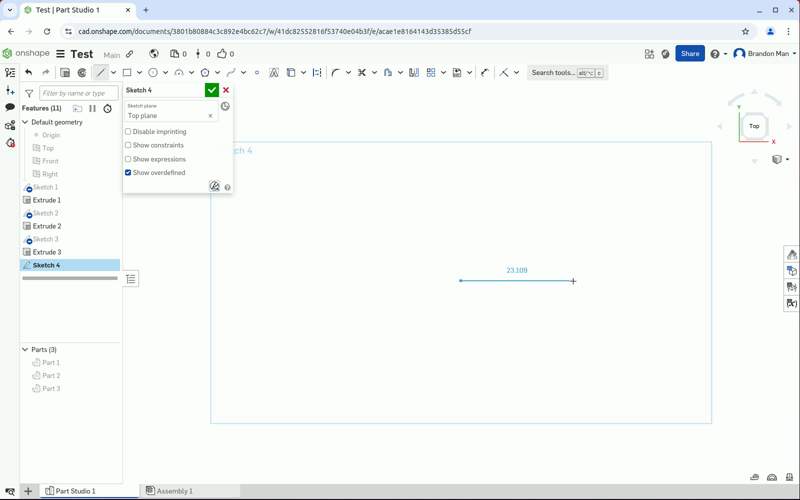
click(573, 280)
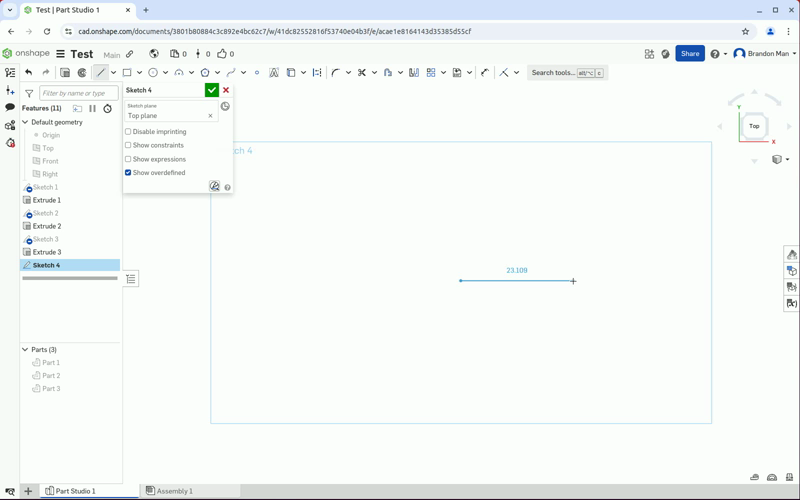
key_up(shift)
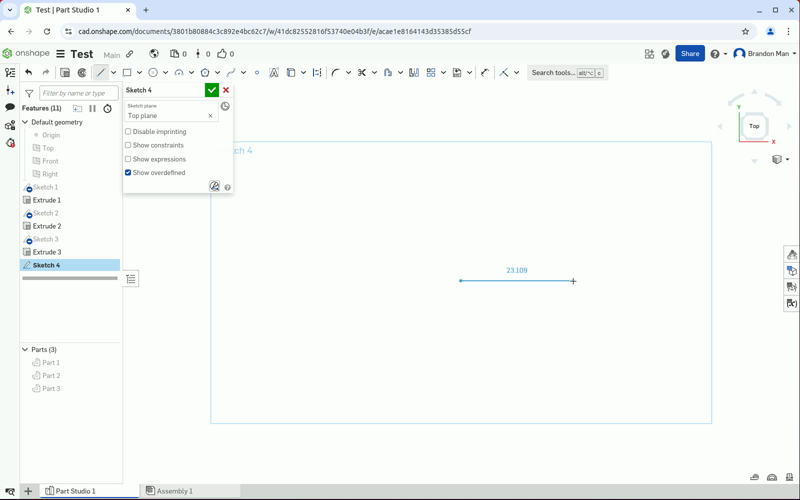
key_down(shift)
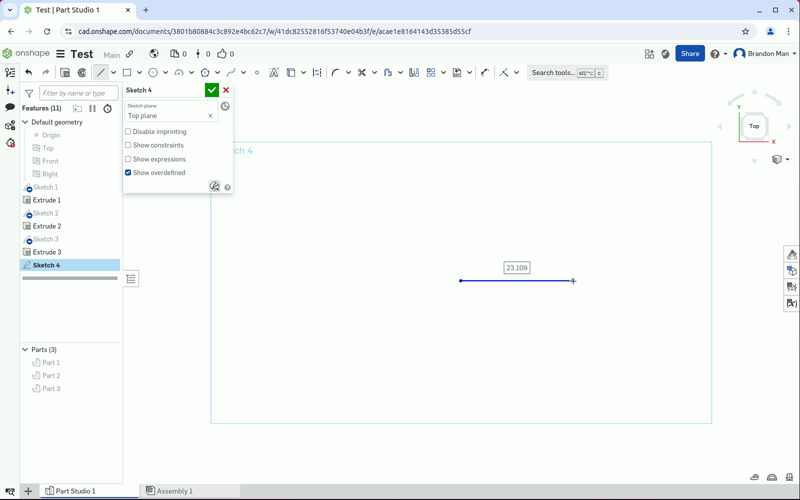
mouse_move(589, 280)
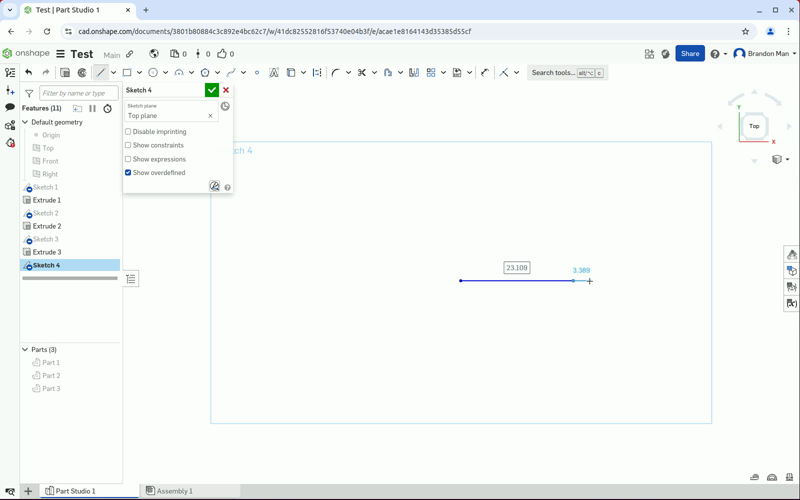
mouse_move(573, 225)
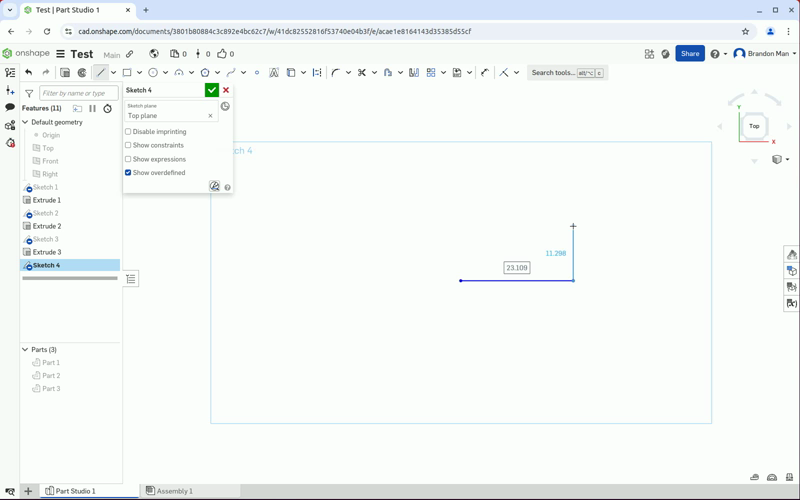
click(573, 225)
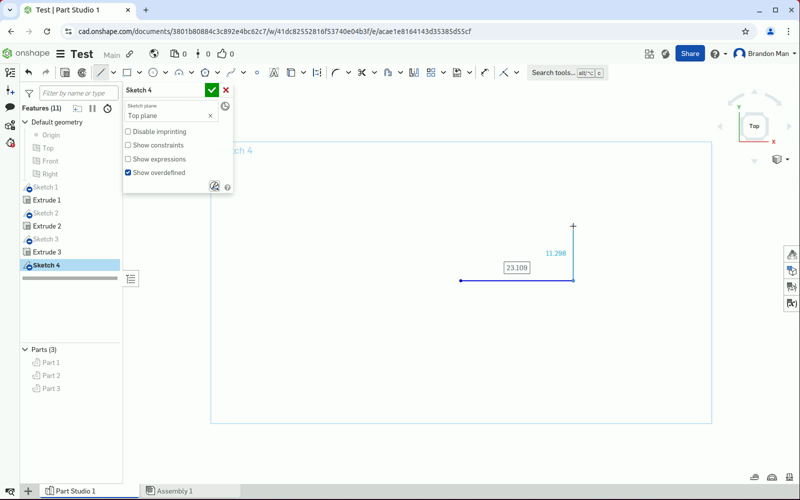
key_up(shift)
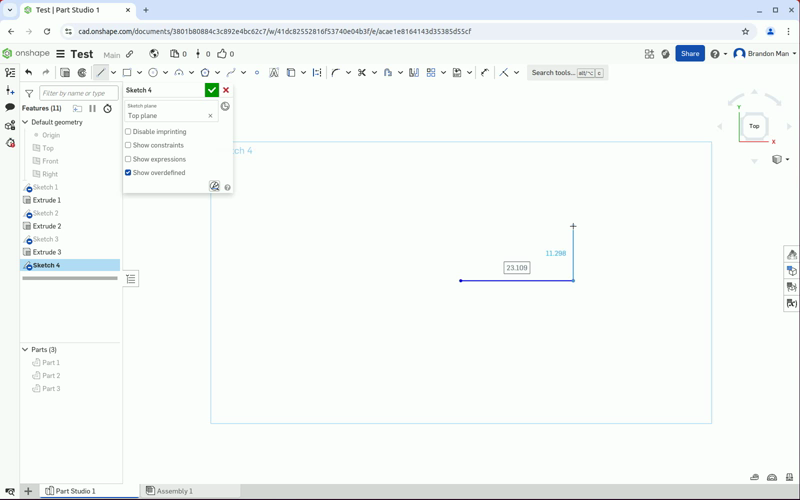
key_down(shift)
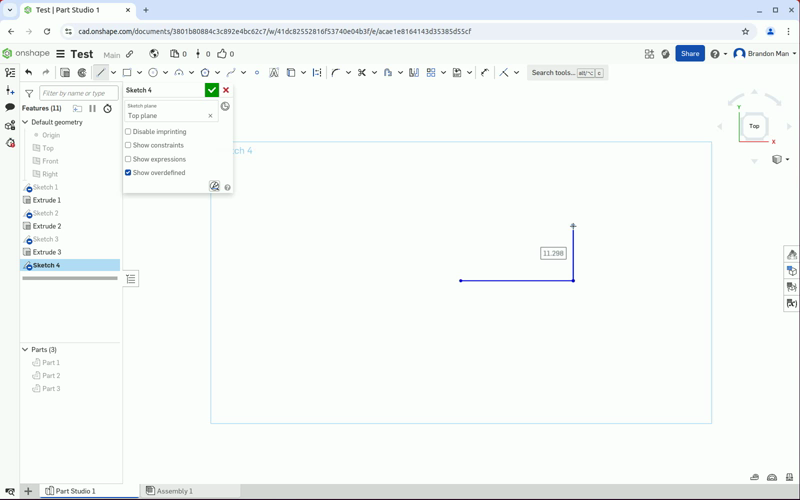
mouse_move(460, 225)
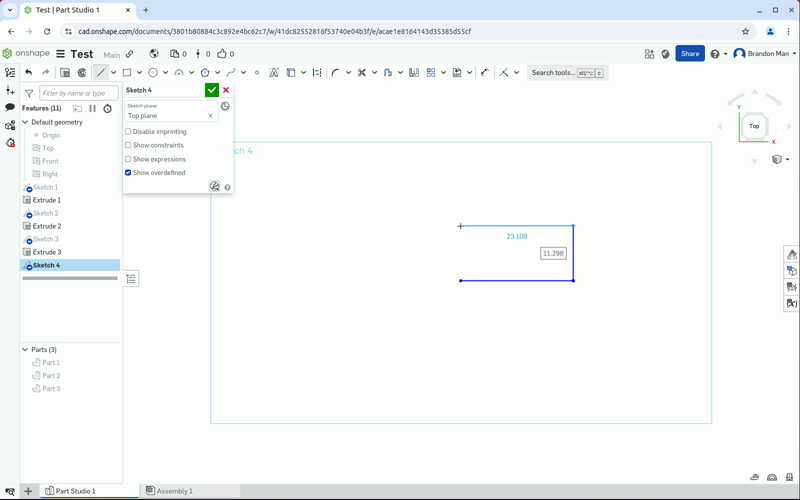
click(460, 225)
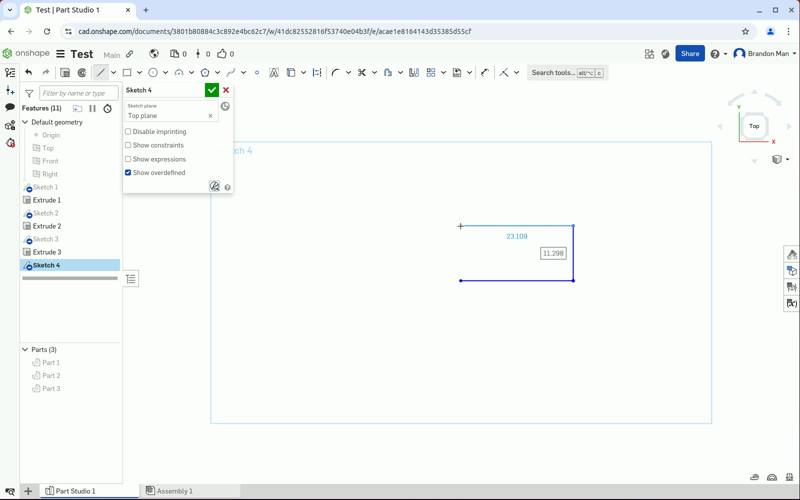
key_up(shift)
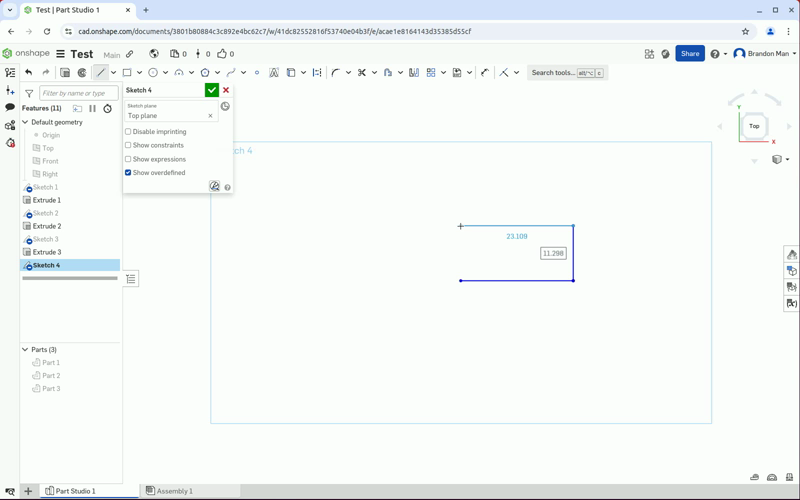
mouse_move(490, 225)
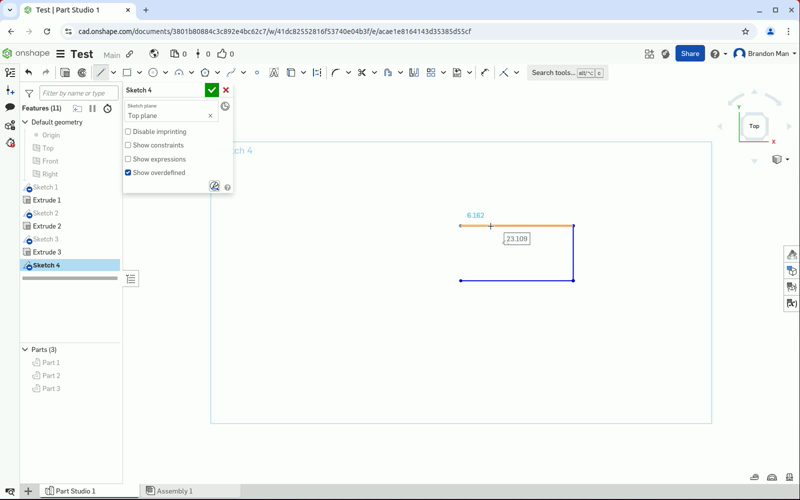
key_down(shift)
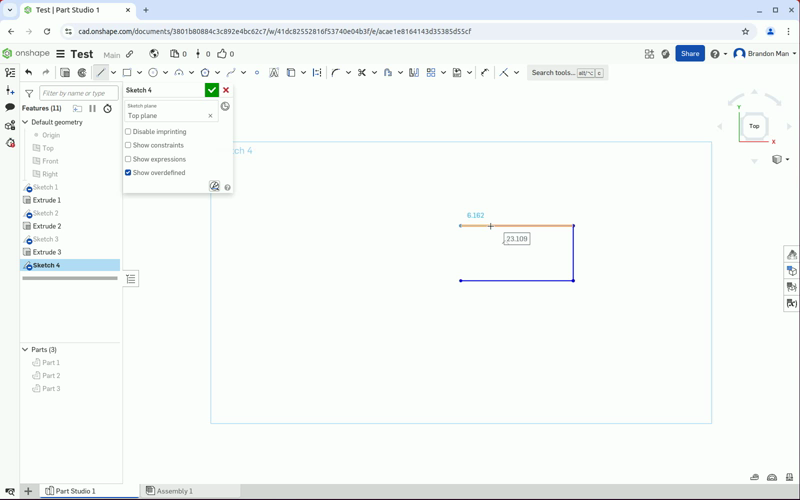
mouse_move(460, 280)
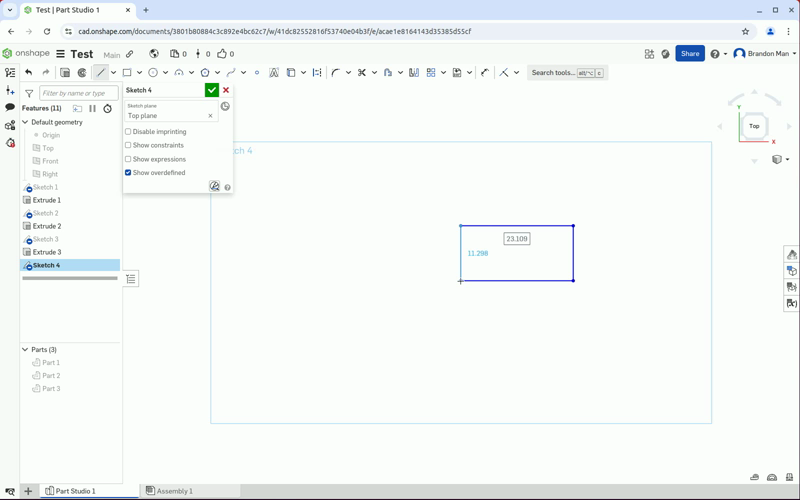
key_up(shift)
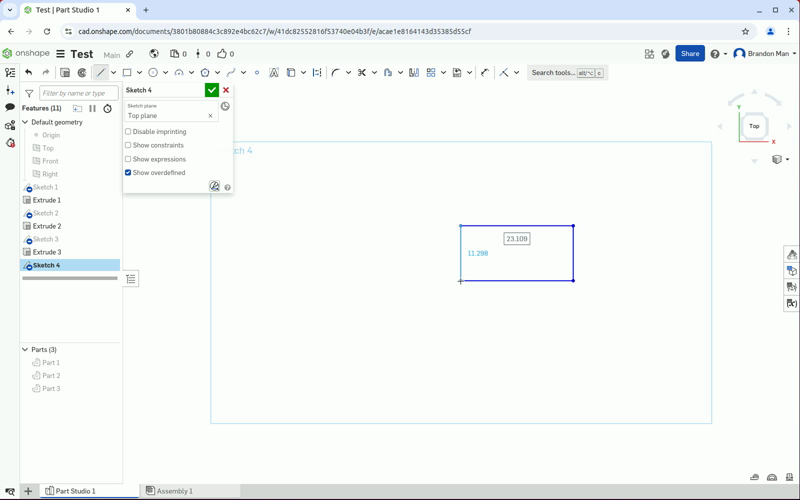
click(460, 280)
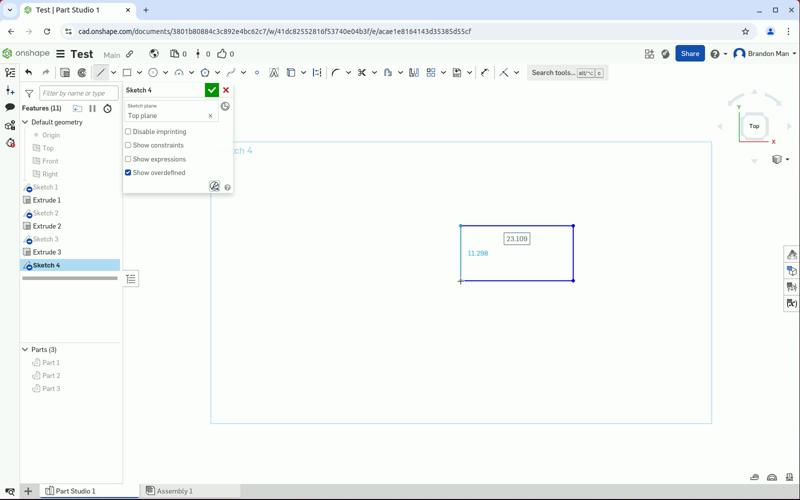
key(esc)
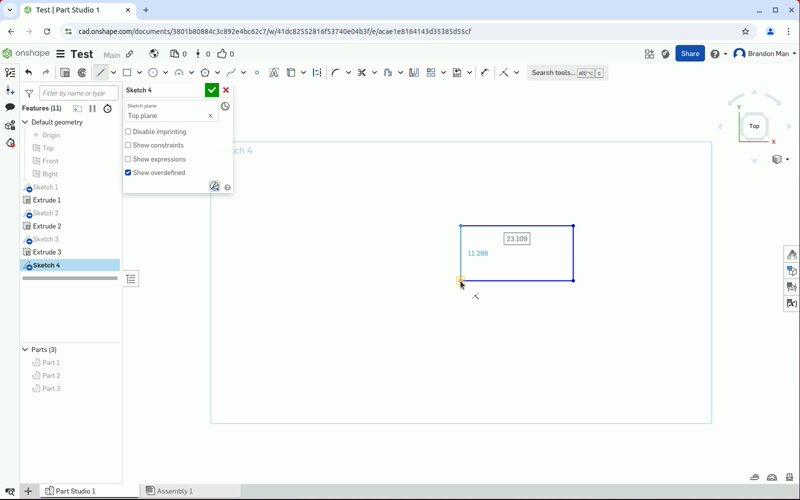
mouse_move(487, 234)
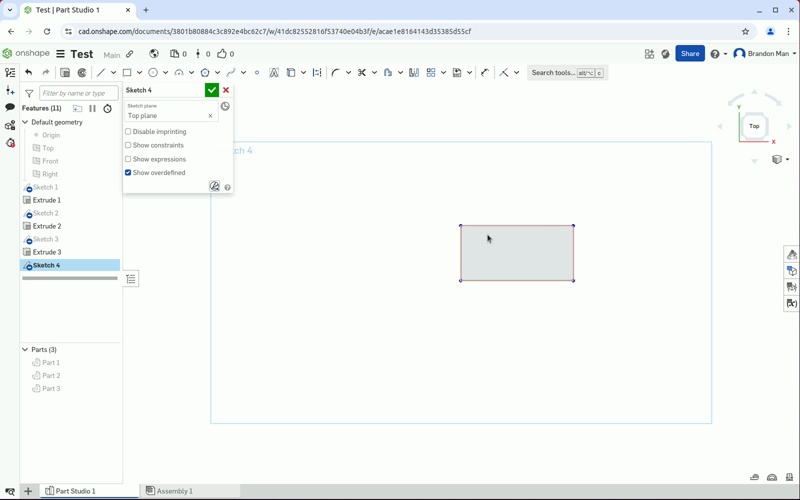
click(487, 234)
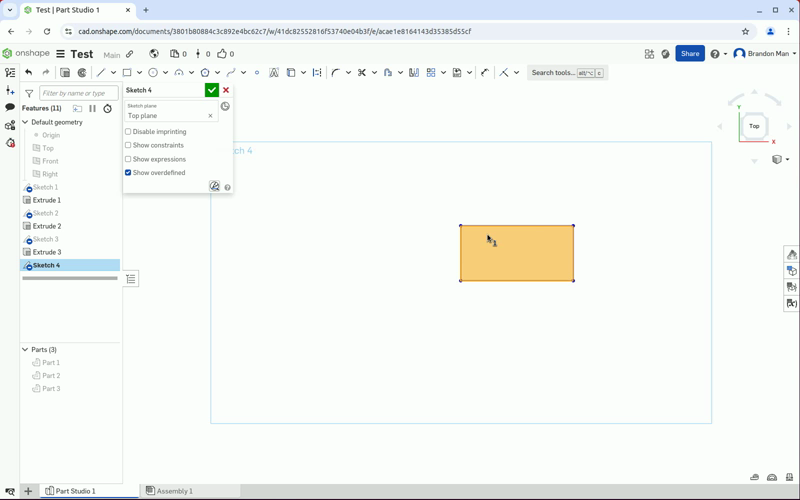
mouse_move(73, 352)
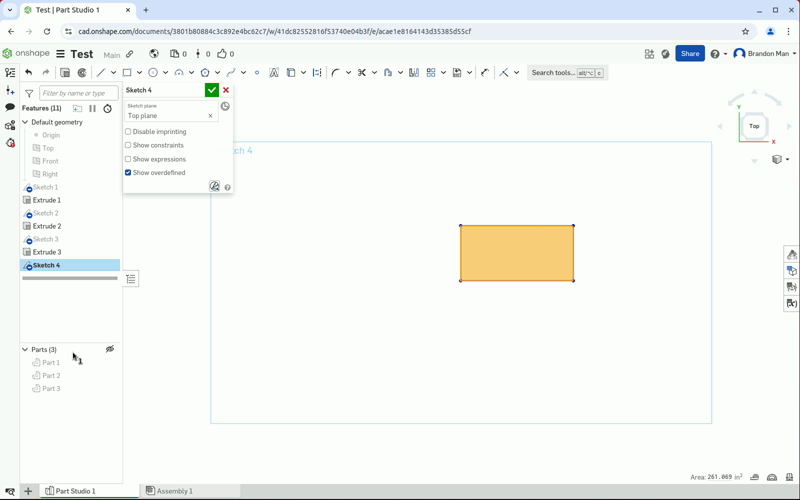
key(shift+y)
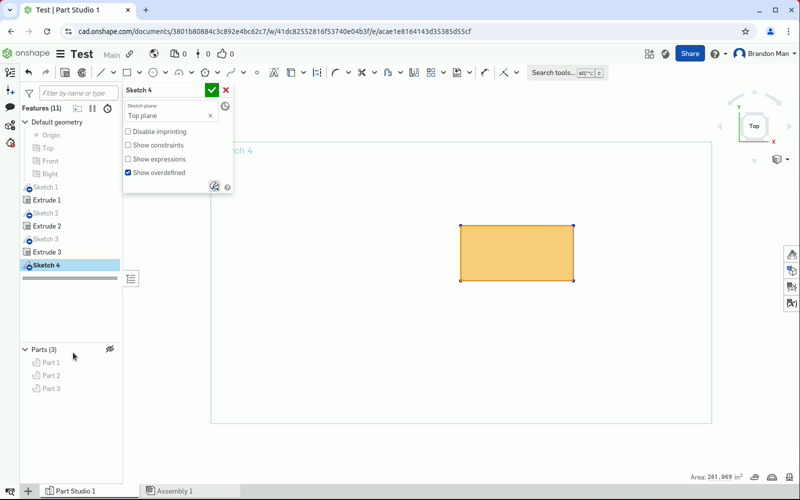
key(shift+e)
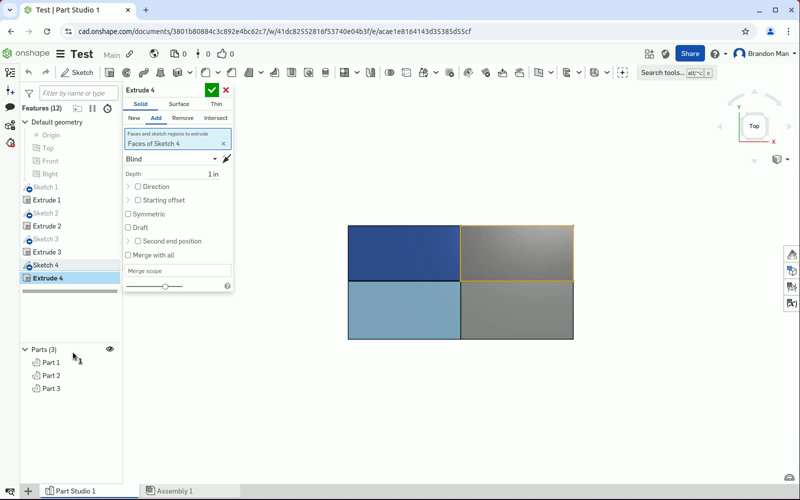
mouse_move(143, 106)
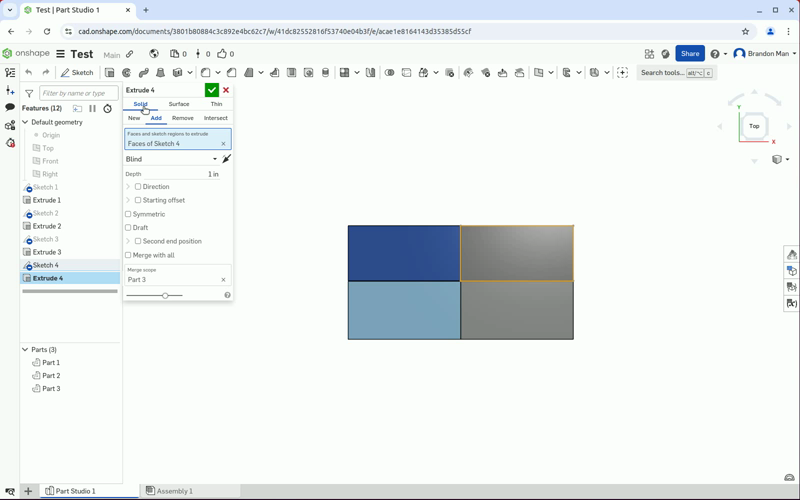
click(143, 106)
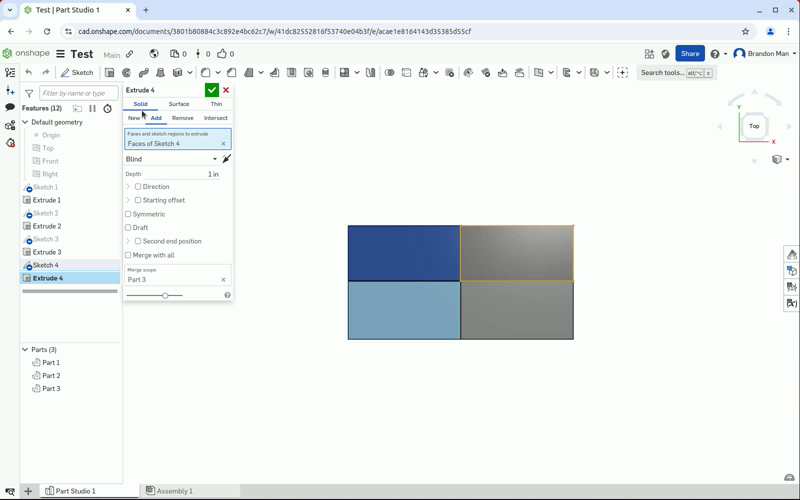
mouse_move(137, 120)
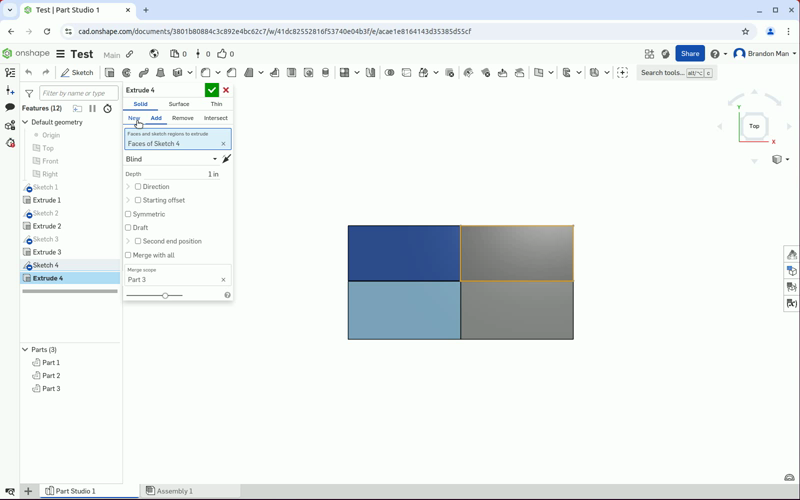
click(137, 120)
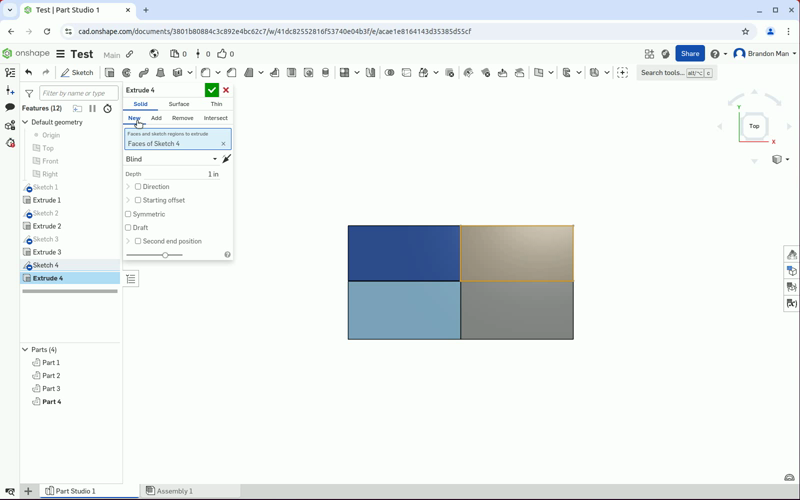
key(tab, 4)
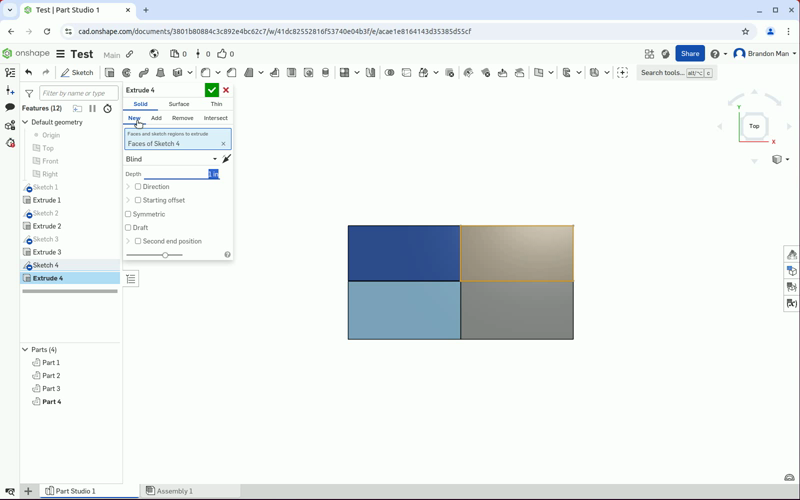
text(0.241)
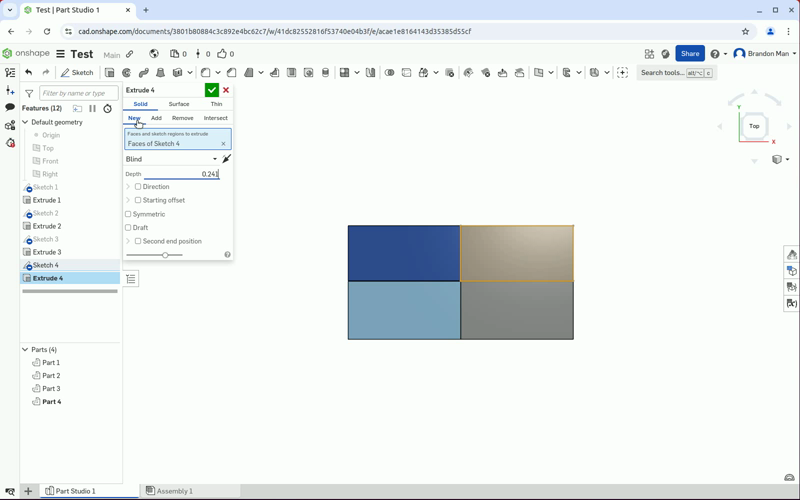
key(enter)
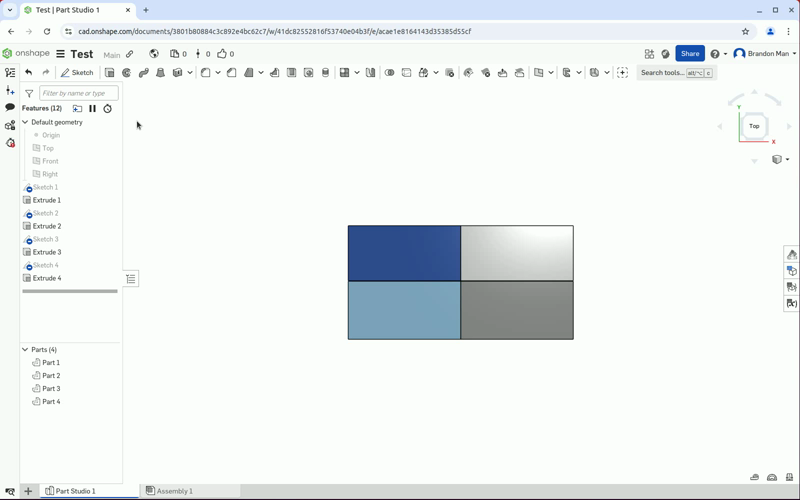
key(shift+h)
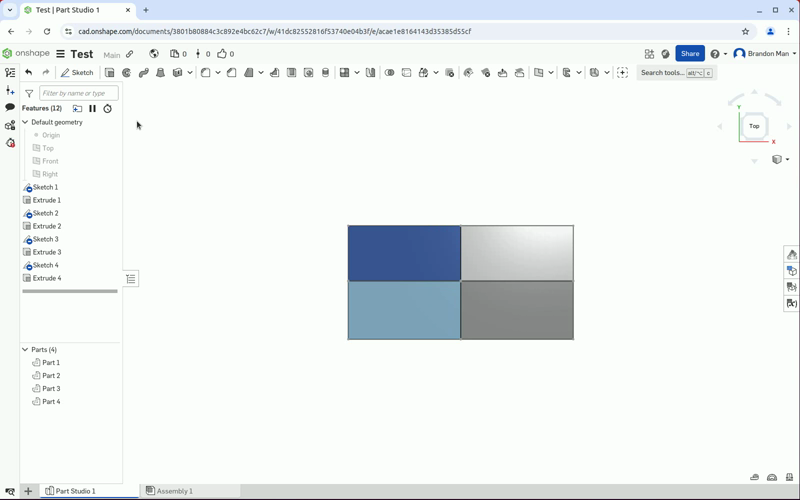
key(shift+h)
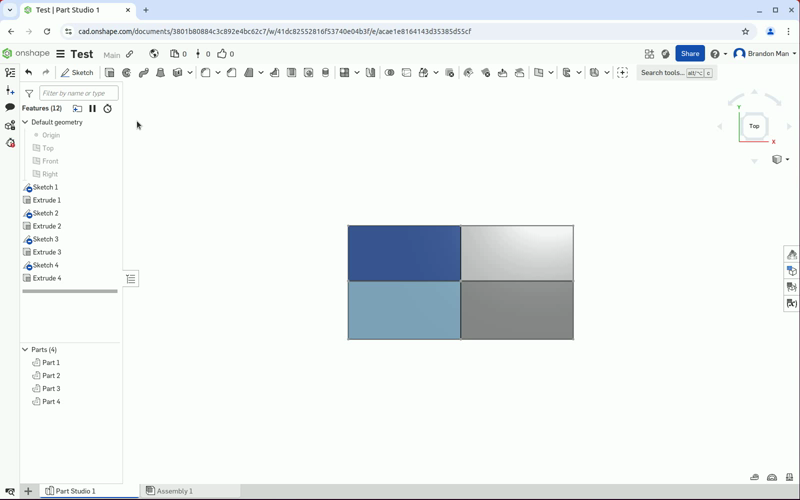
key(shift+7)
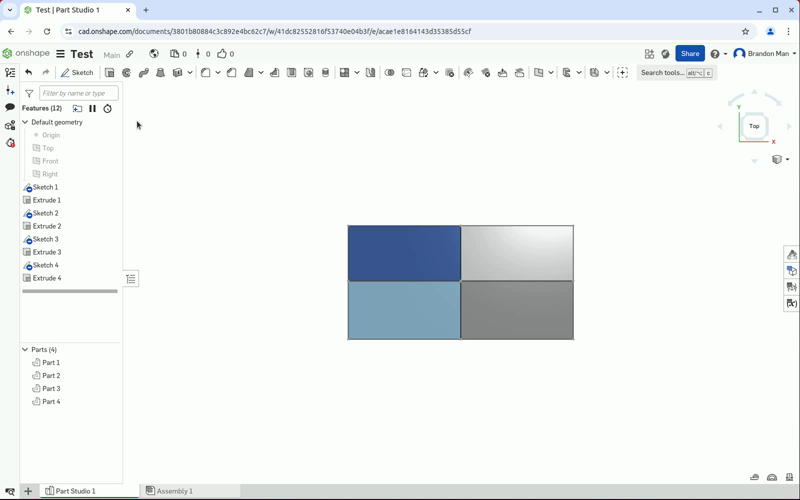
key(up, 3)
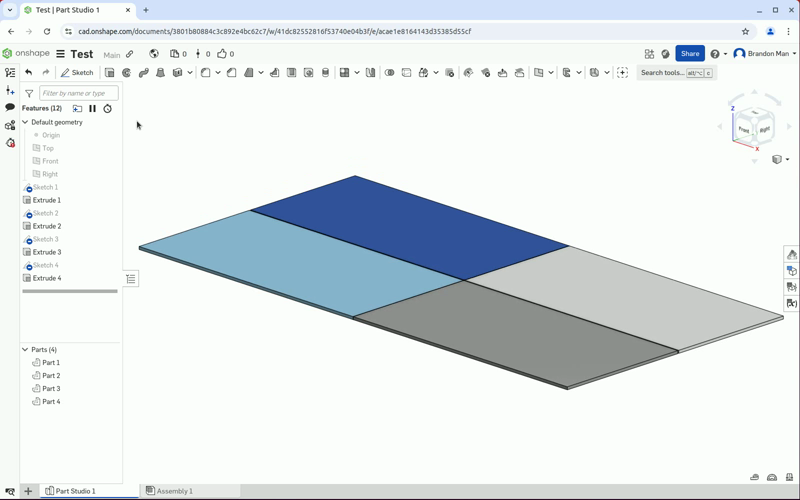
key(left, 3)
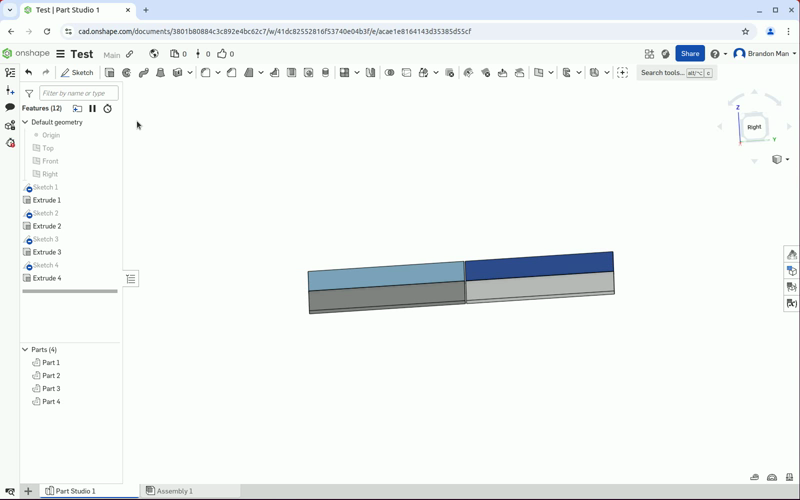
key(right, 3)
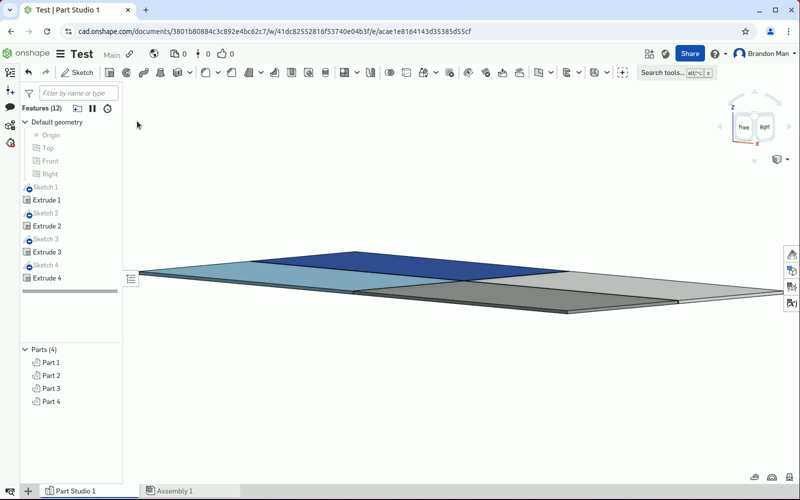
key(down, 3)
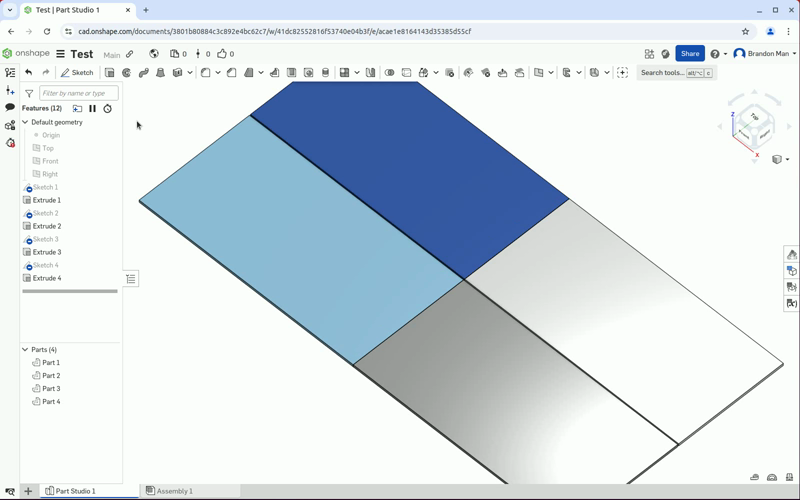
mouse_move(73, 189)
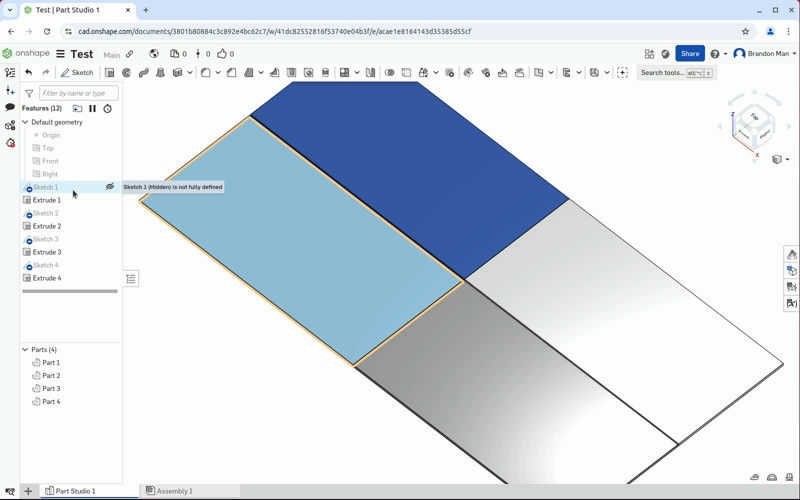
click(73, 189)